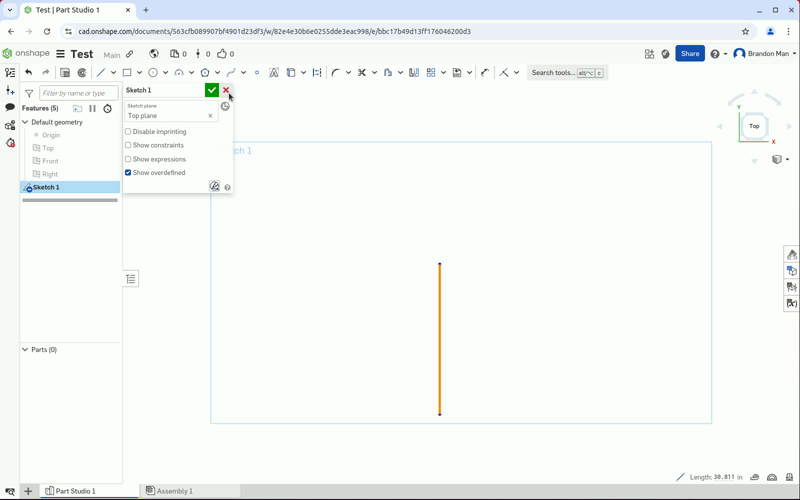
key(shift+h)
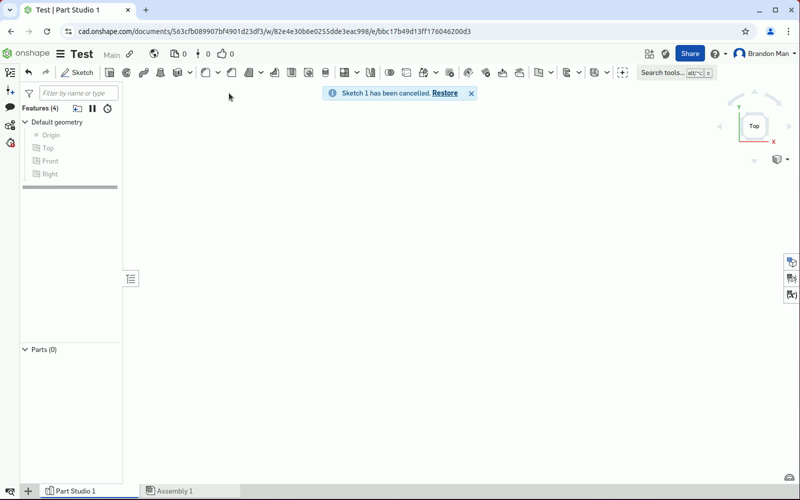
mouse_move(73, 352)
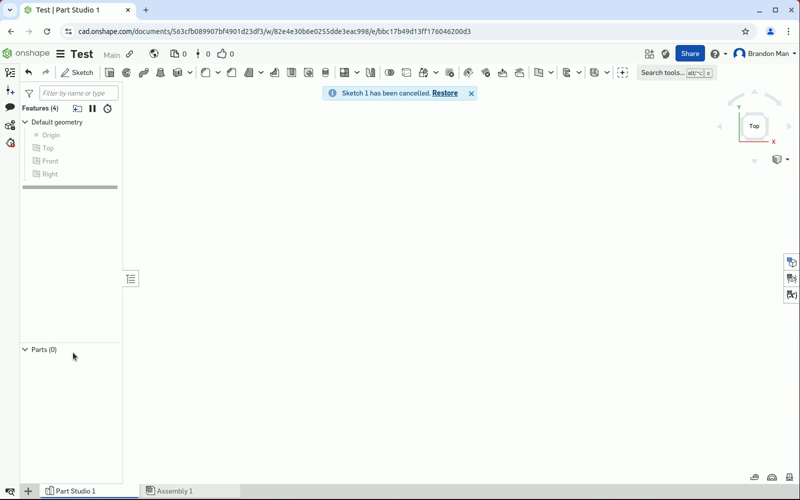
key(y)
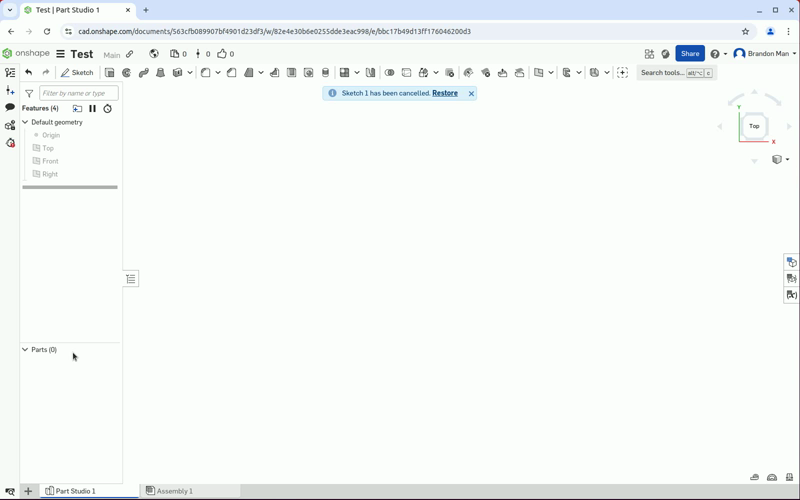
key(shift+p)
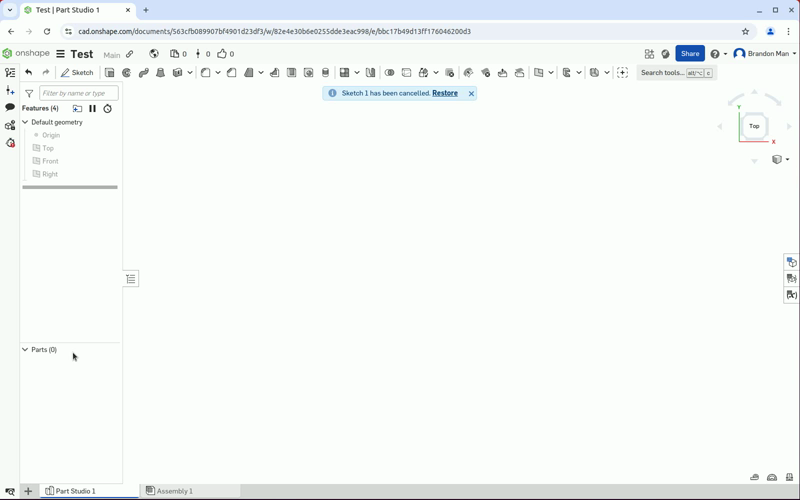
key(space)
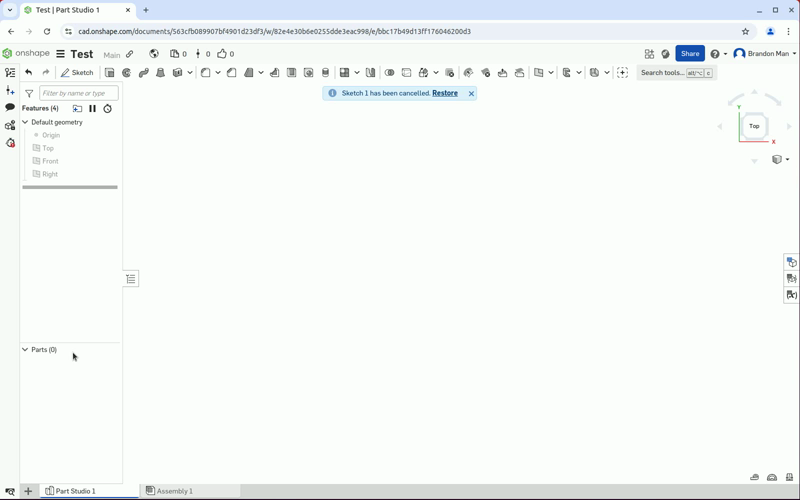
key_down(shift)
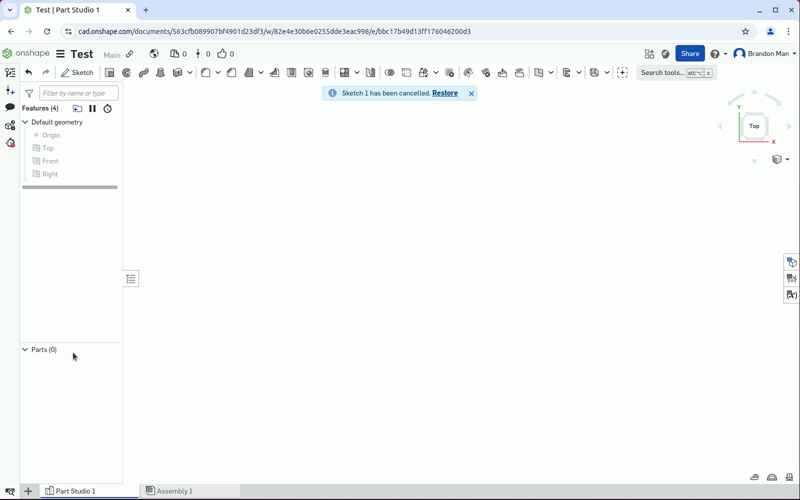
key(up)
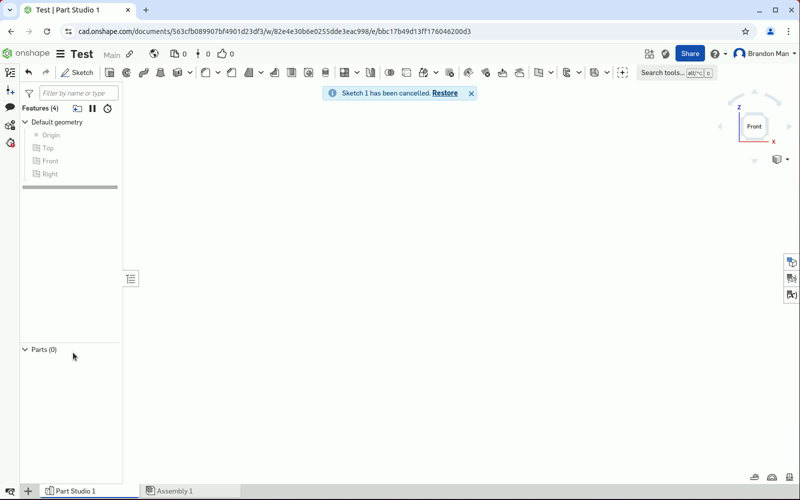
key_up(shift)
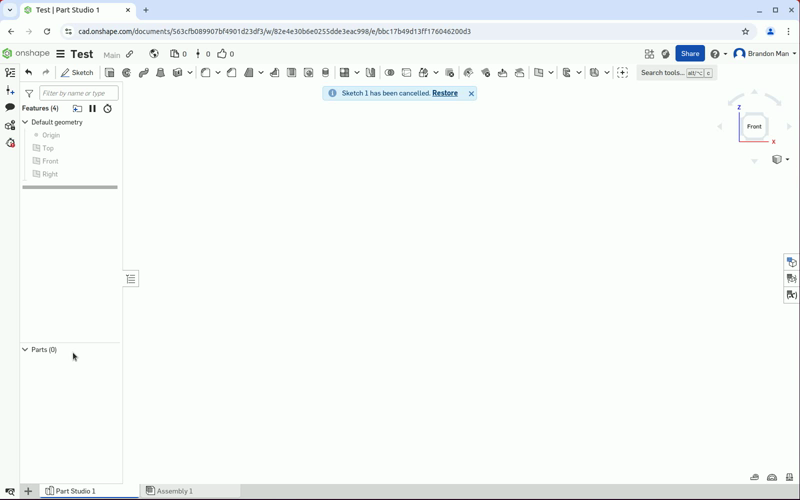
mouse_move(73, 352)
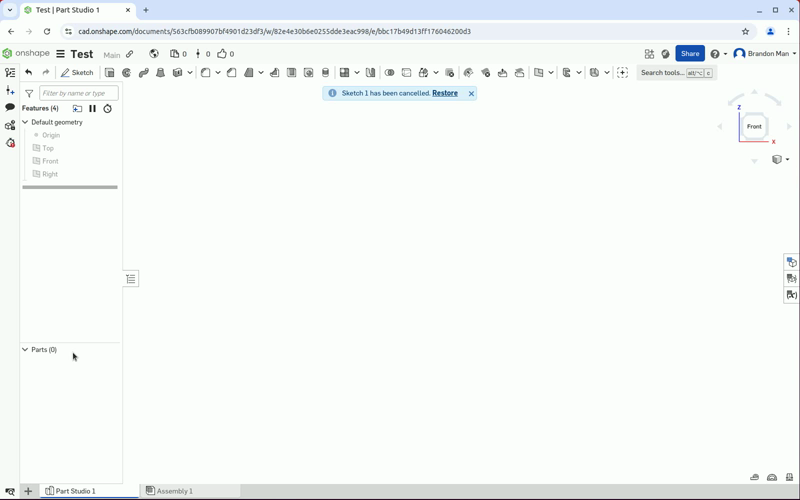
key(shift+y)
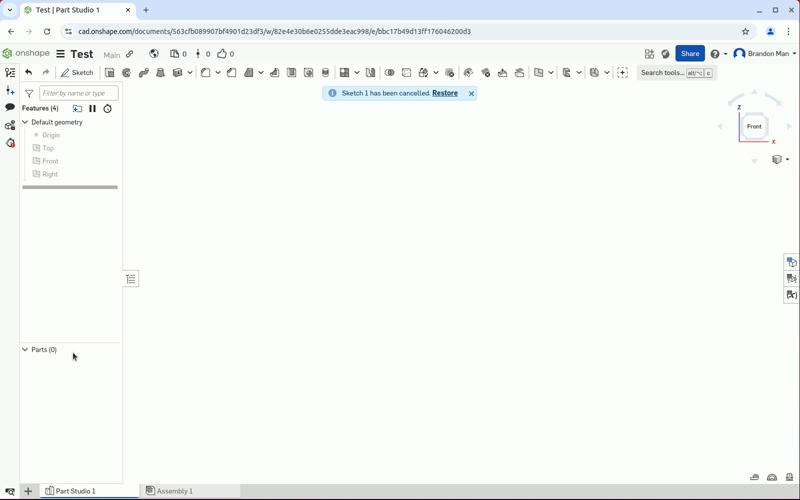
key(shift+s)
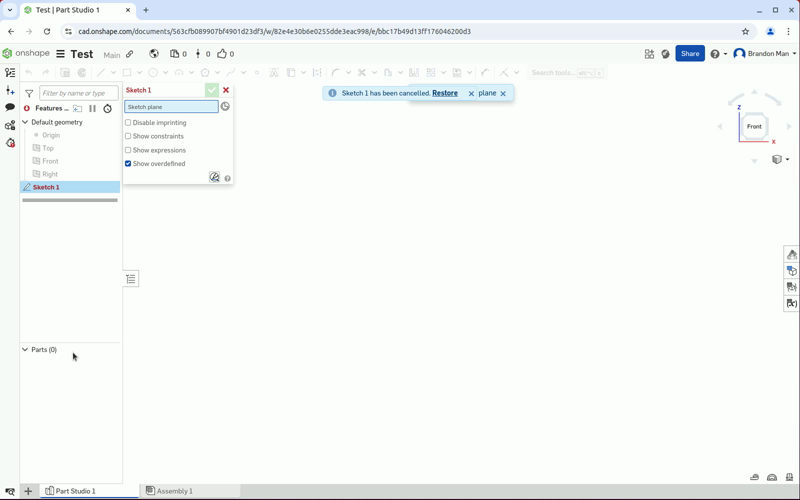
mouse_move(73, 163)
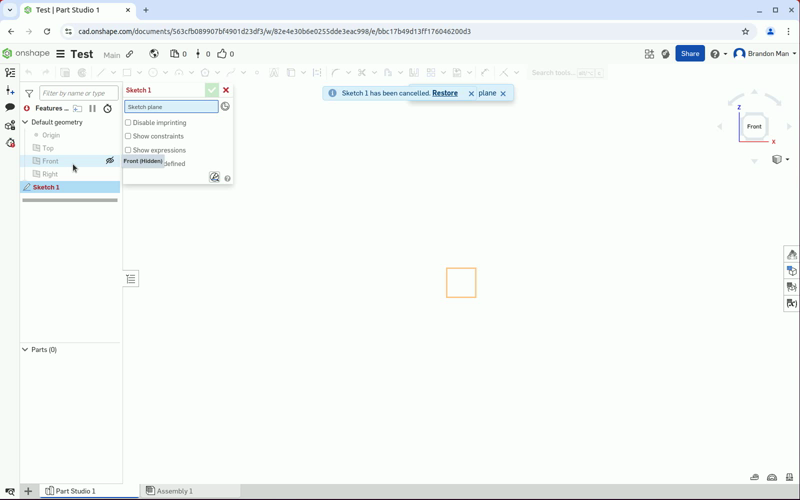
click(73, 163)
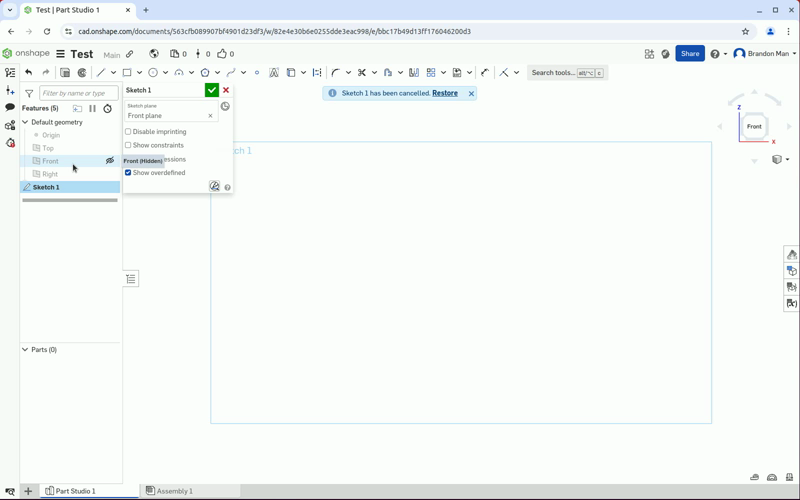
mouse_move(73, 352)
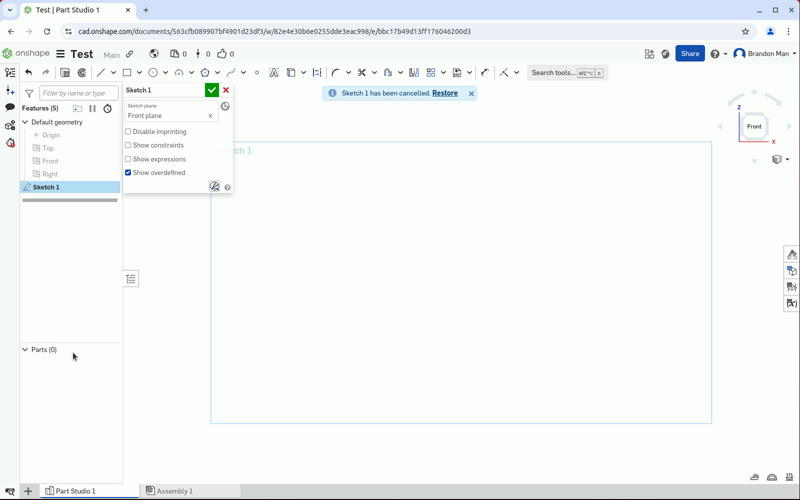
key(y)
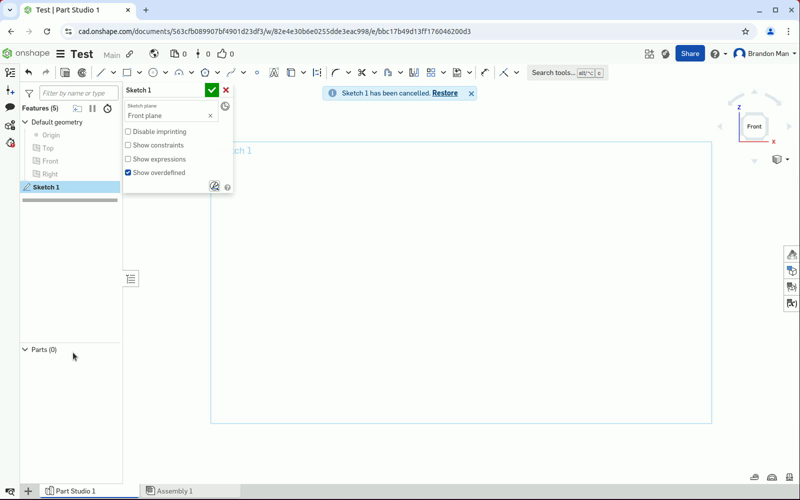
key(c)
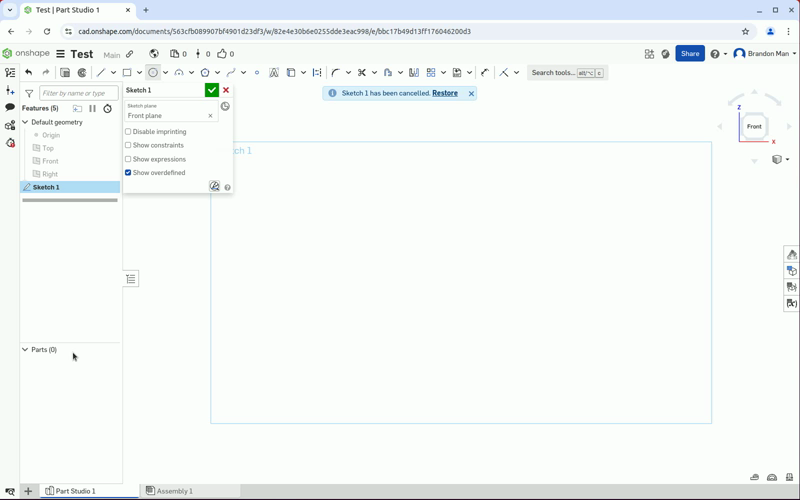
key_down(shift)
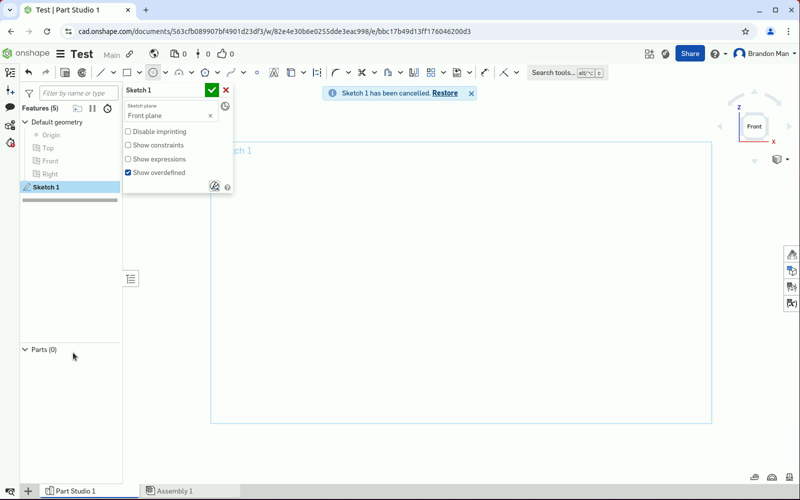
mouse_move(399, 273)
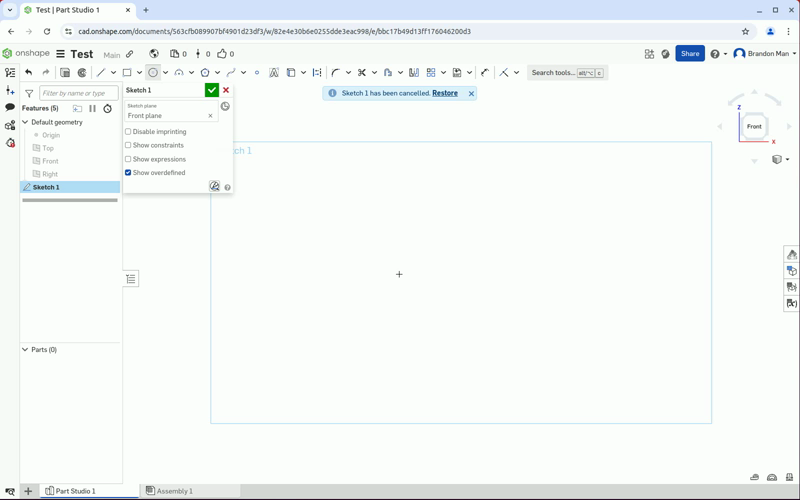
click(399, 273)
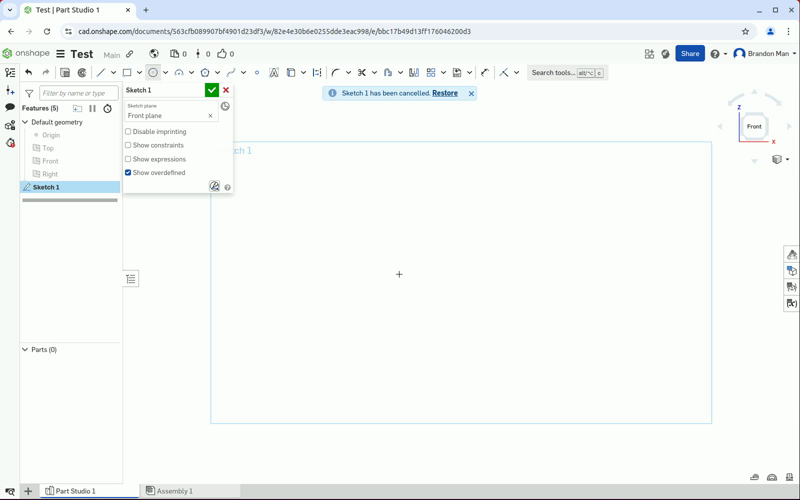
key_up(shift)
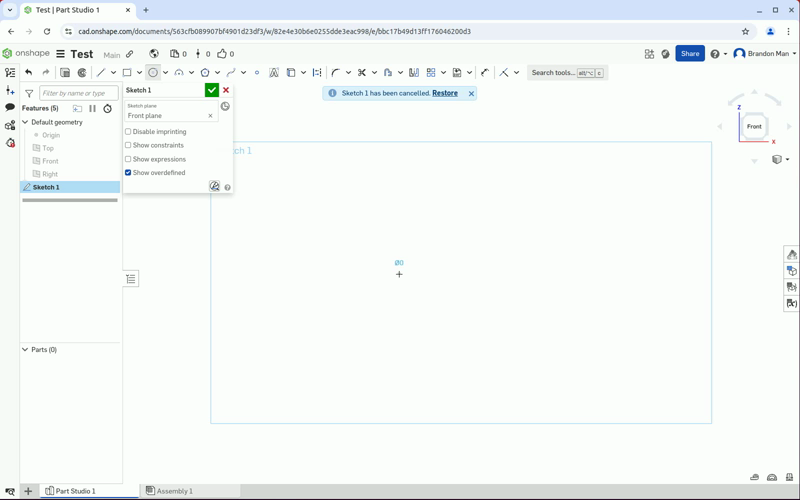
mouse_move(423, 273)
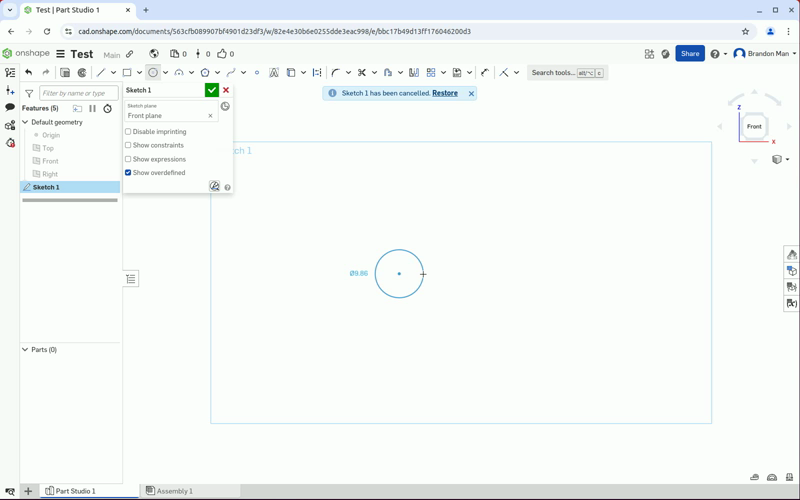
click(423, 273)
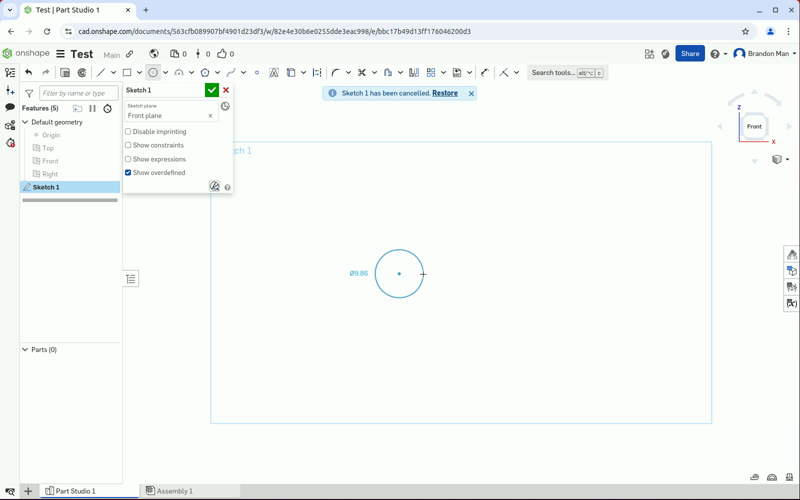
key(esc)
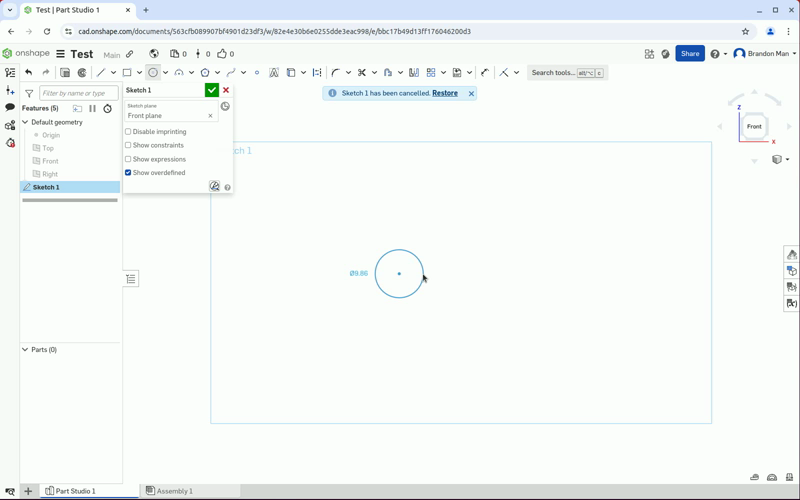
mouse_move(383, 289)
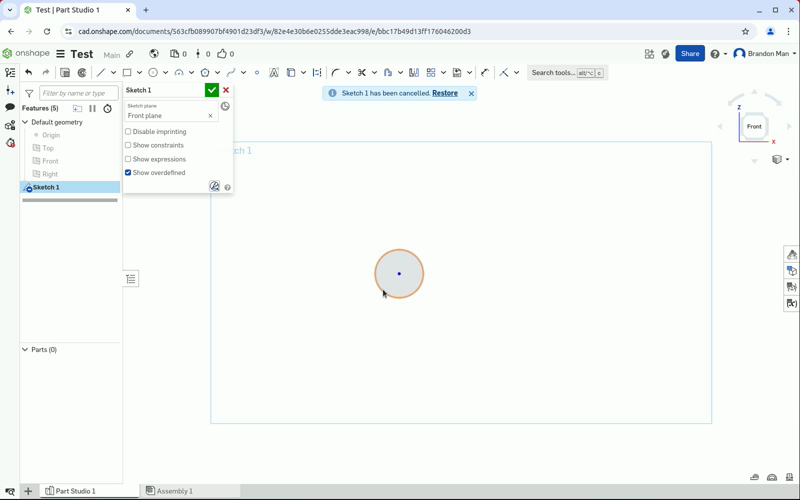
click(383, 289)
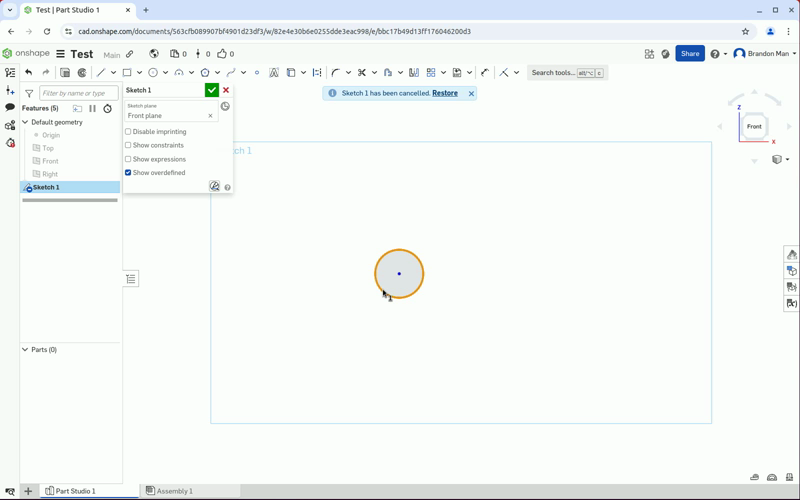
mouse_move(73, 352)
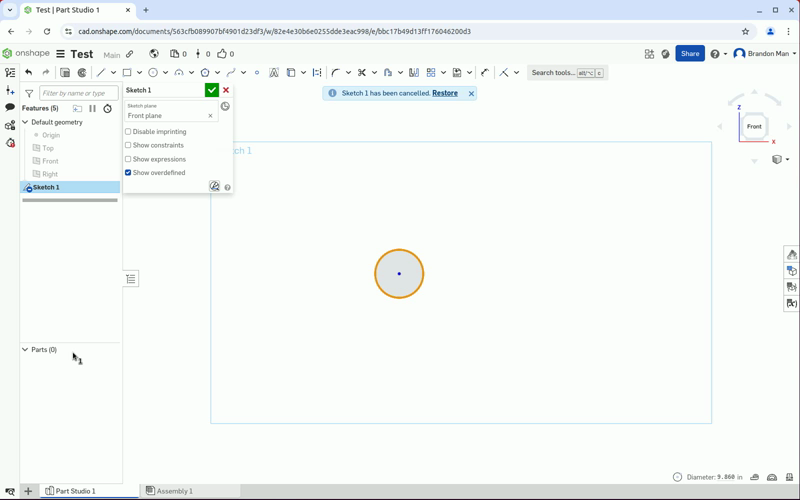
key(shift+y)
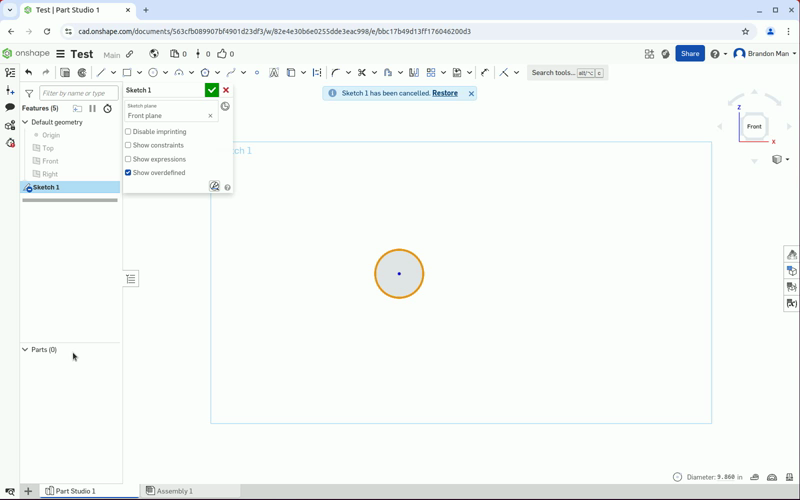
key(shift+e)
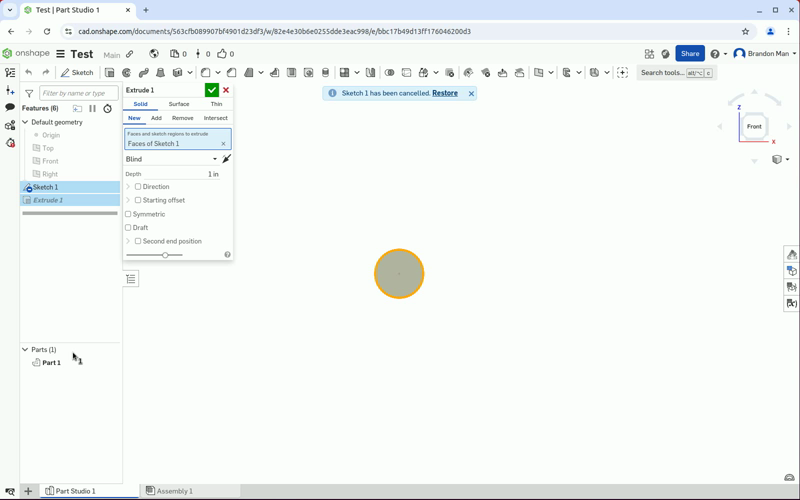
mouse_move(143, 106)
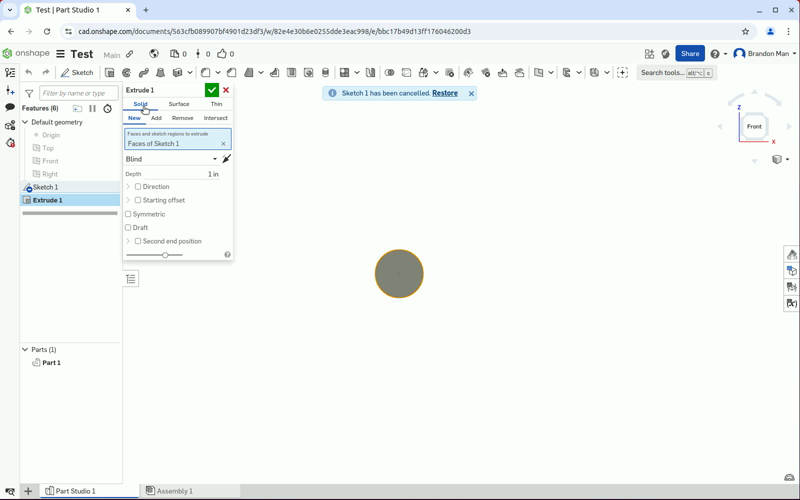
click(143, 106)
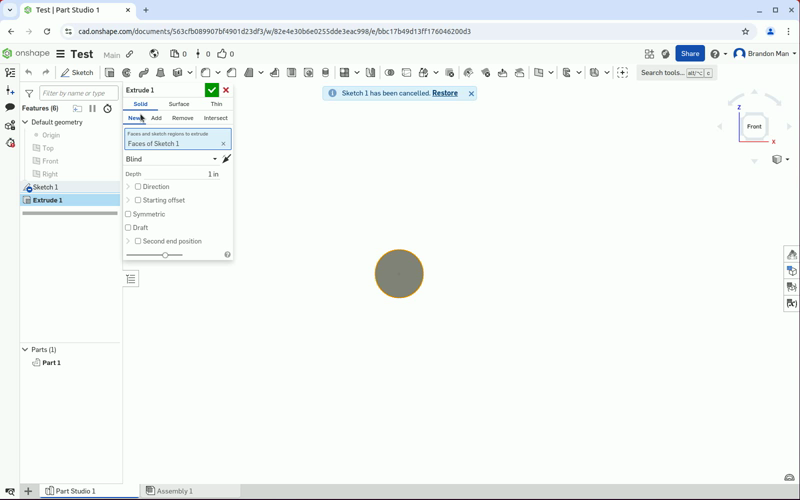
mouse_move(137, 120)
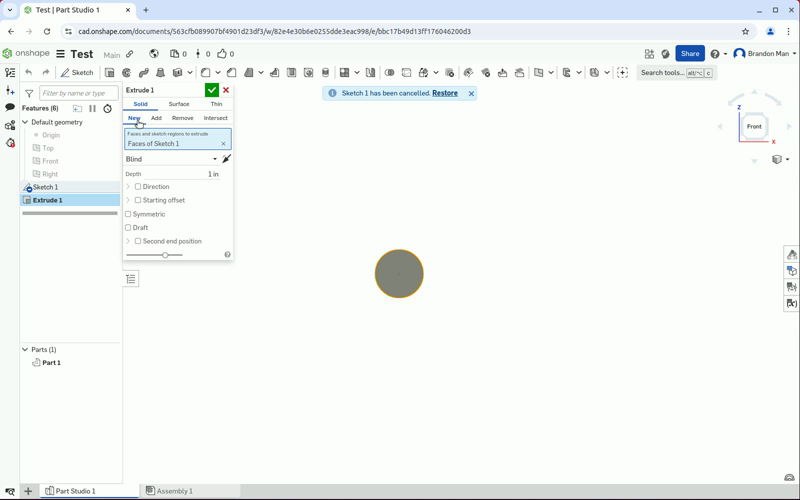
click(137, 120)
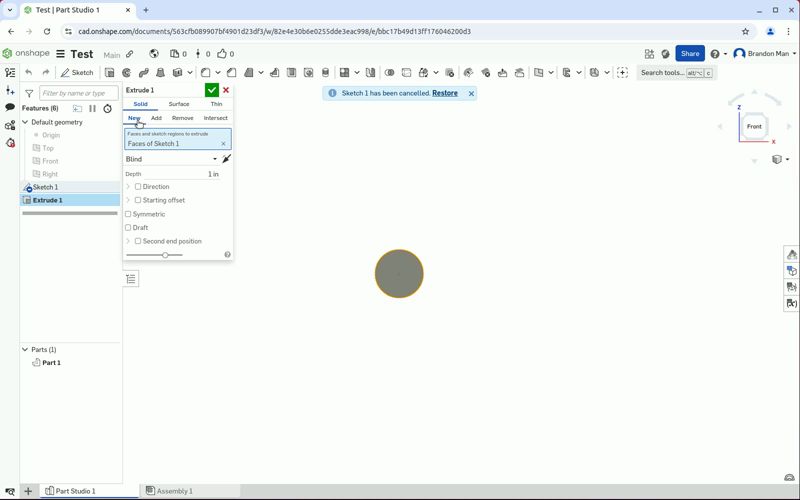
key(tab, 4)
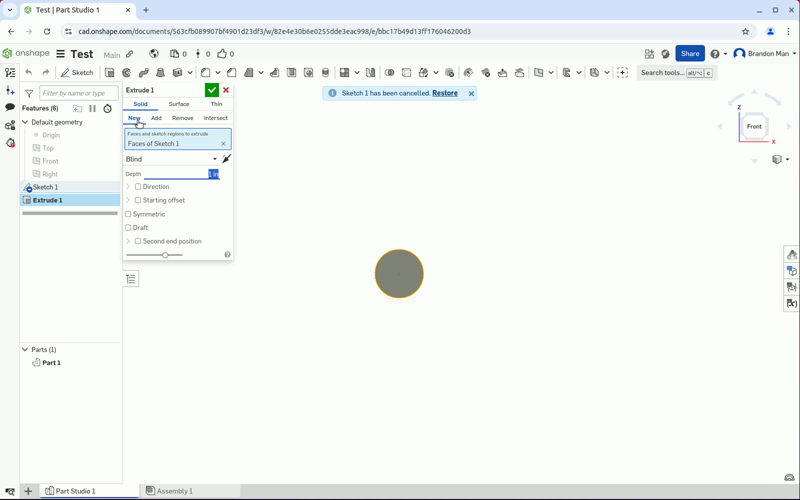
text(4.814)
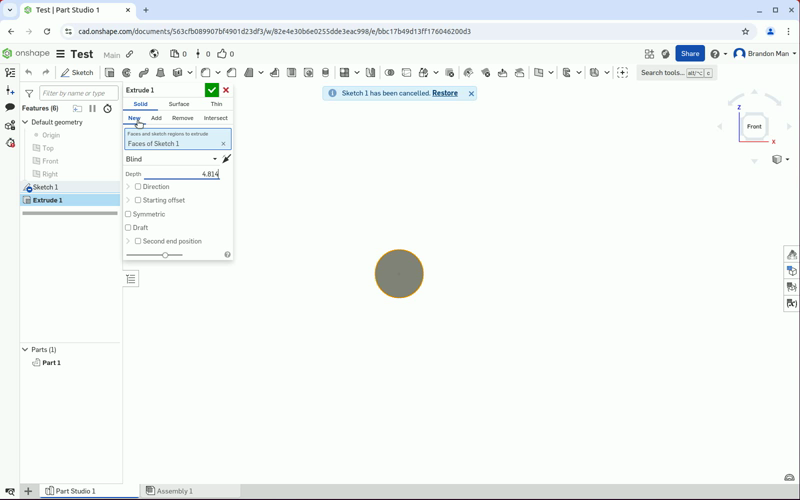
key(enter)
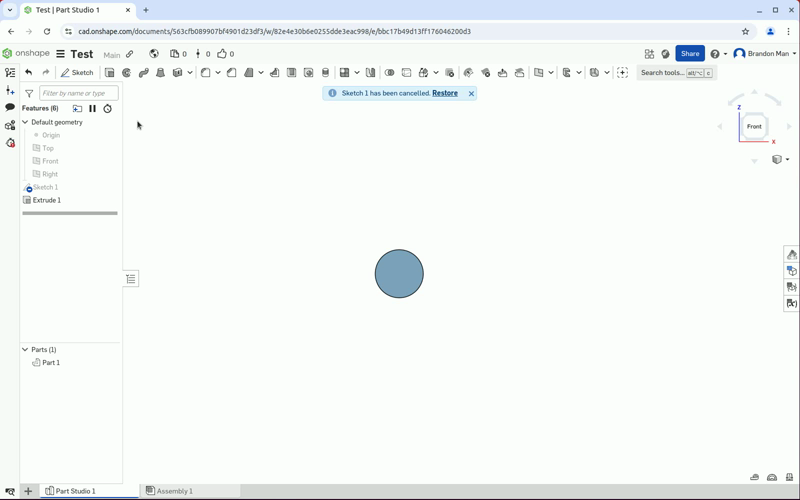
key(shift+h)
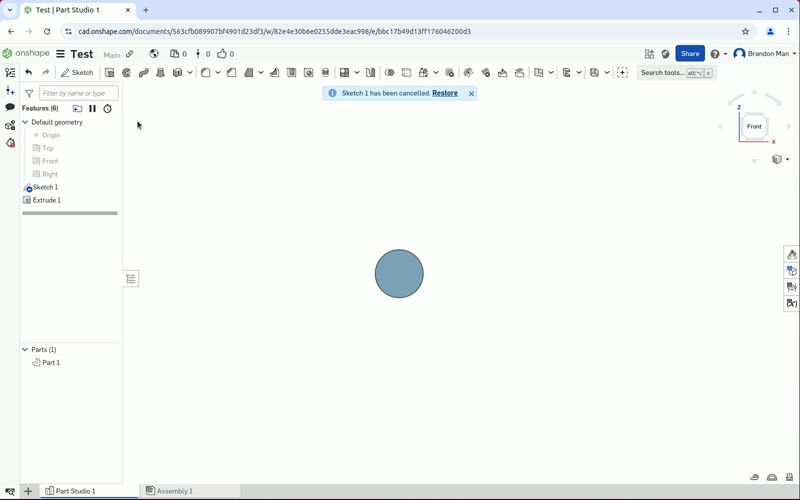
key(shift+h)
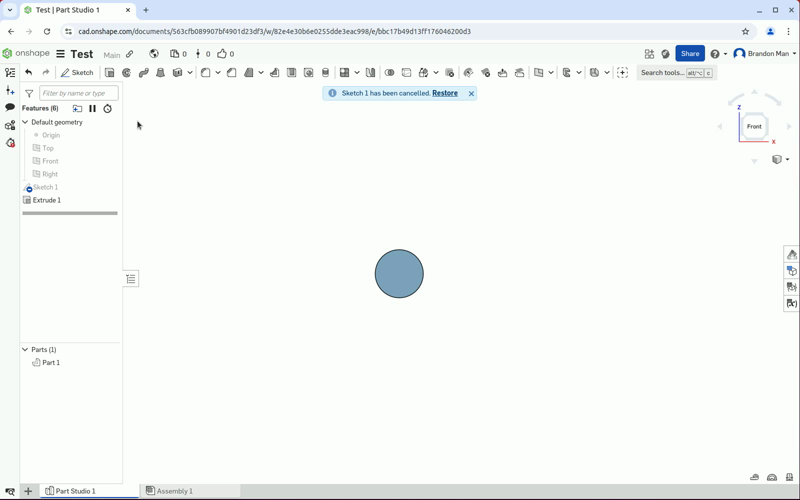
mouse_move(73, 189)
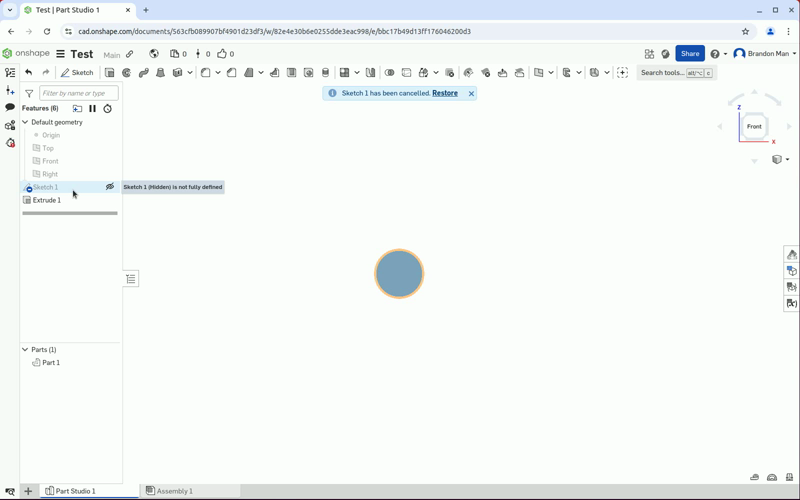
click(73, 189)
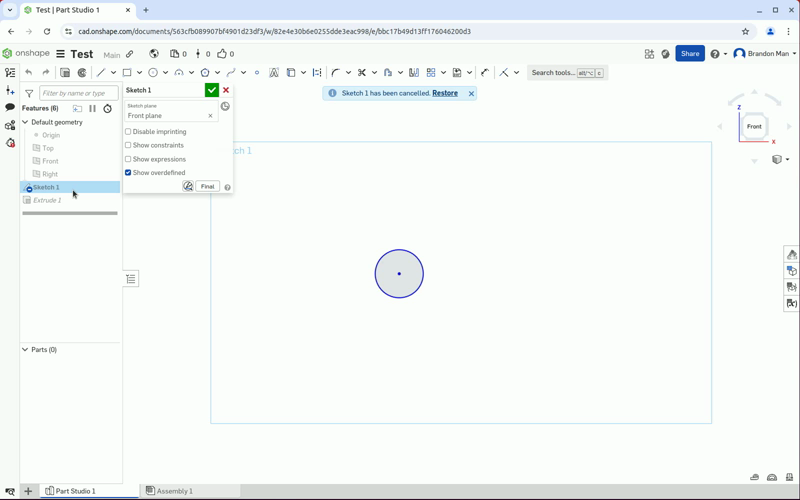
mouse_move(229, 92)
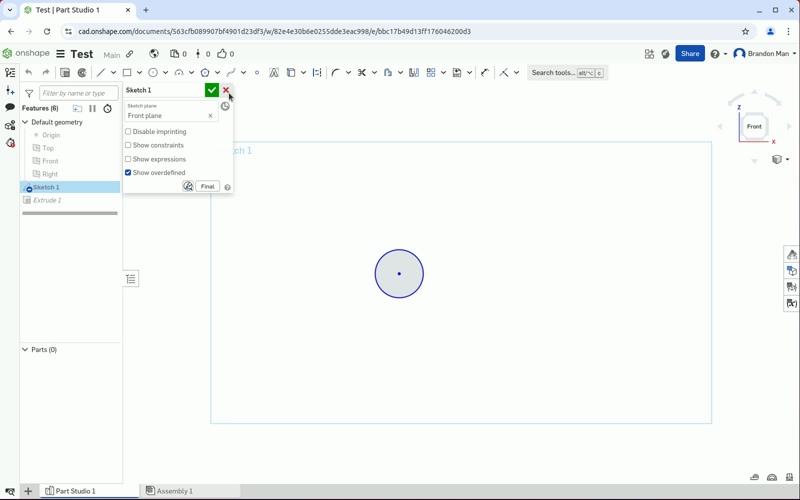
click(229, 92)
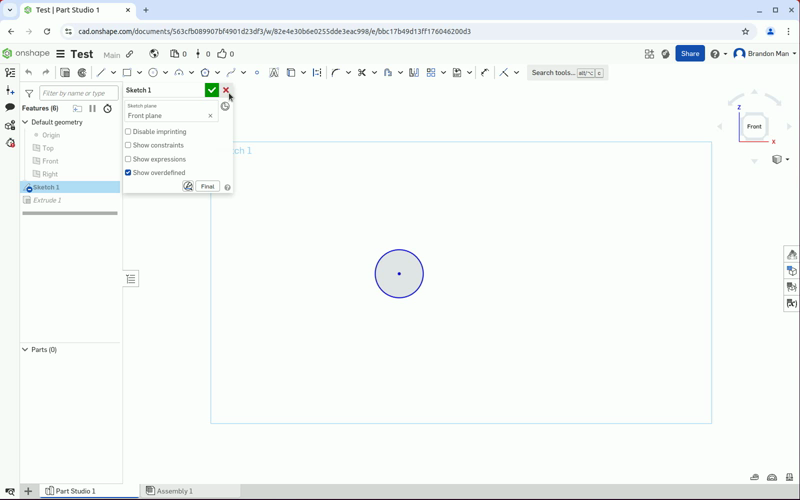
key(shift+s)
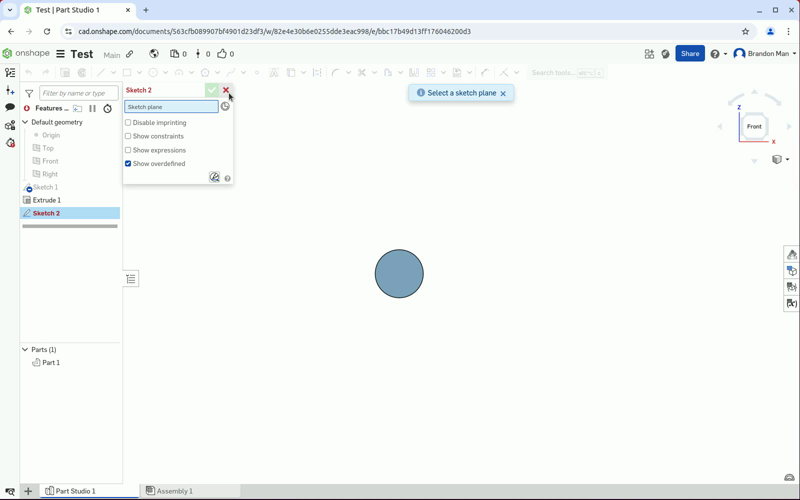
mouse_move(73, 163)
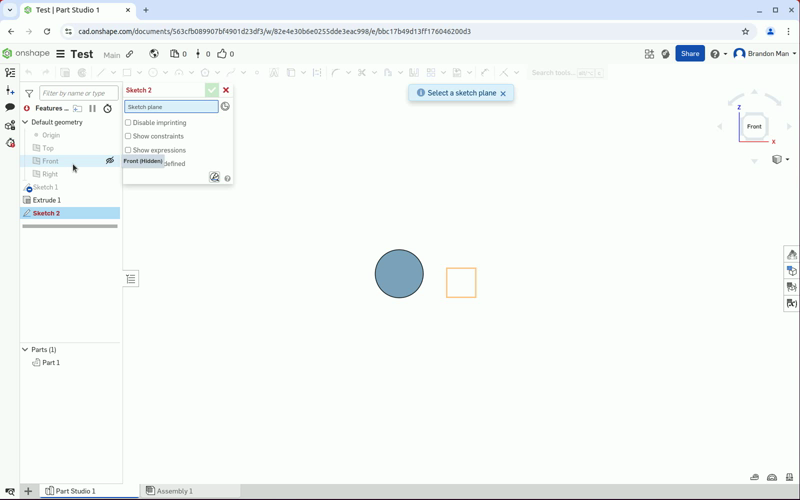
click(73, 163)
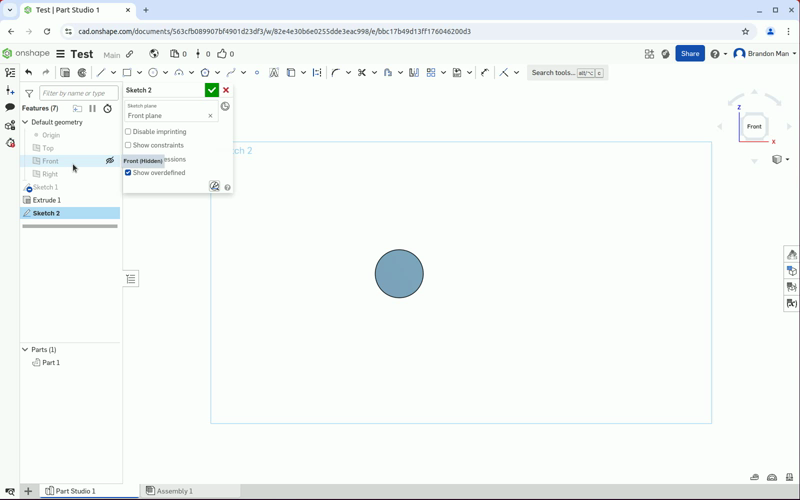
mouse_move(73, 352)
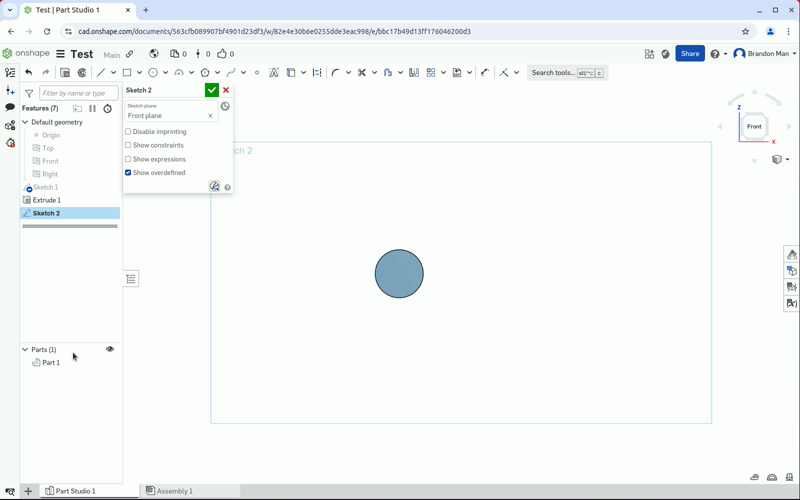
key(y)
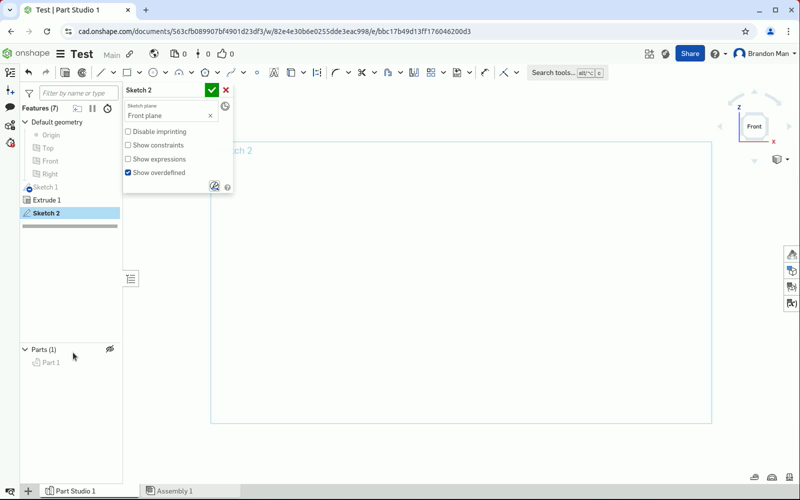
key(c)
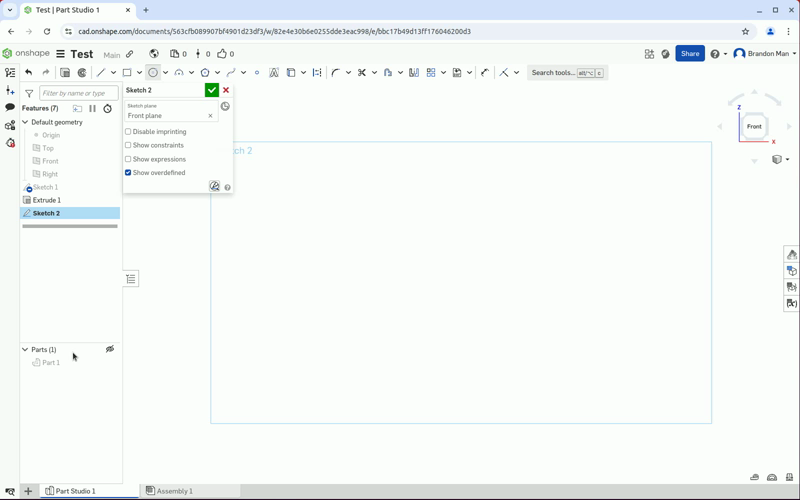
key_down(shift)
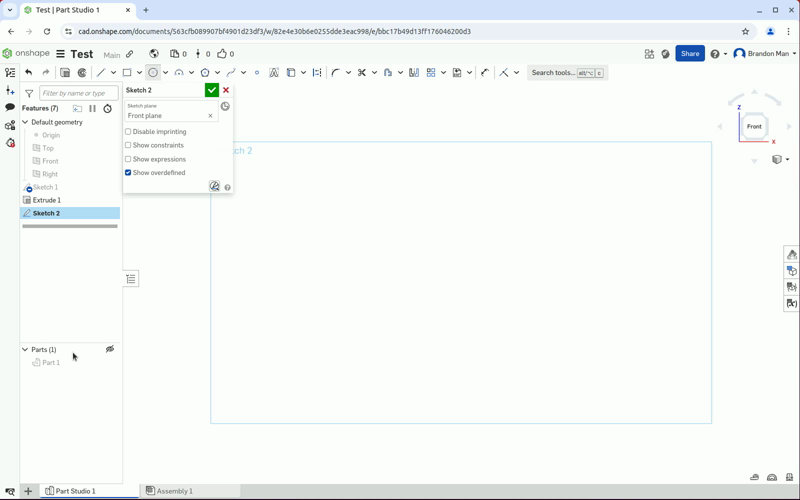
mouse_move(508, 273)
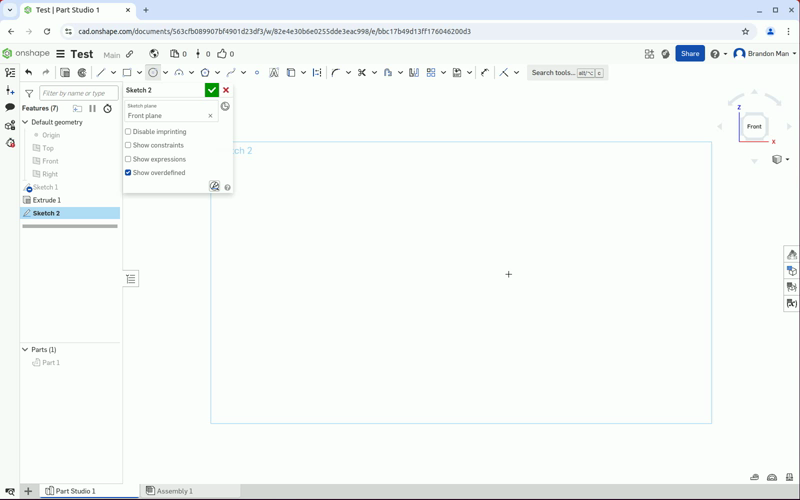
click(508, 273)
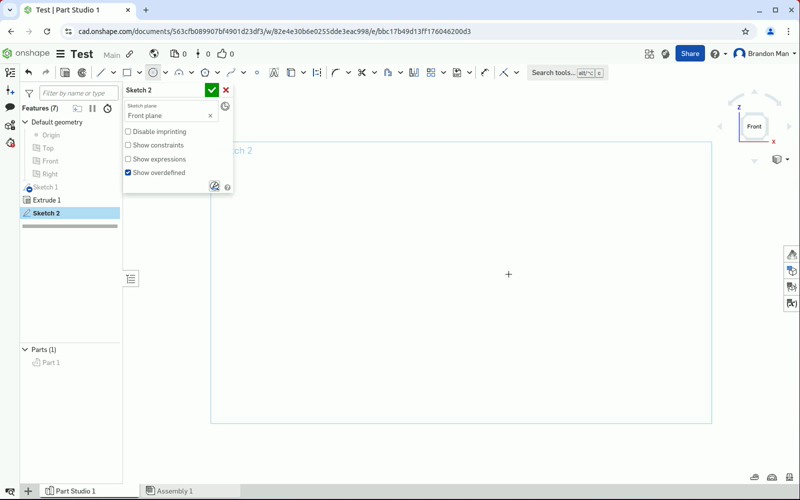
key_up(shift)
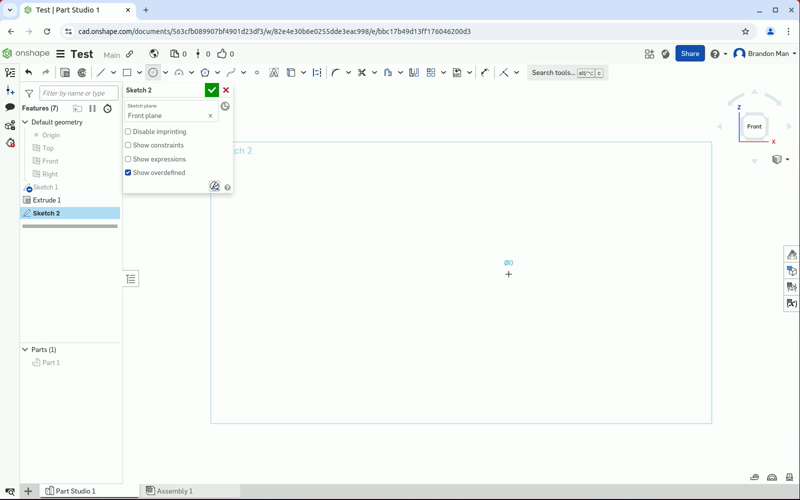
mouse_move(533, 273)
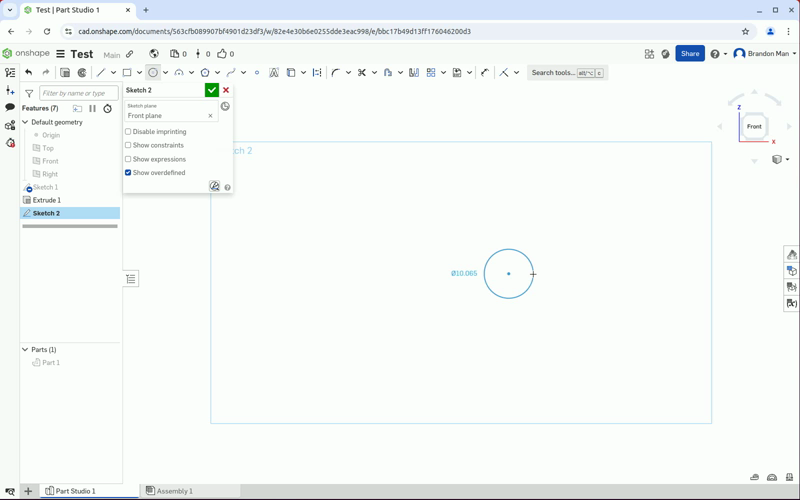
click(533, 273)
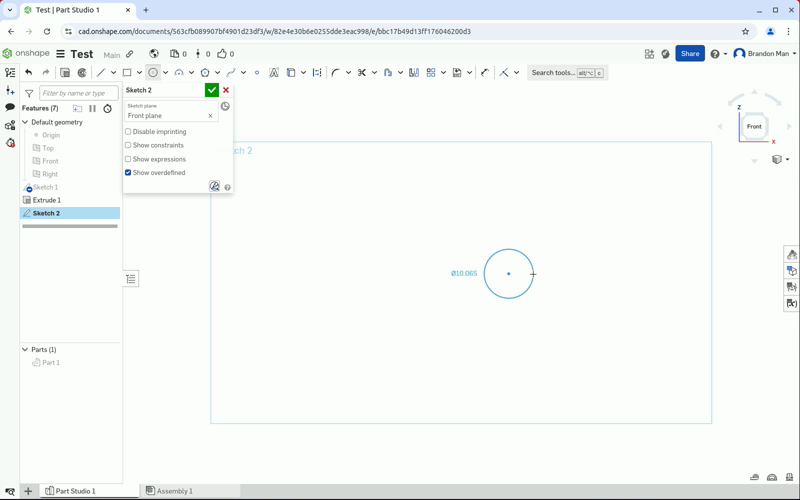
key(esc)
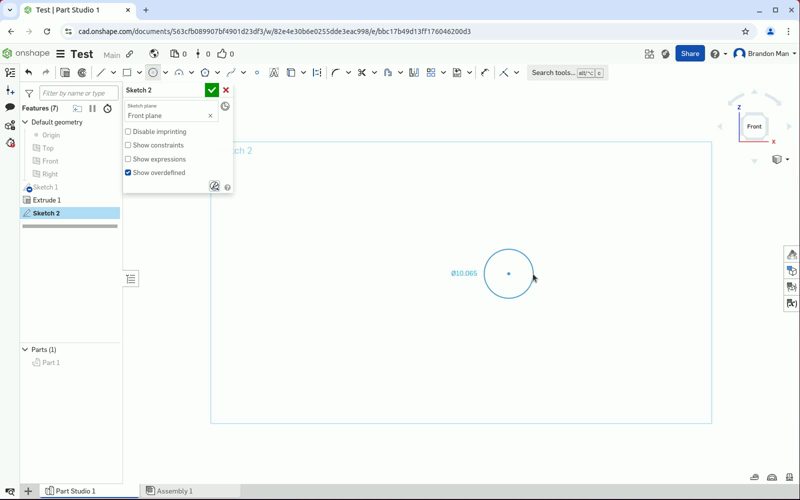
mouse_move(506, 290)
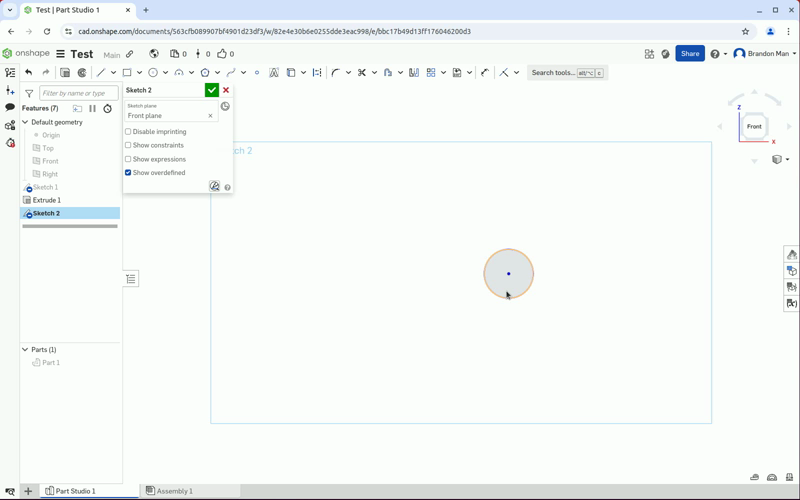
click(506, 290)
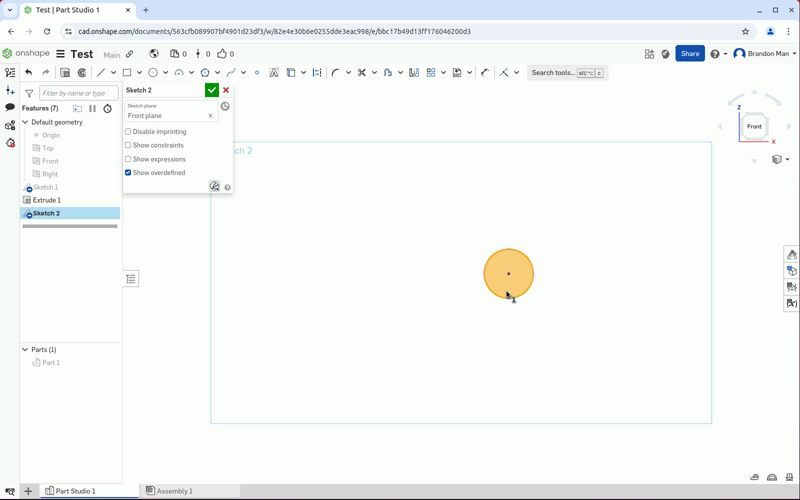
mouse_move(73, 352)
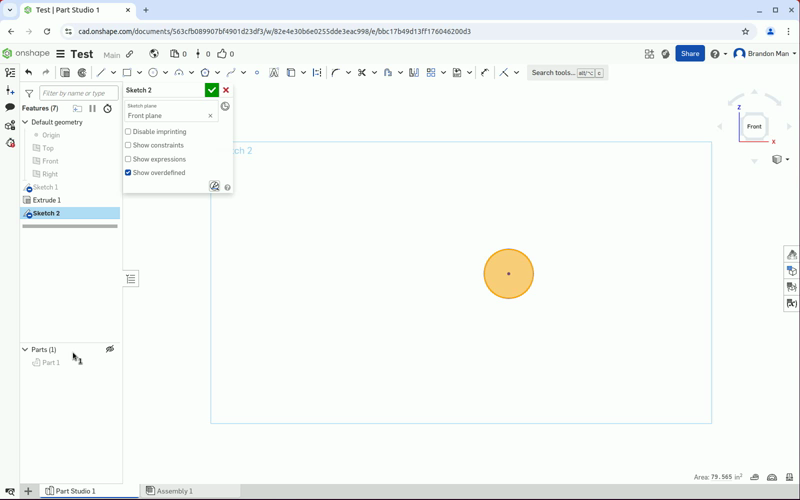
key(shift+y)
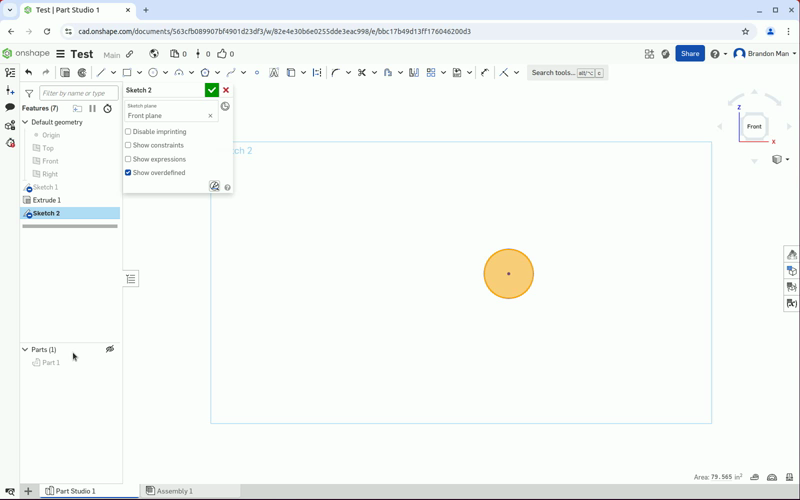
key(shift+e)
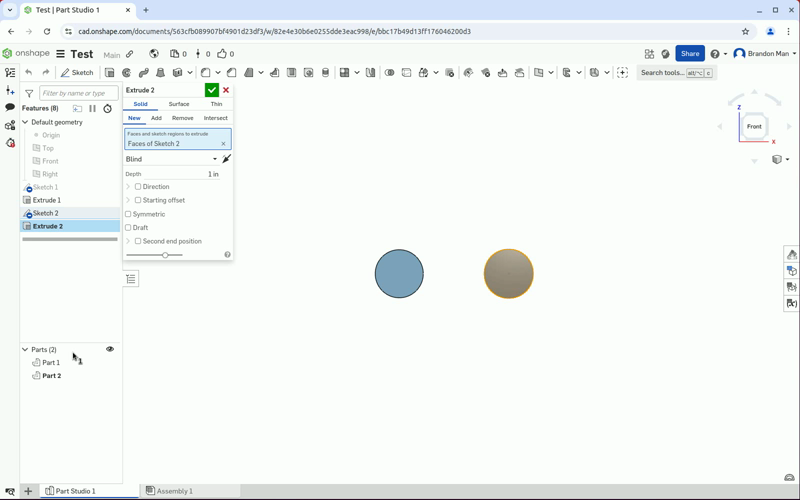
mouse_move(143, 106)
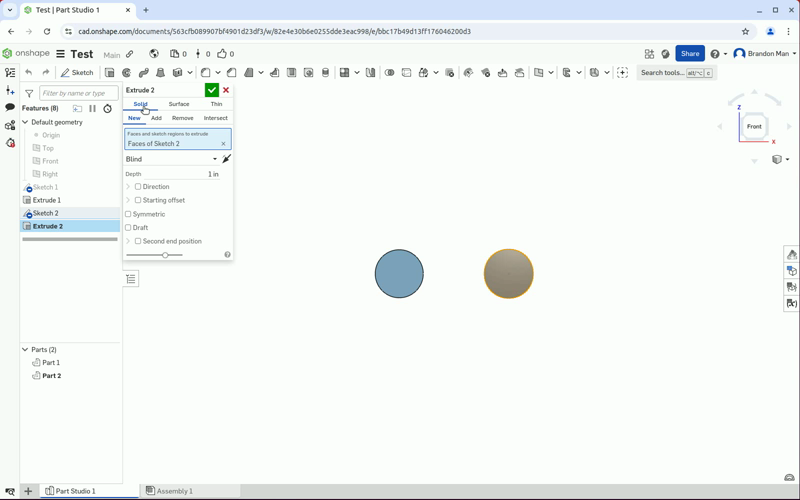
click(143, 106)
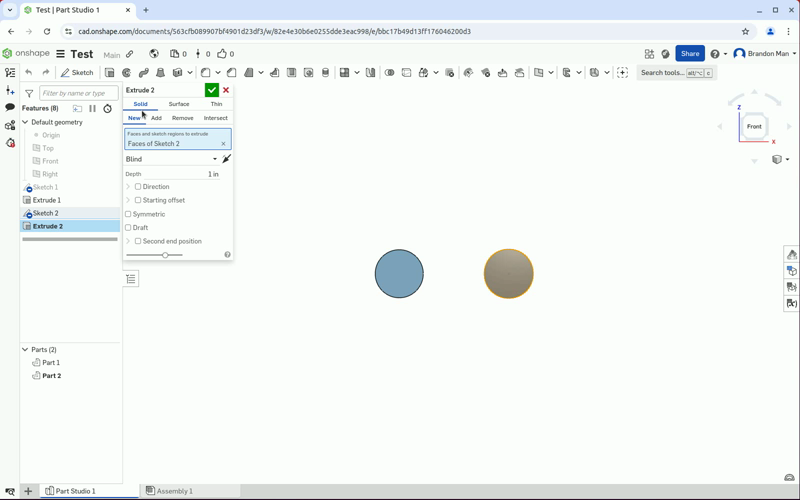
mouse_move(137, 120)
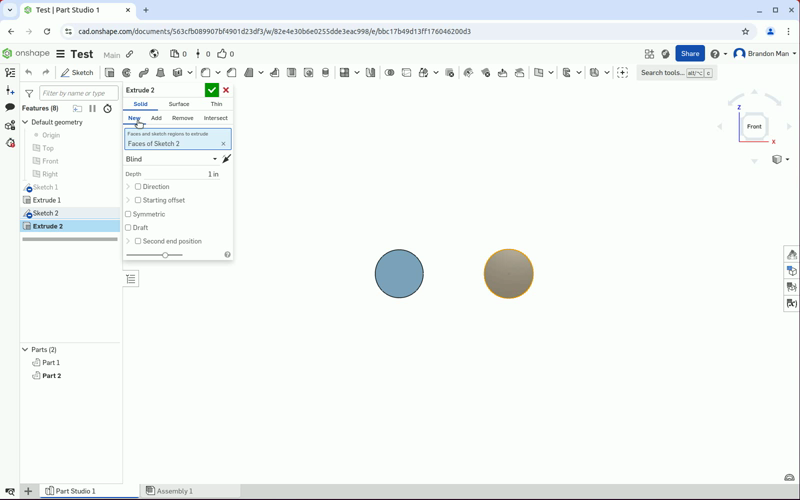
click(137, 120)
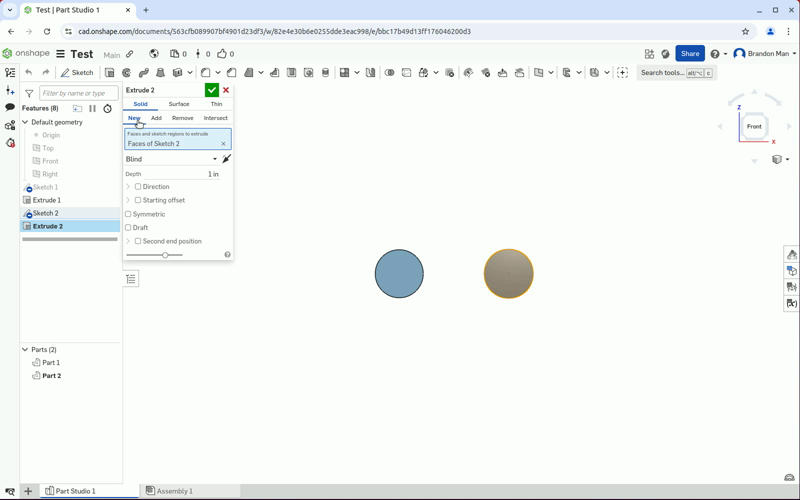
key(tab, 4)
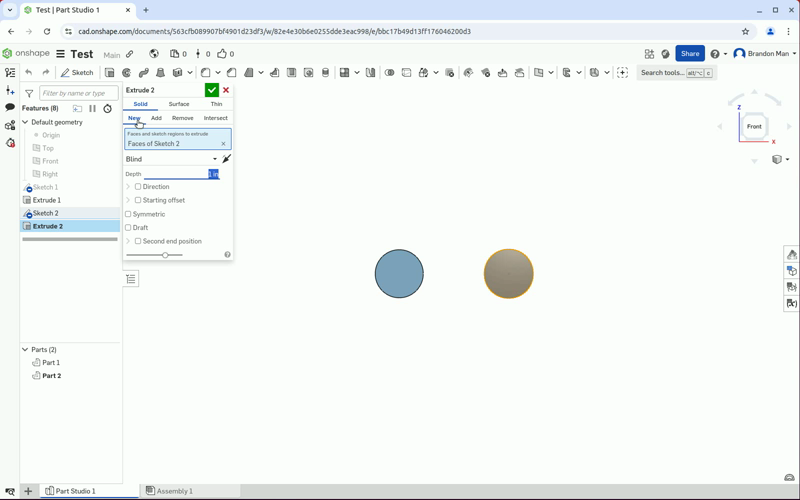
text(4.814)
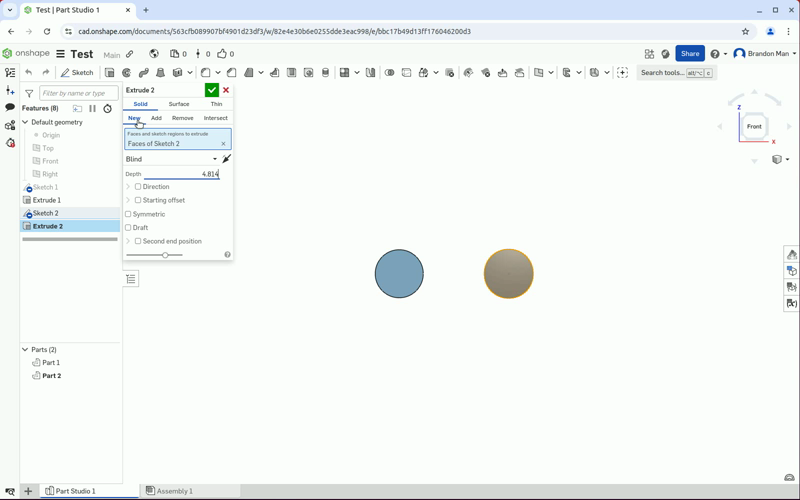
key(enter)
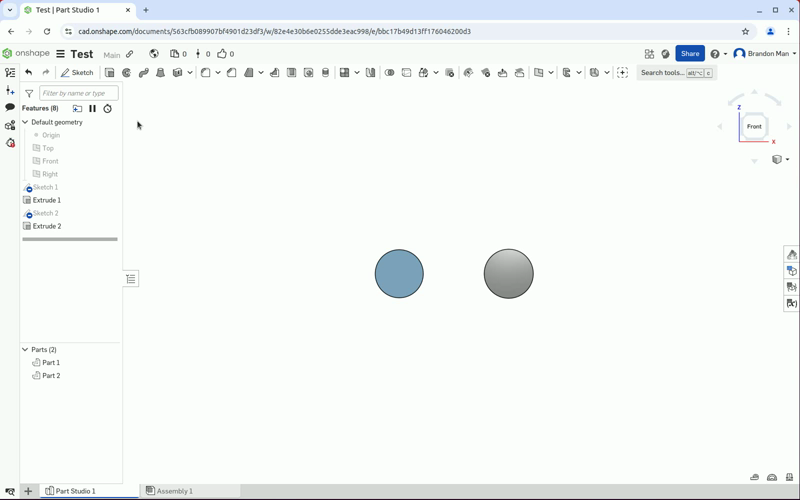
key(shift+h)
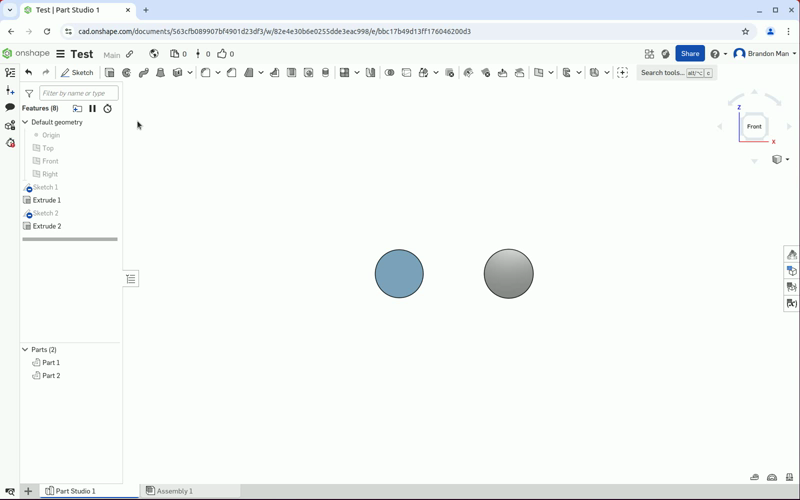
key(shift+h)
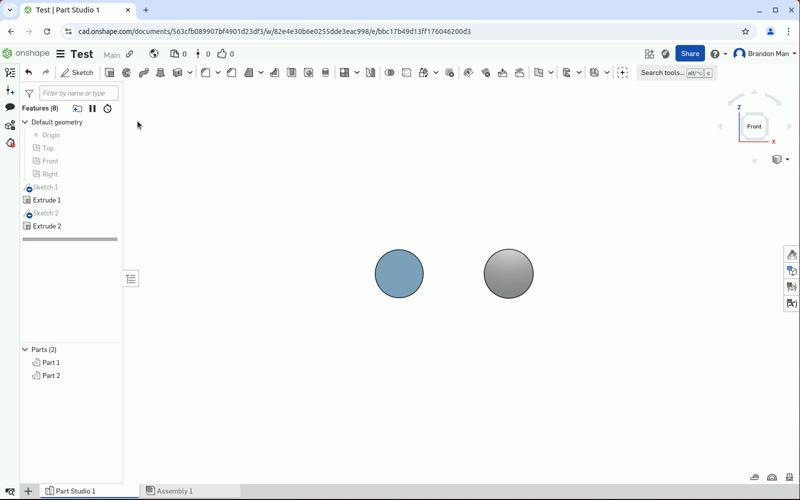
mouse_move(73, 189)
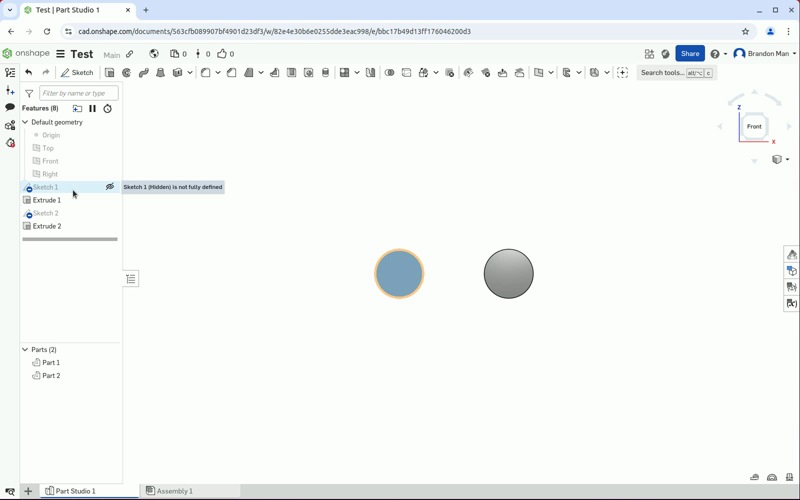
click(73, 189)
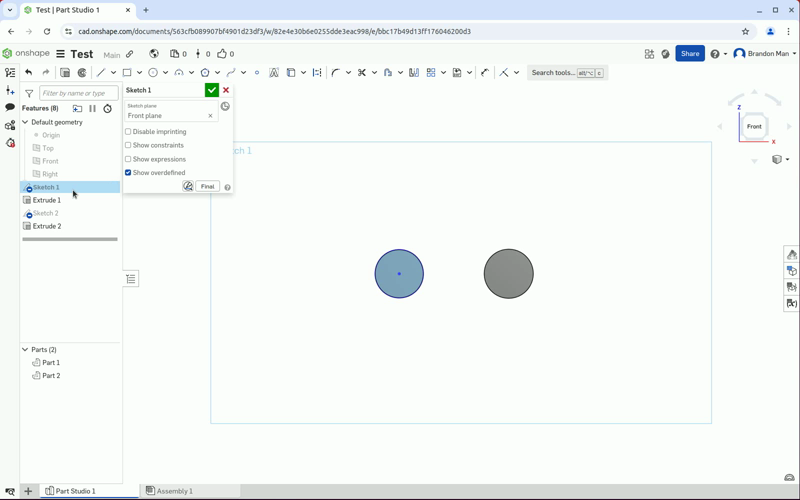
mouse_move(229, 92)
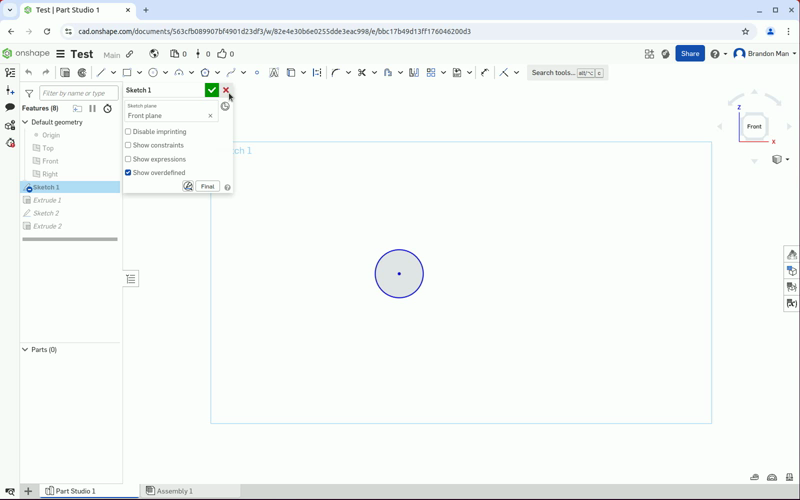
click(229, 92)
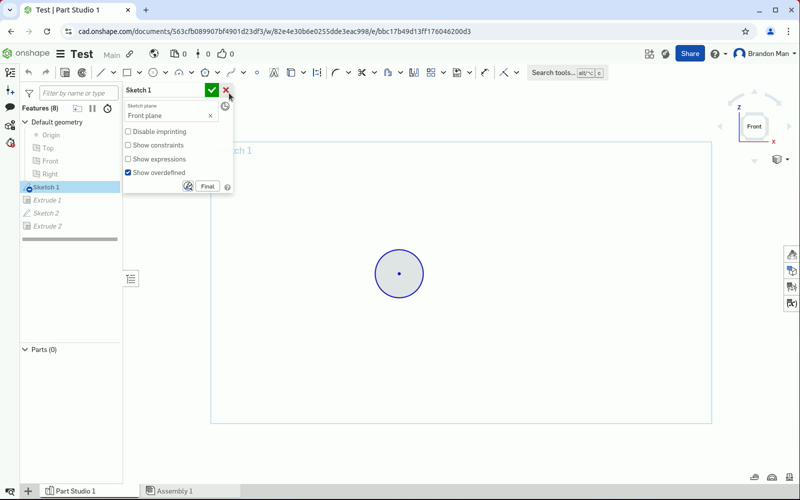
key(shift+s)
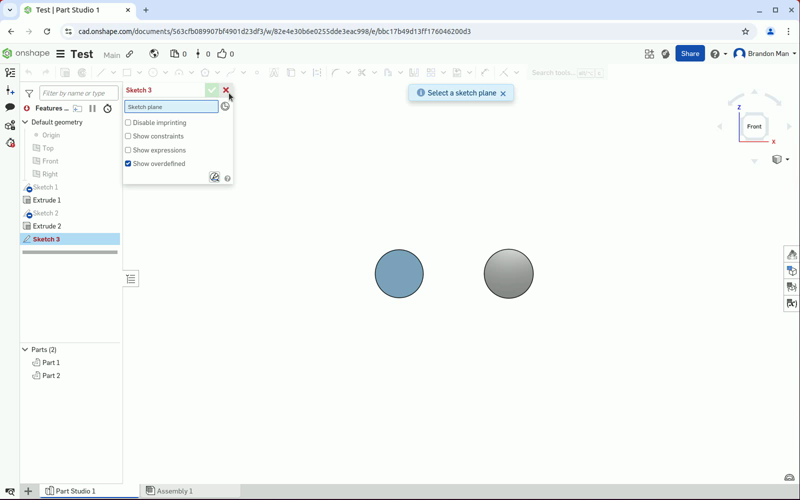
mouse_move(73, 163)
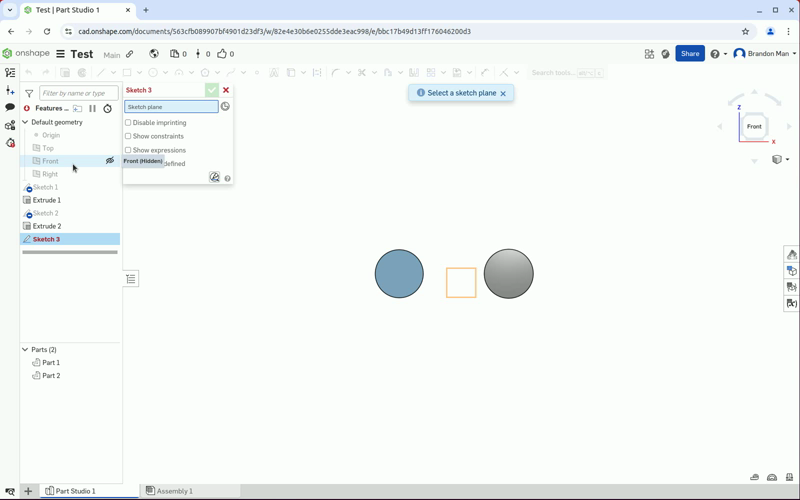
click(73, 163)
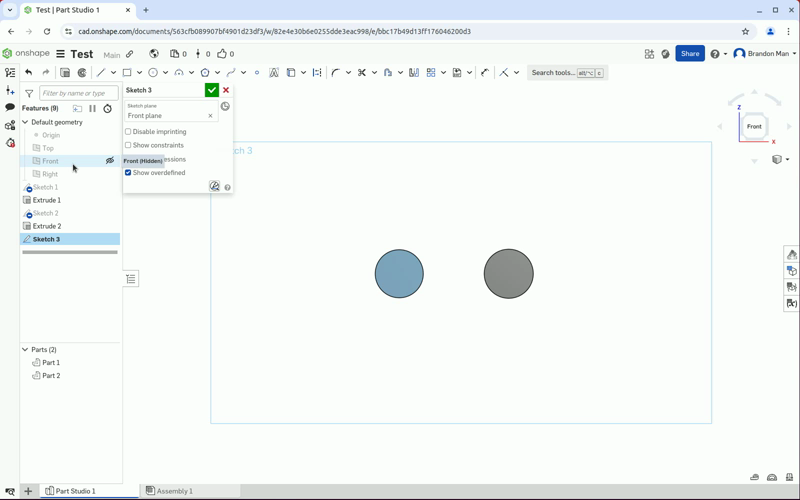
mouse_move(73, 352)
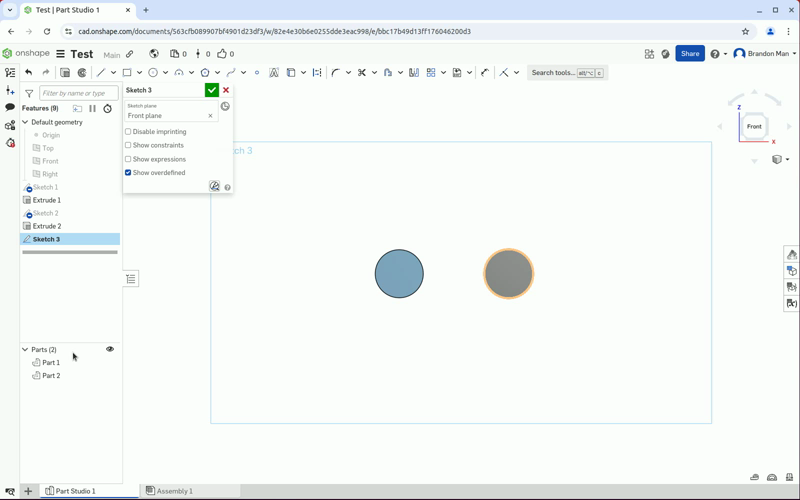
key(y)
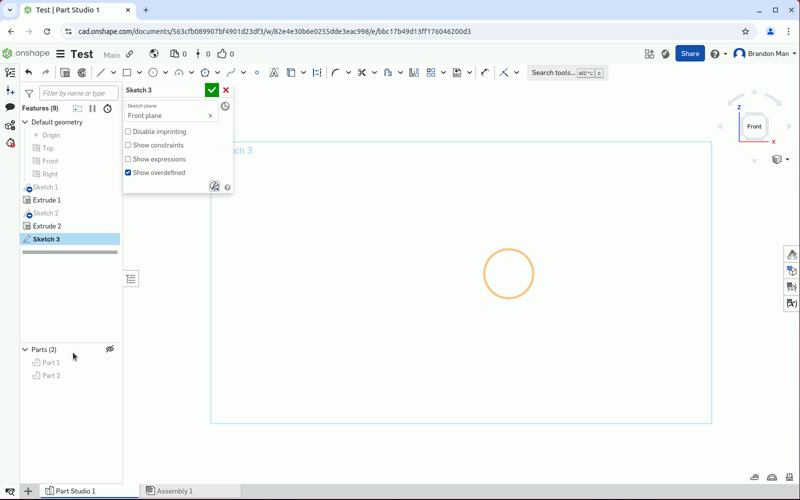
key(a)
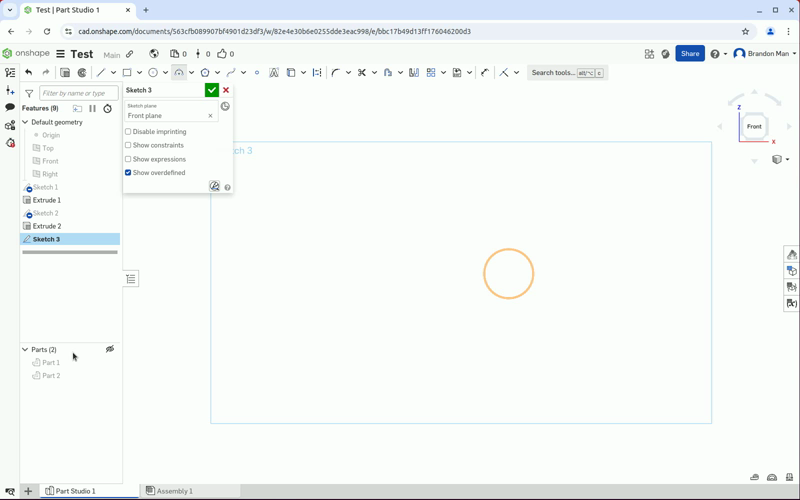
key_down(shift)
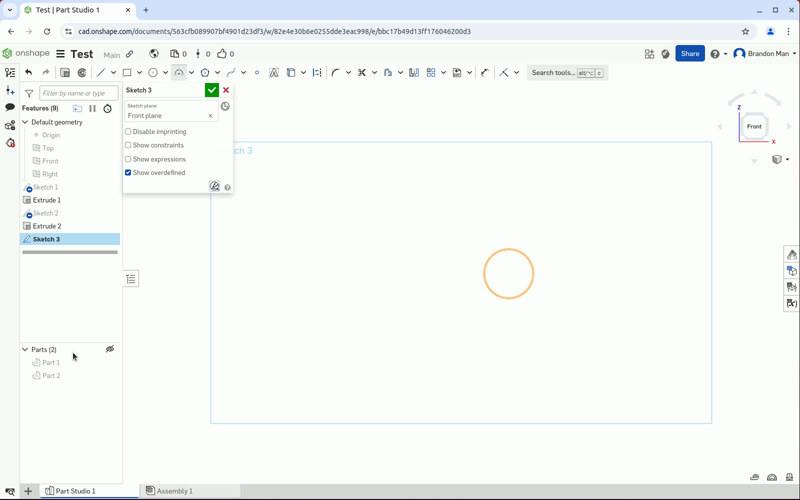
mouse_move(377, 261)
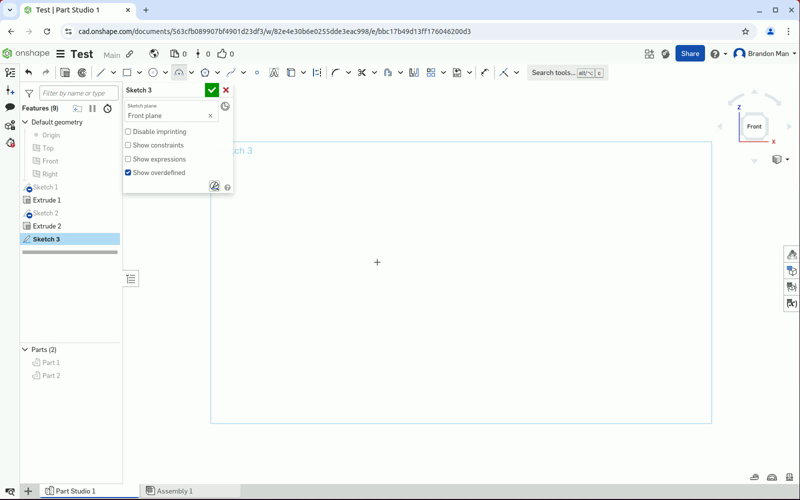
click(377, 261)
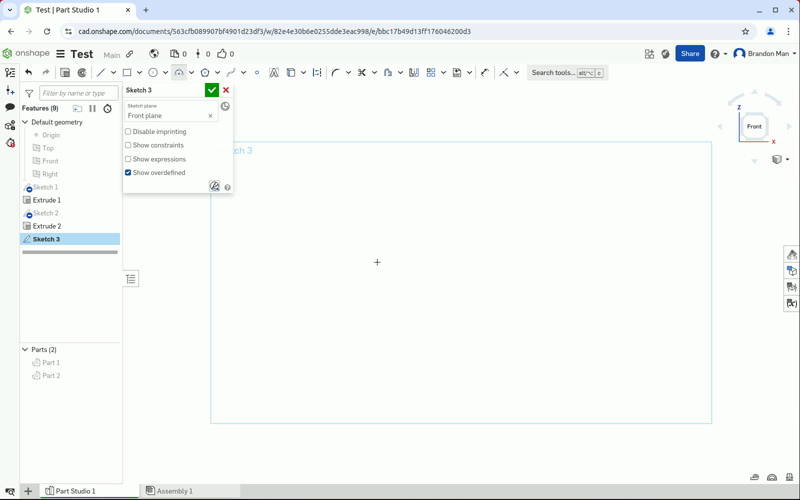
key_up(shift)
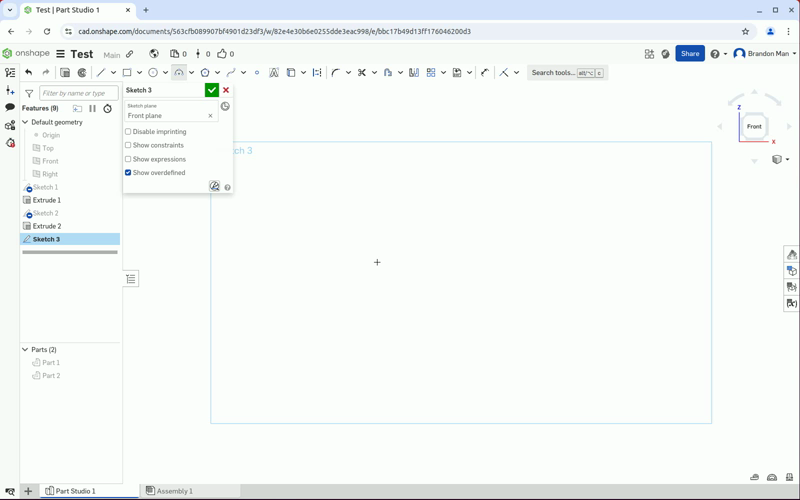
key_down(shift)
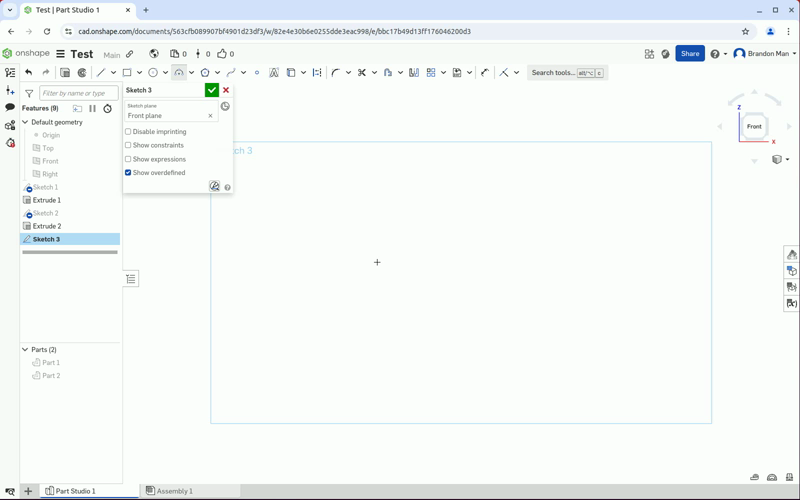
mouse_move(396, 250)
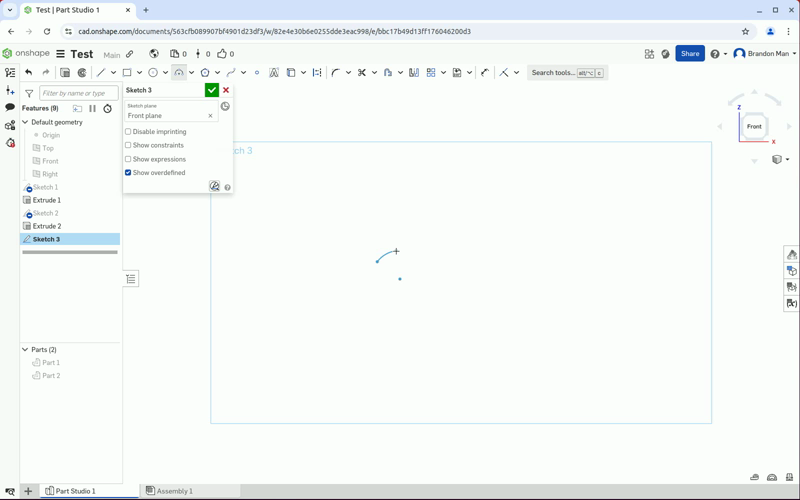
click(396, 250)
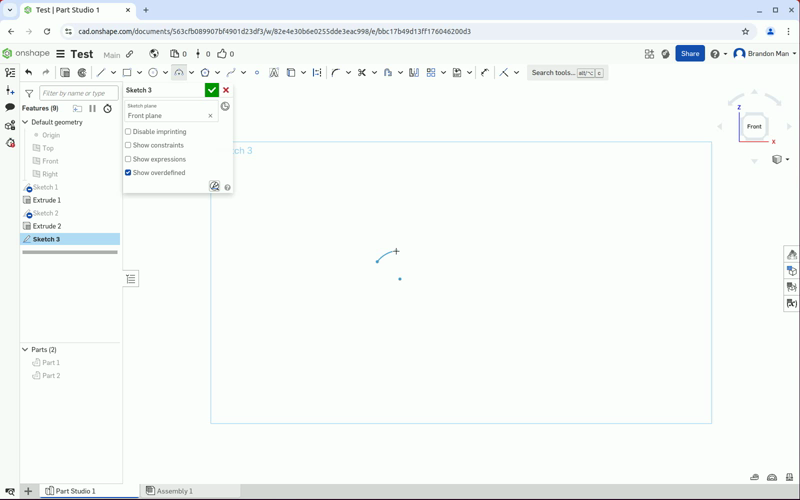
mouse_move(385, 253)
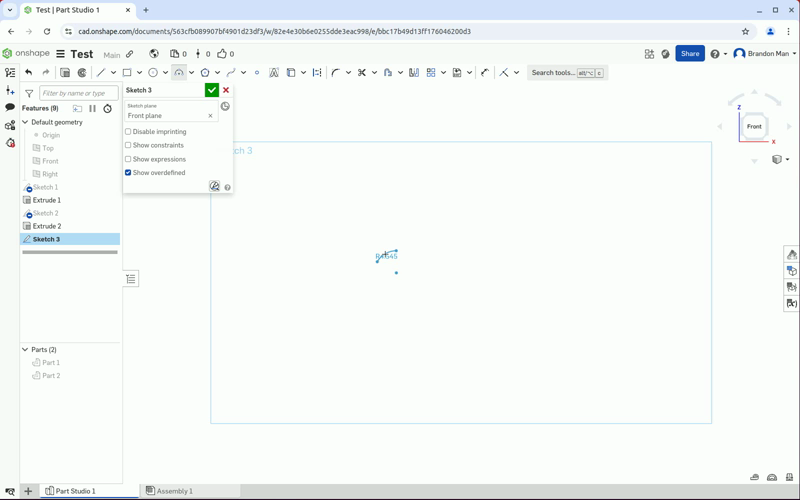
click(385, 253)
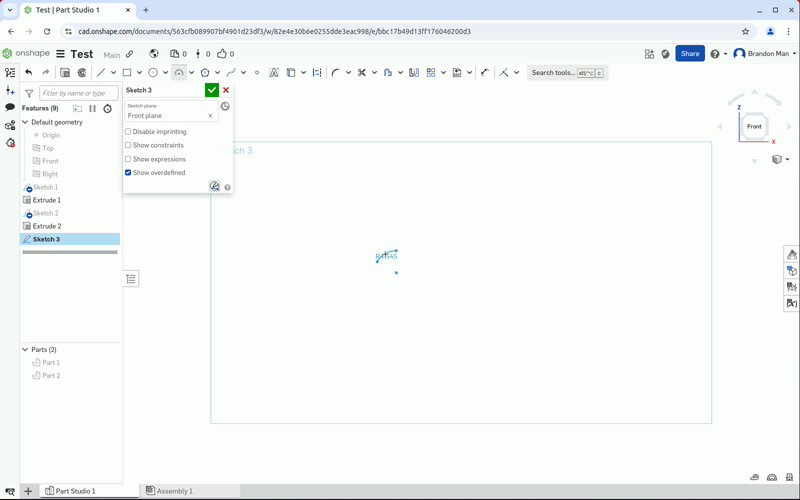
key_up(shift)
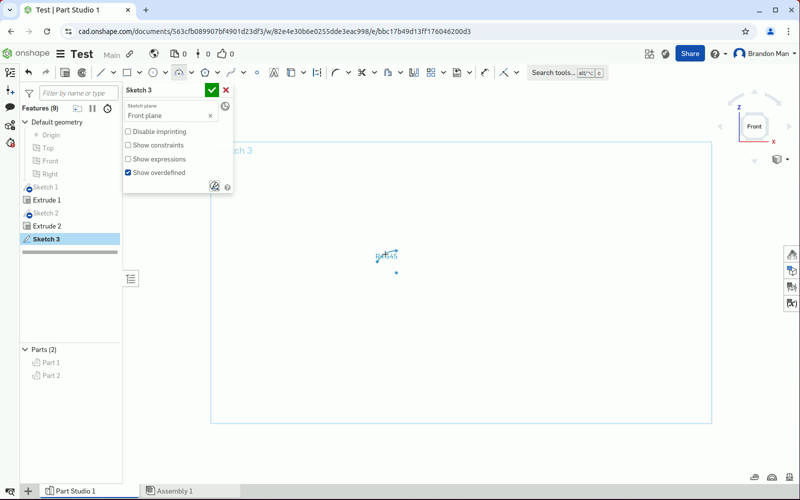
key(esc)
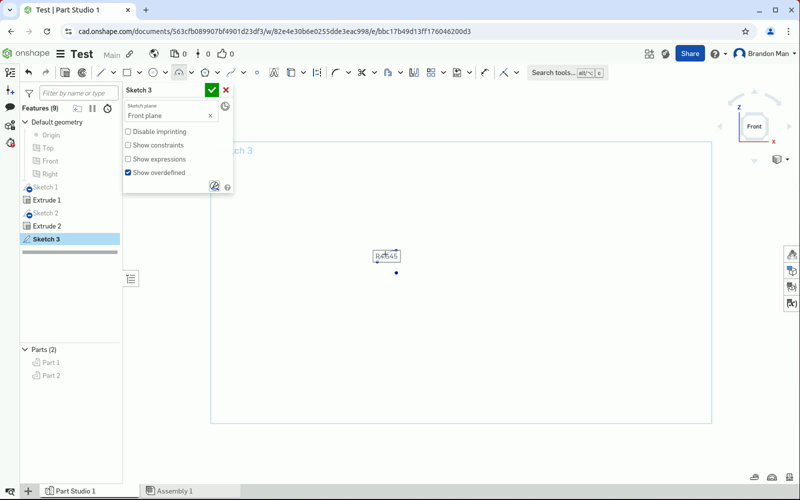
key(l)
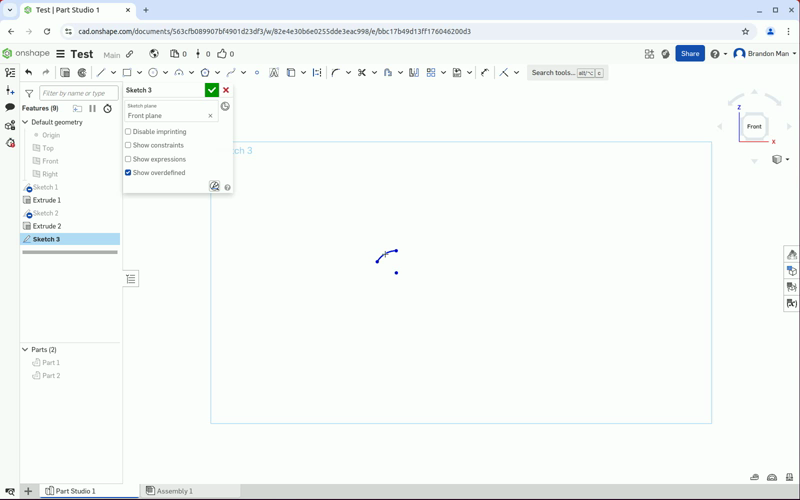
mouse_move(396, 250)
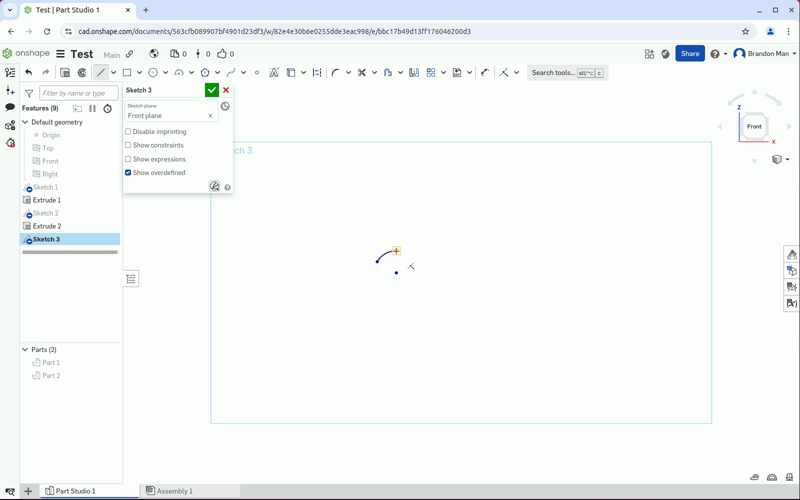
click(396, 250)
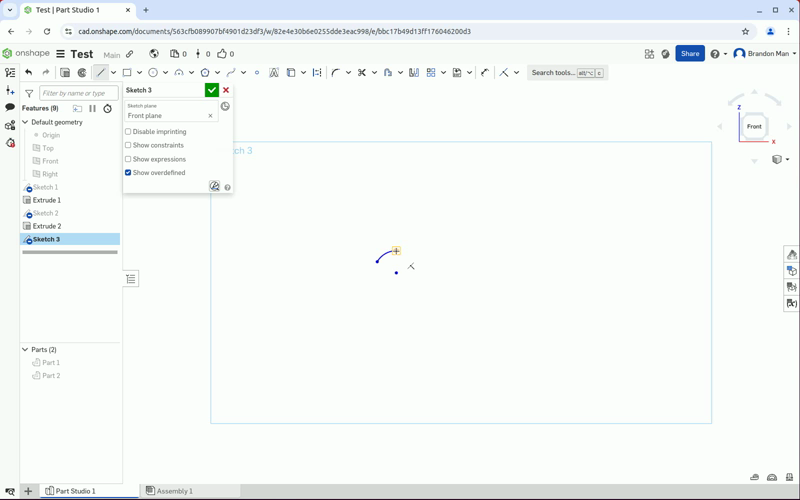
key_down(shift)
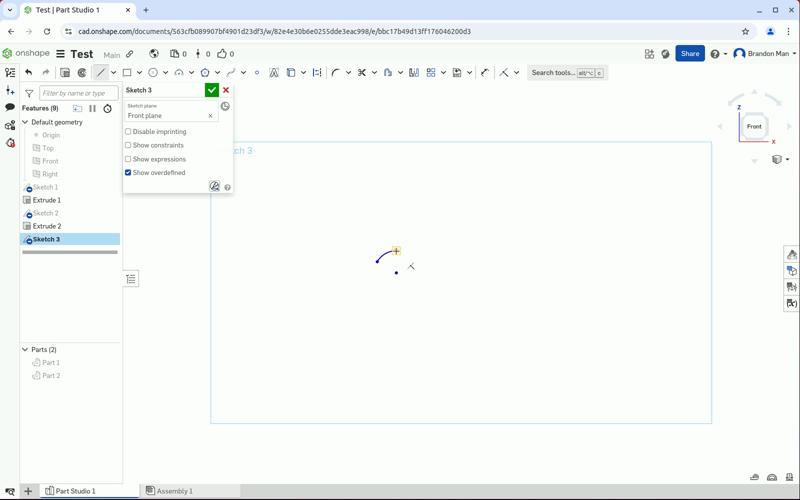
mouse_move(426, 250)
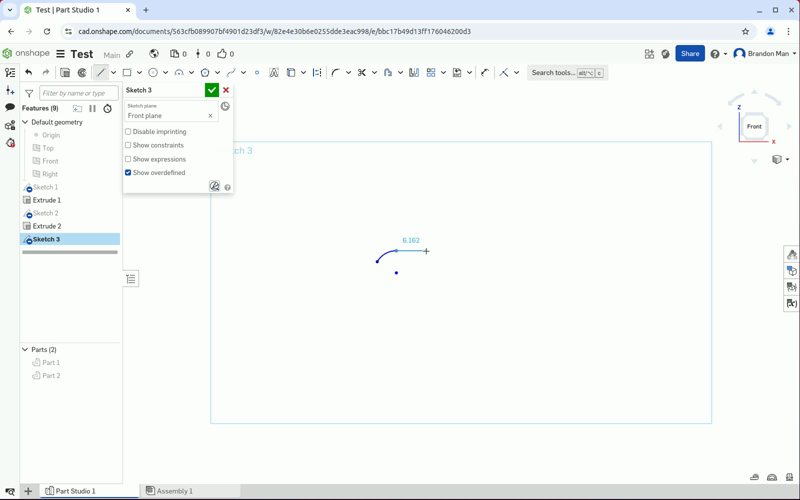
mouse_move(396, 244)
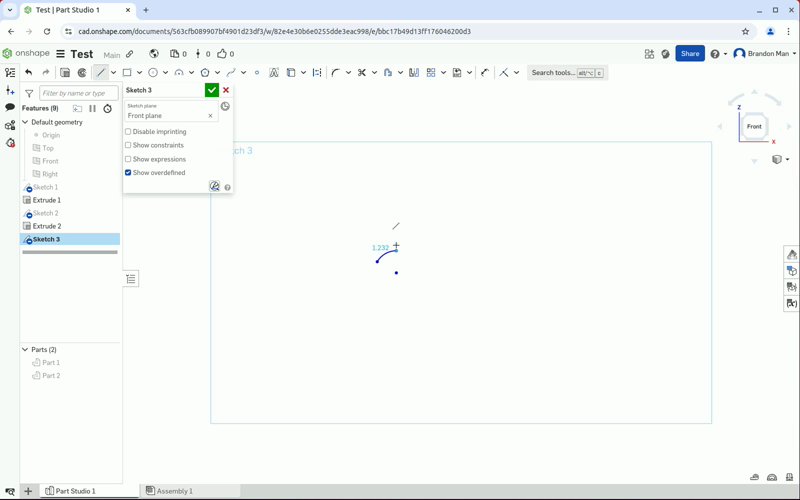
scroll(6)
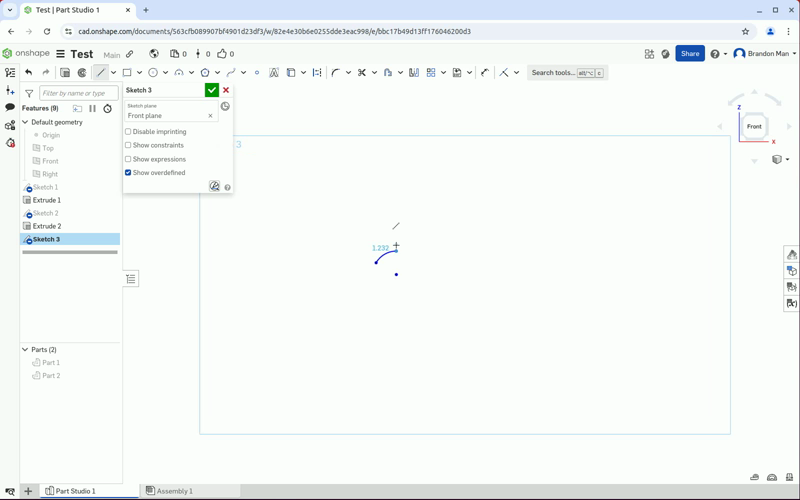
scroll(6)
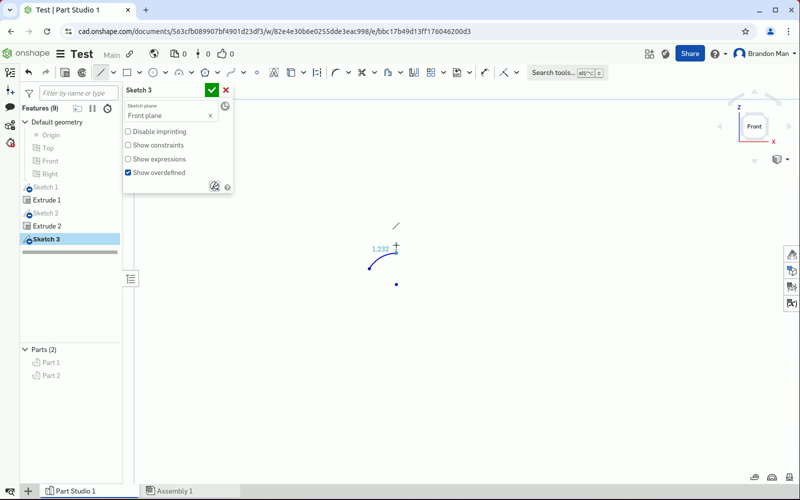
scroll(6)
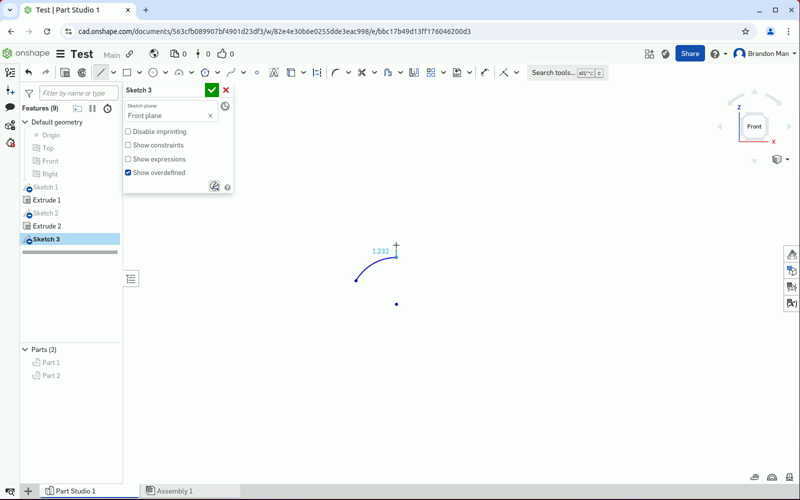
scroll(6)
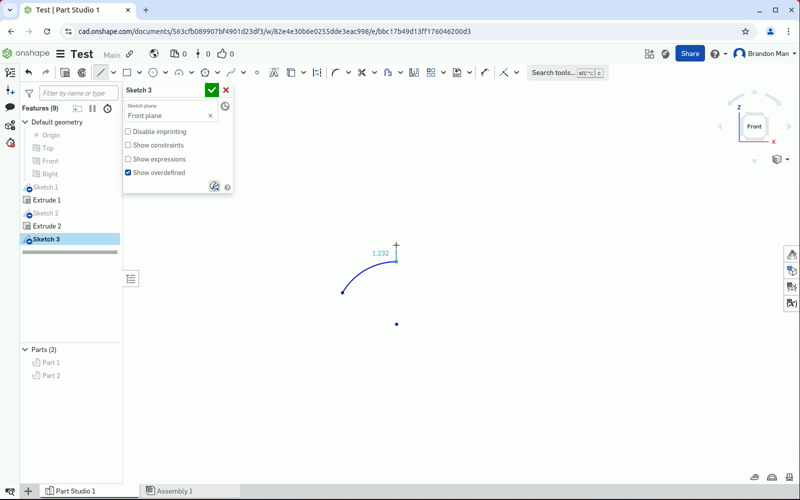
scroll(6)
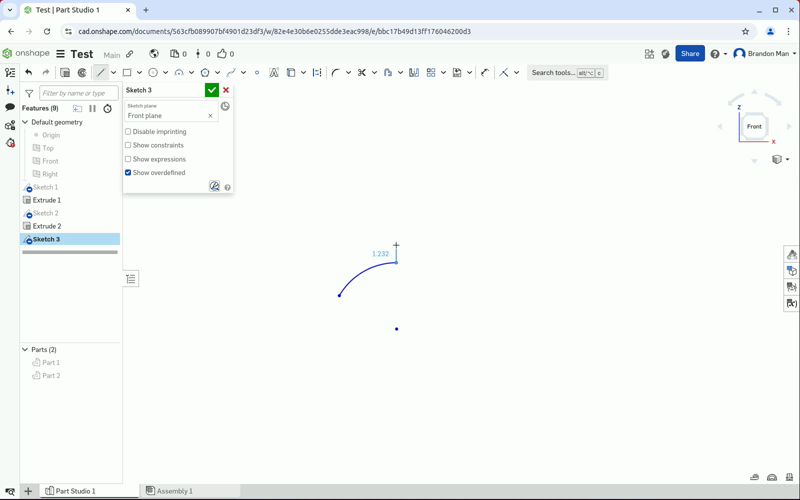
scroll(6)
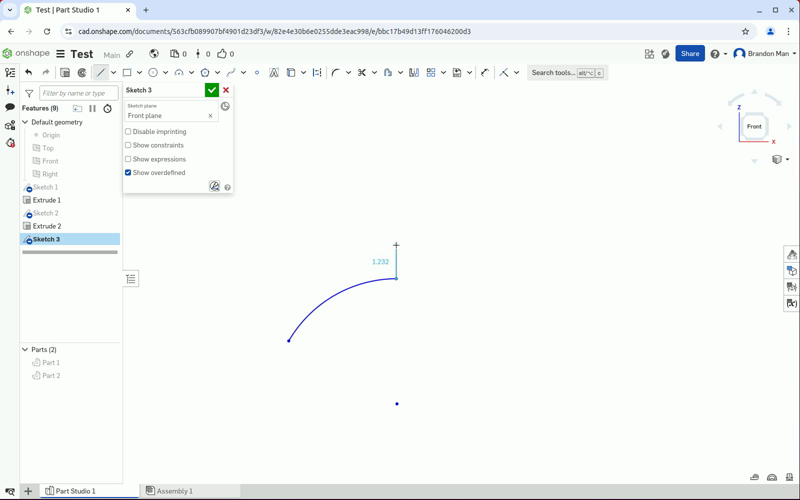
scroll(6)
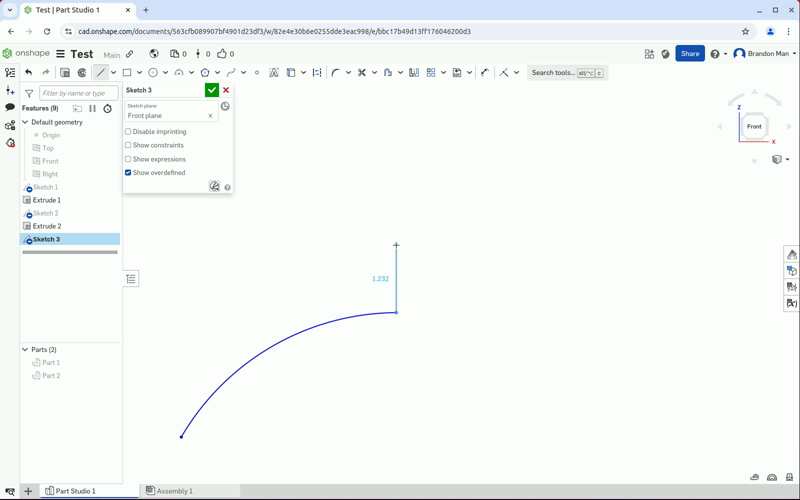
click(396, 244)
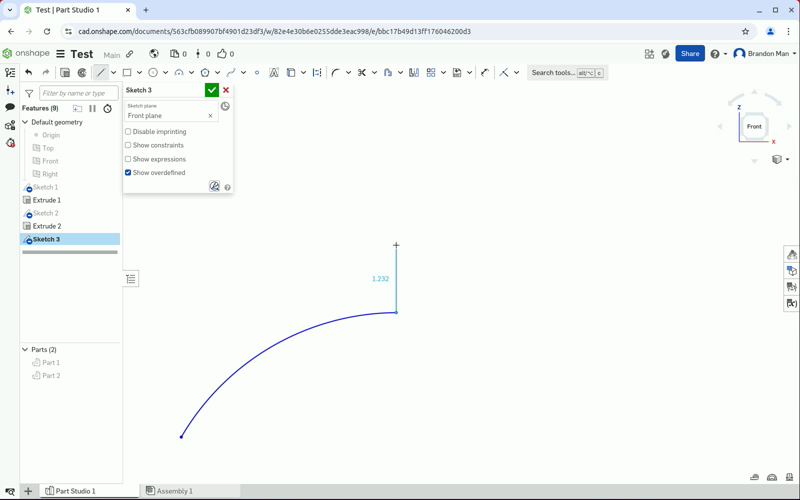
scroll(-6)
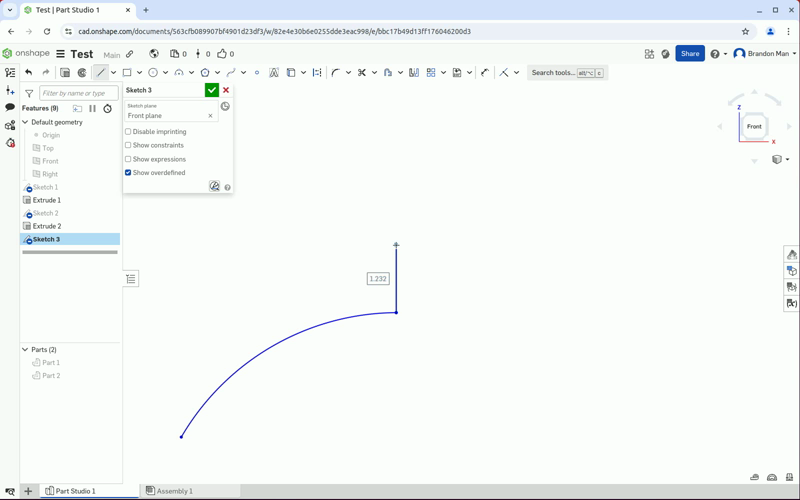
scroll(-6)
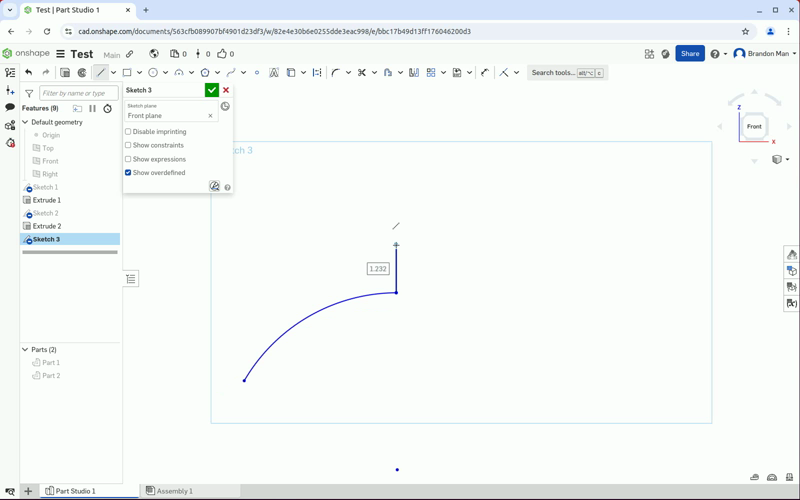
scroll(-6)
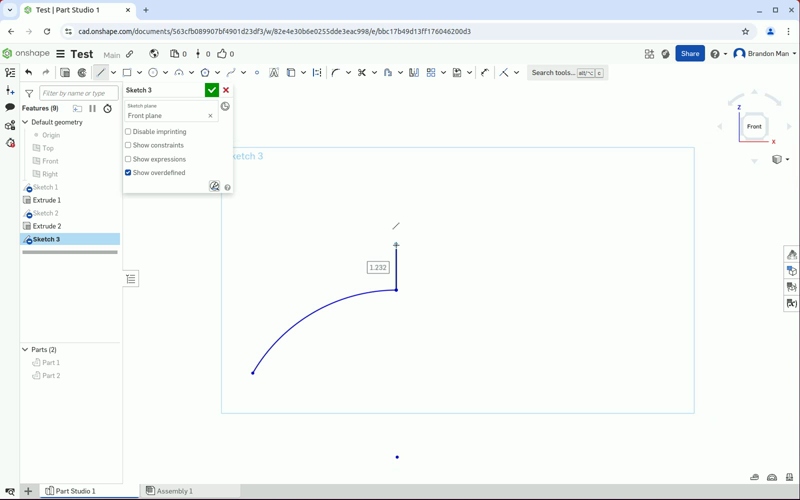
scroll(-6)
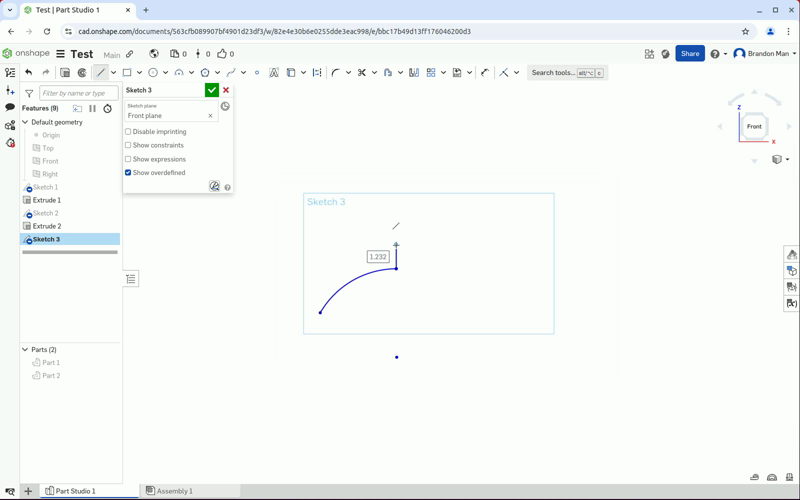
scroll(-6)
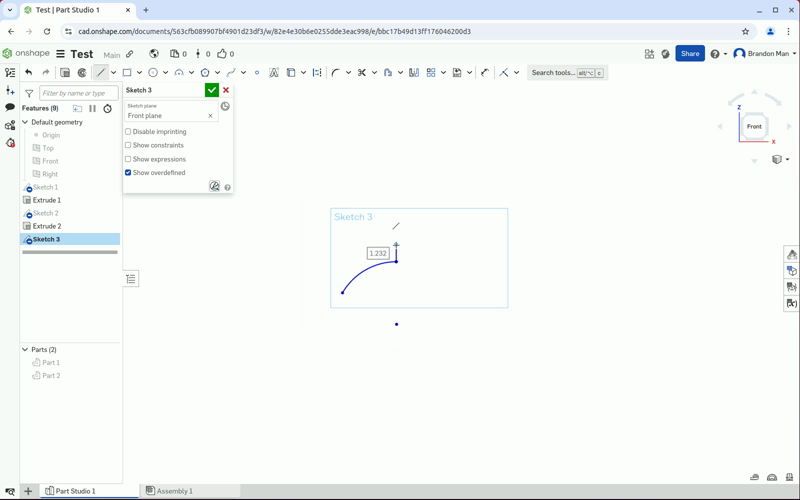
scroll(-6)
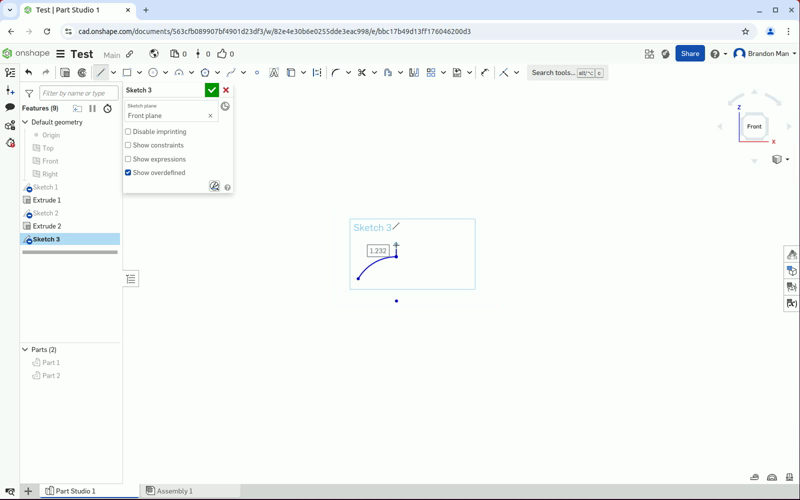
scroll(-6)
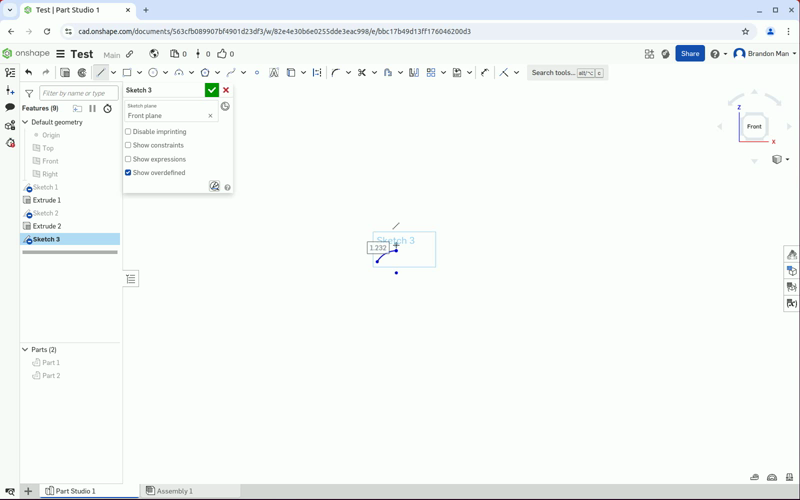
key_up(shift)
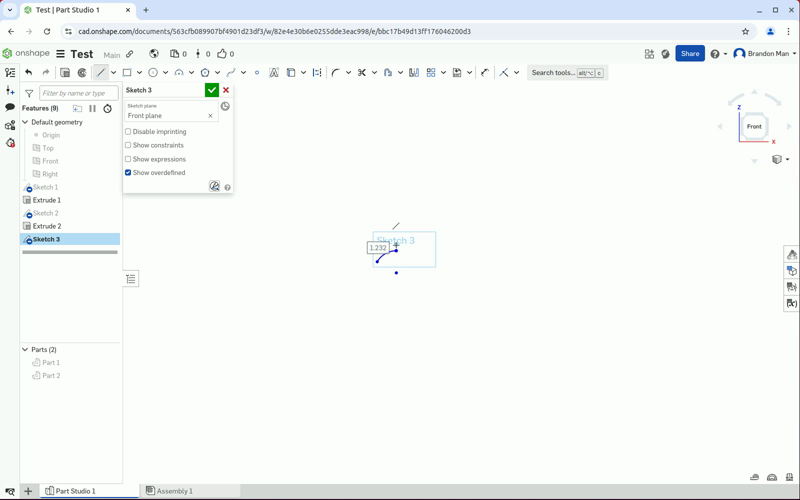
key(esc)
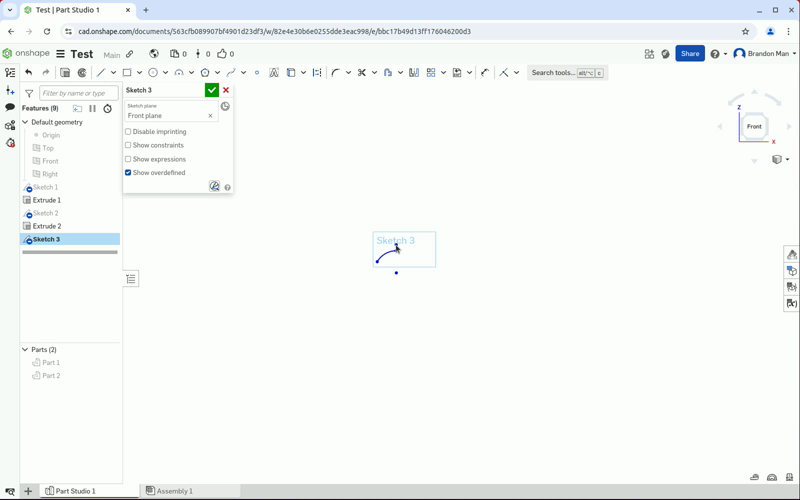
key(a)
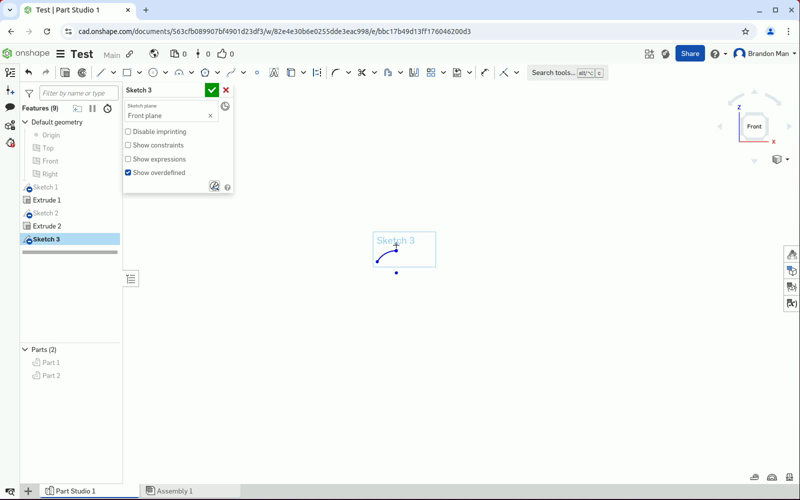
mouse_move(396, 244)
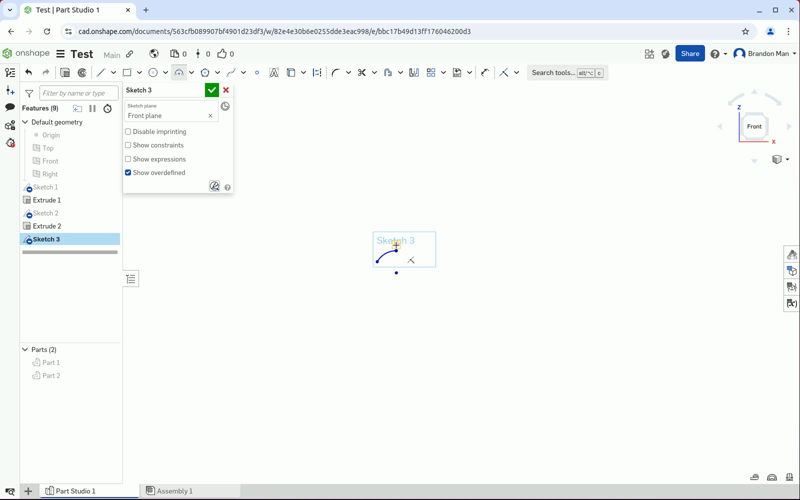
click(396, 244)
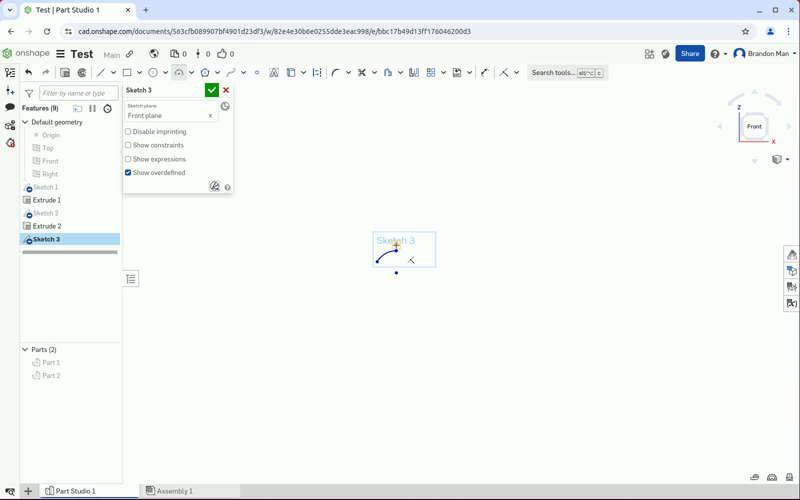
key_down(shift)
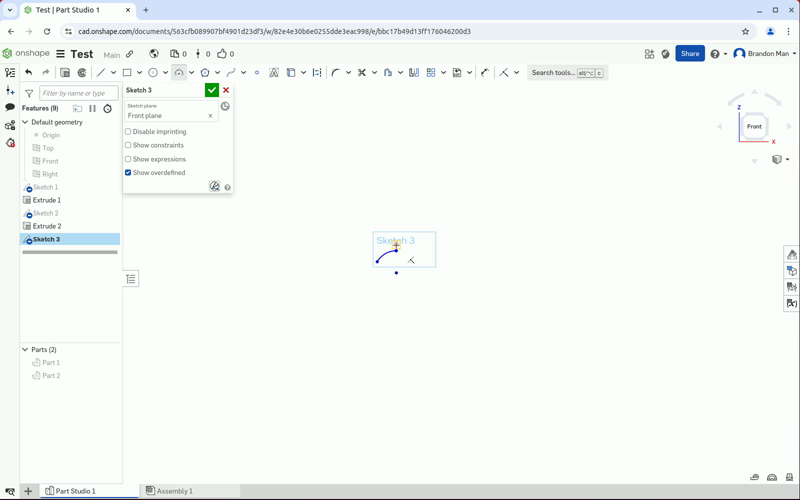
mouse_move(506, 244)
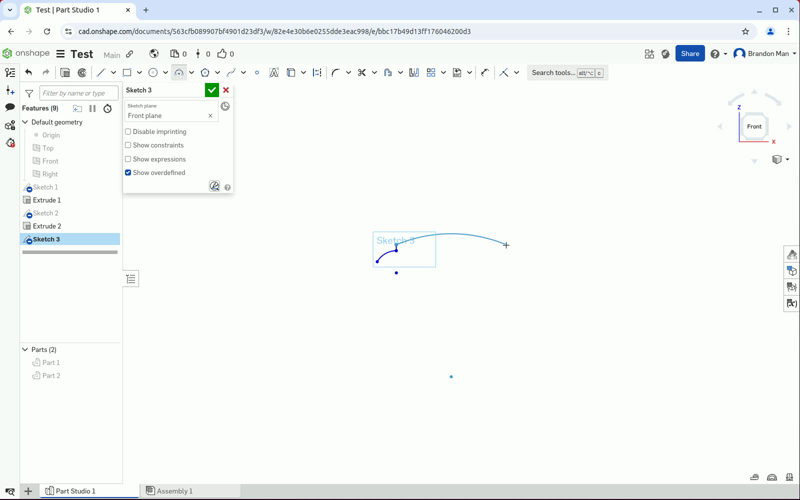
click(506, 244)
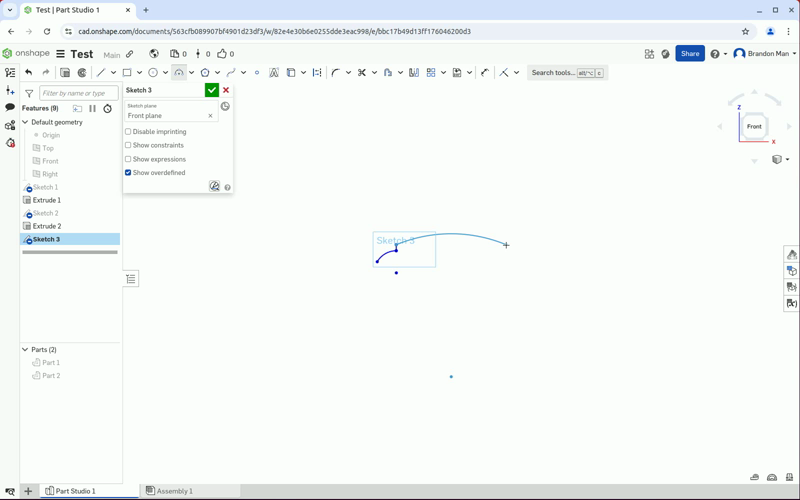
mouse_move(451, 190)
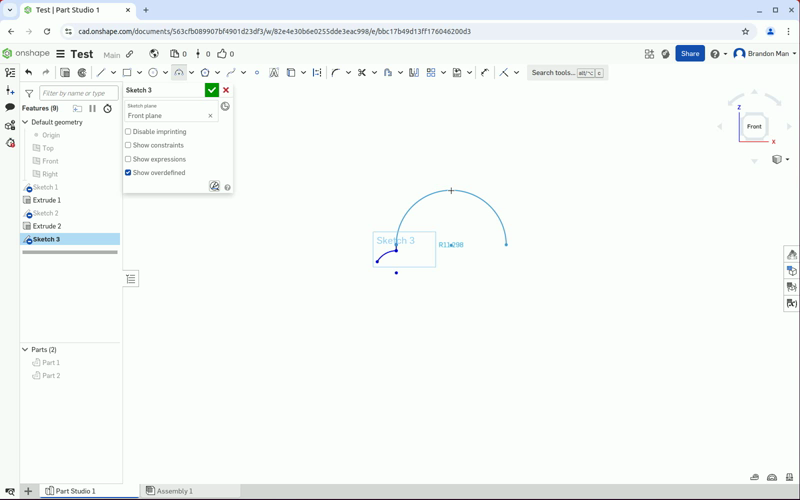
click(451, 190)
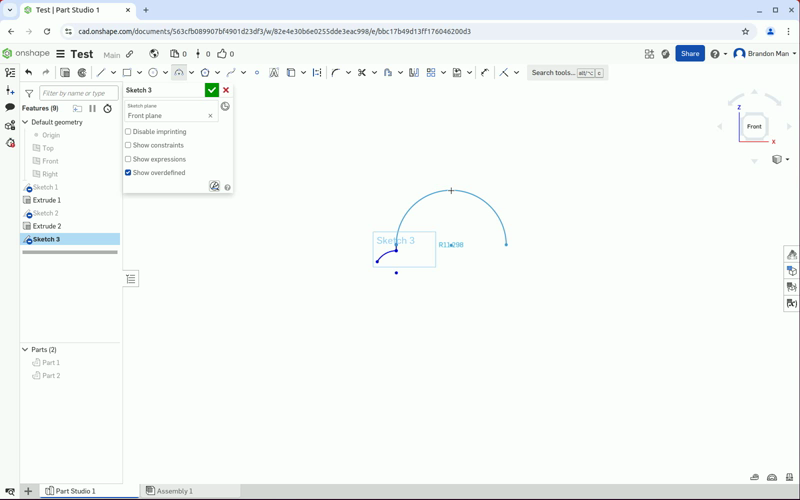
key_up(shift)
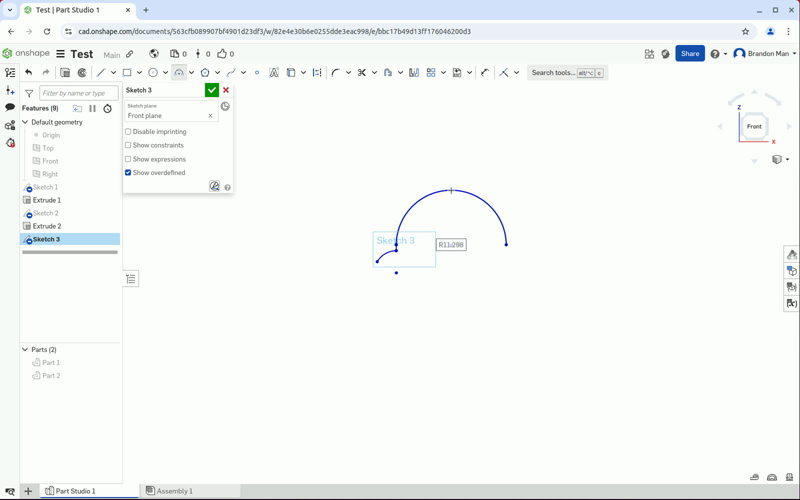
key(esc)
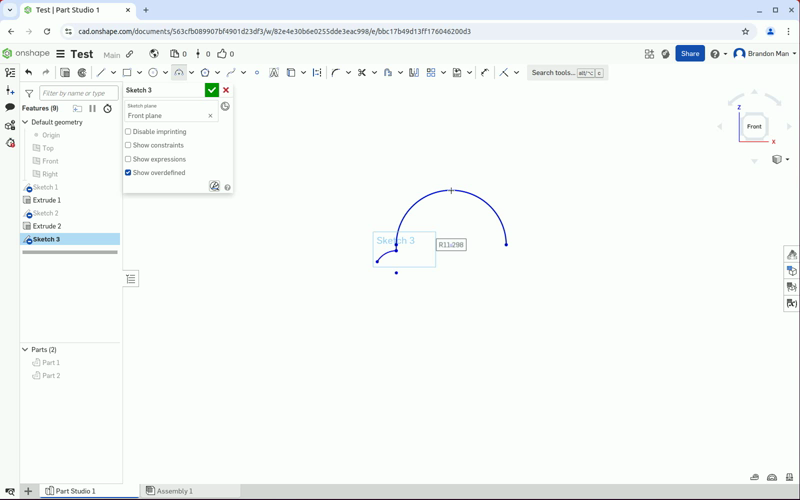
key(l)
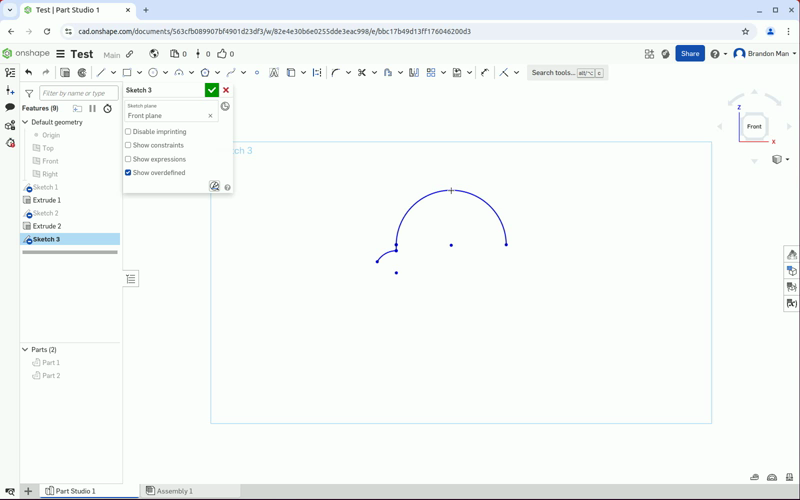
mouse_move(506, 244)
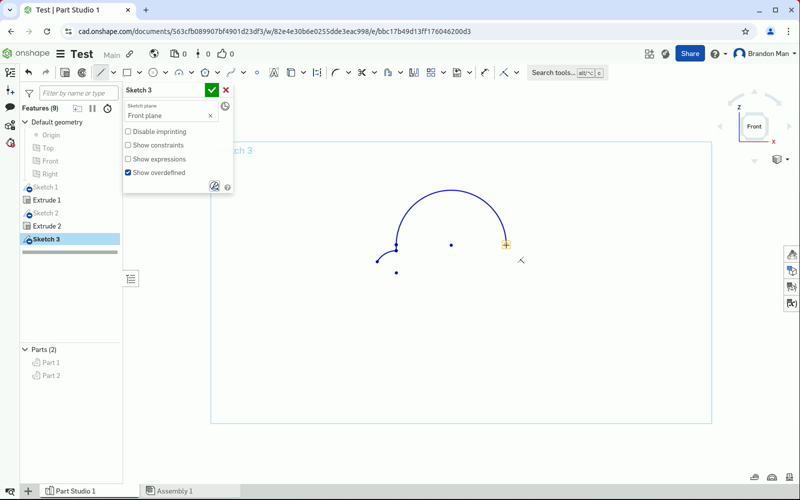
click(506, 244)
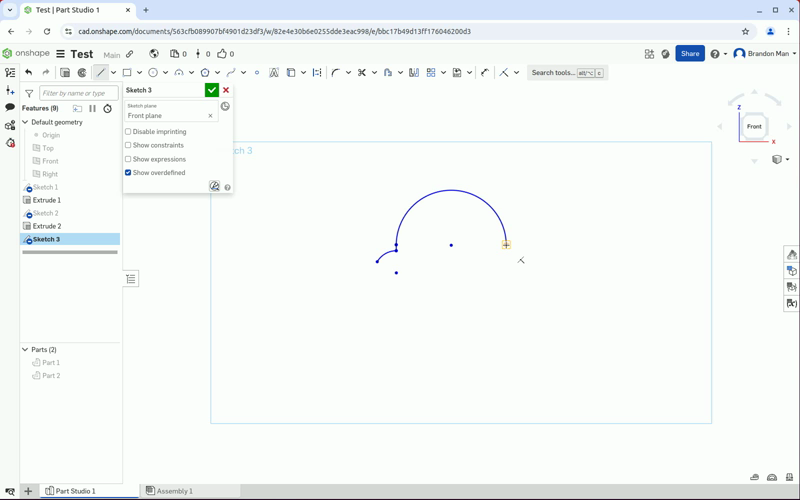
key_down(shift)
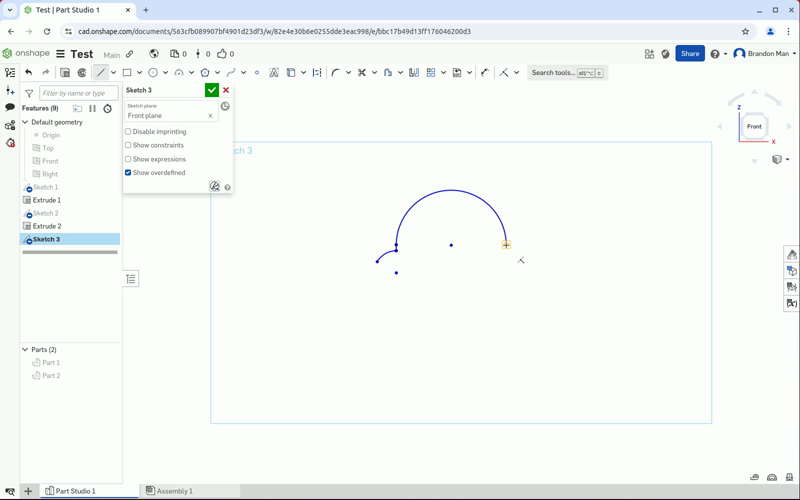
mouse_move(536, 244)
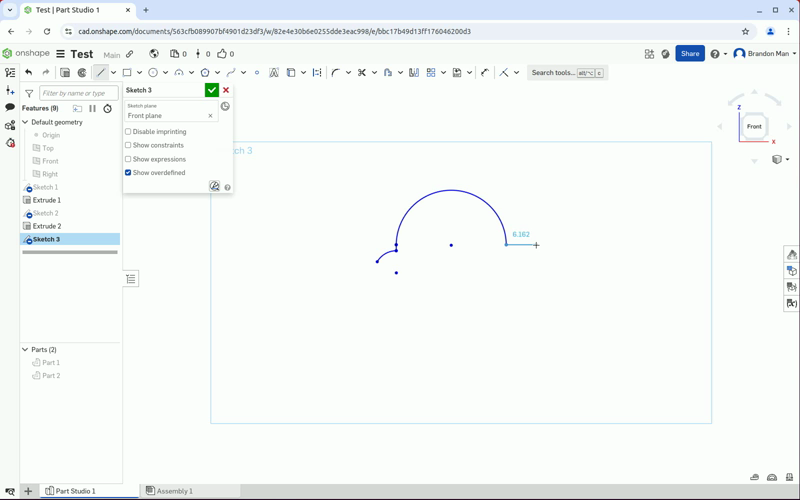
mouse_move(506, 249)
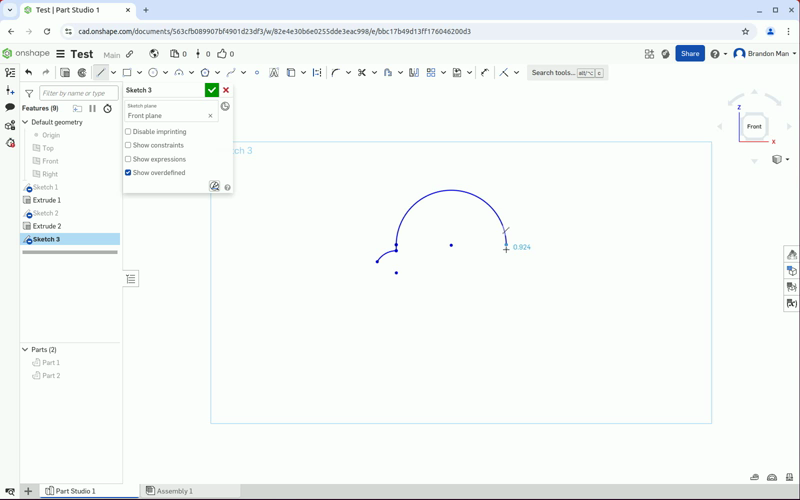
scroll(6)
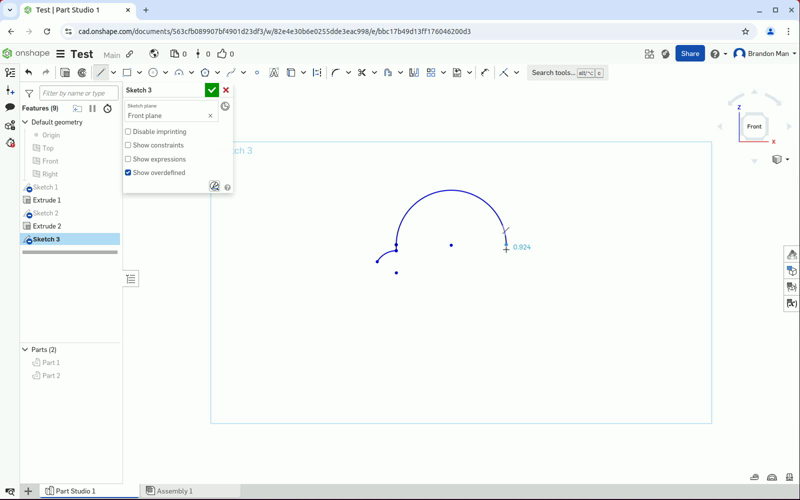
scroll(6)
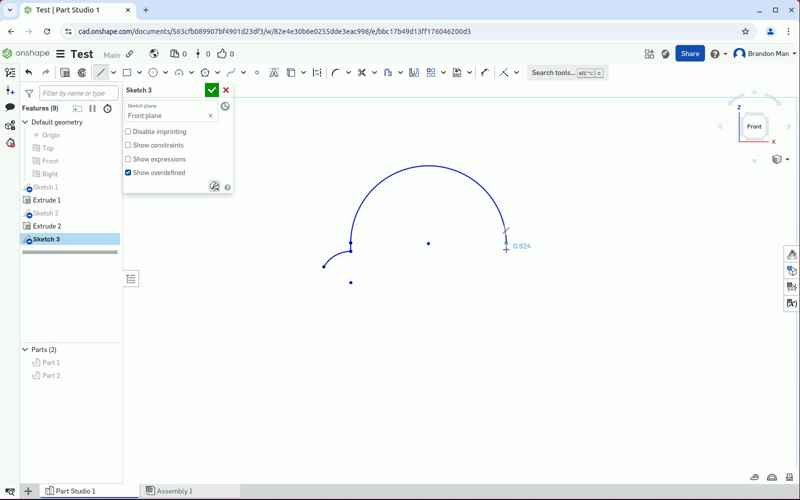
scroll(6)
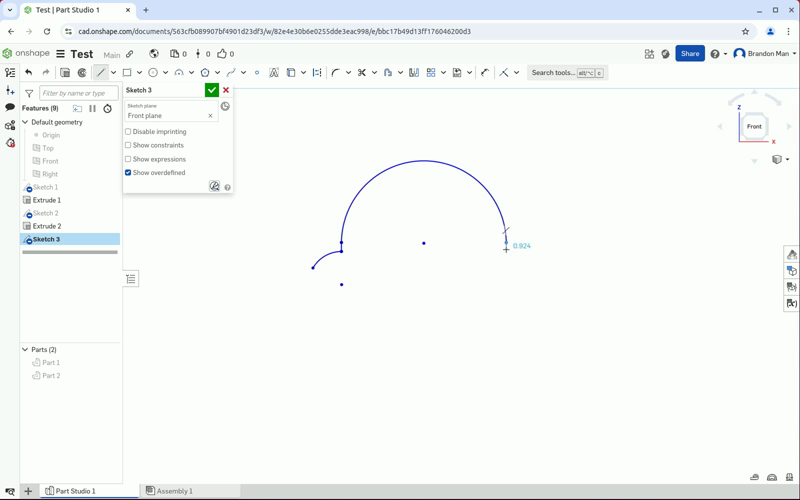
scroll(6)
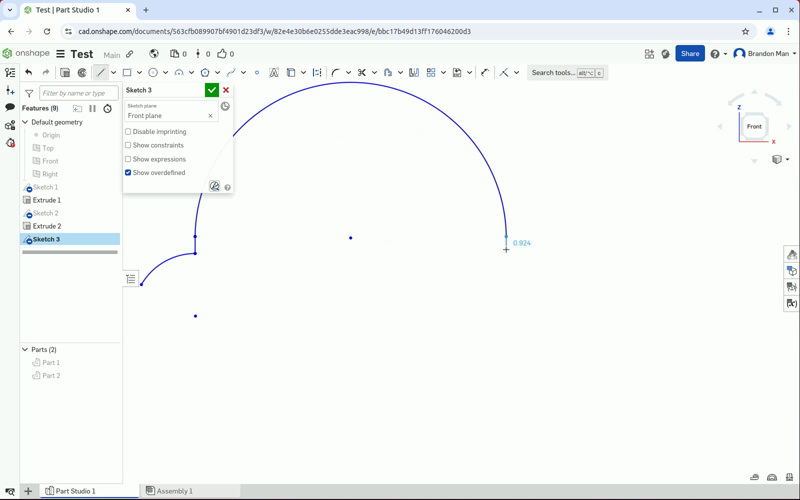
scroll(6)
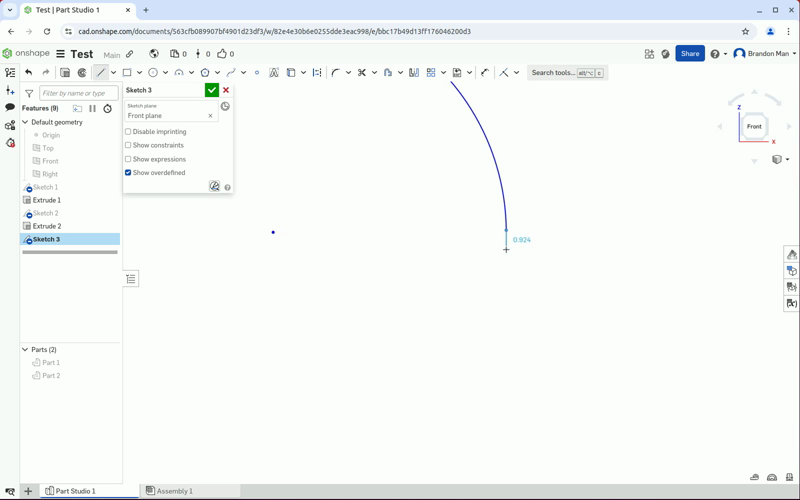
scroll(6)
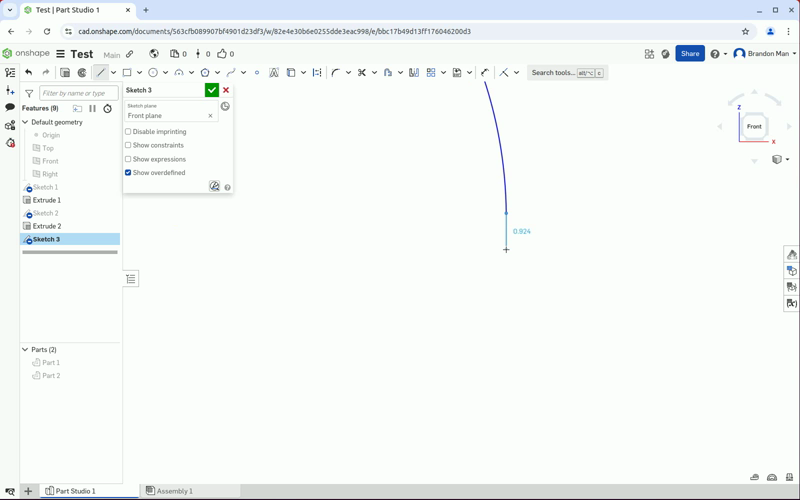
scroll(6)
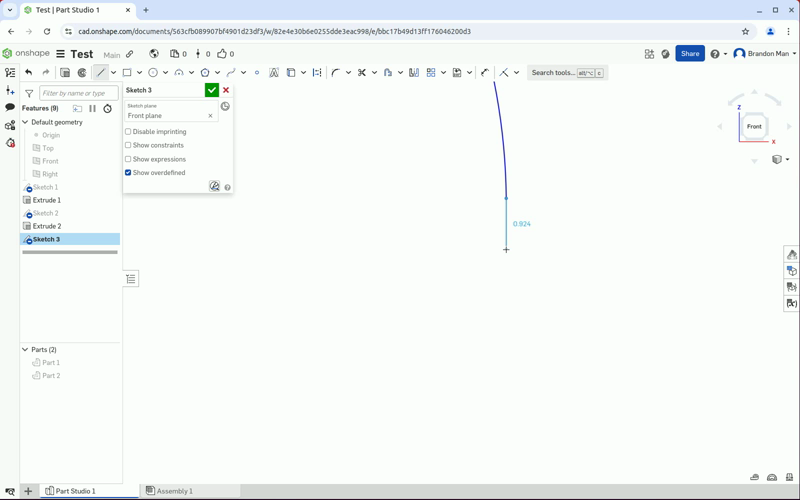
click(506, 249)
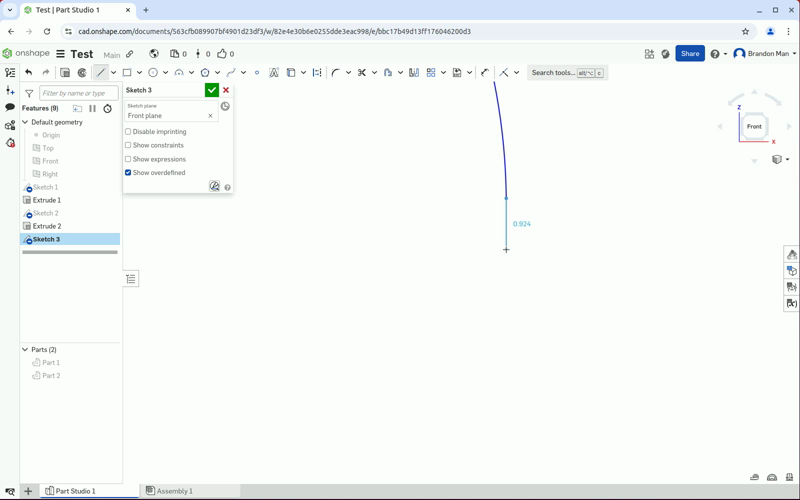
scroll(-6)
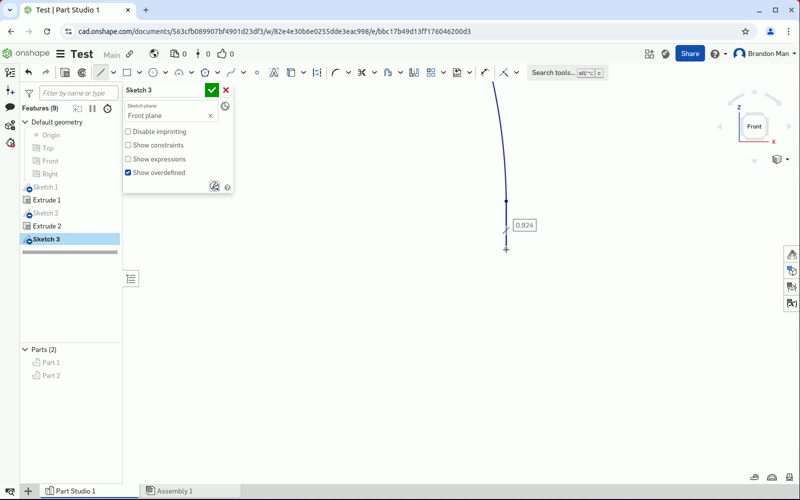
scroll(-6)
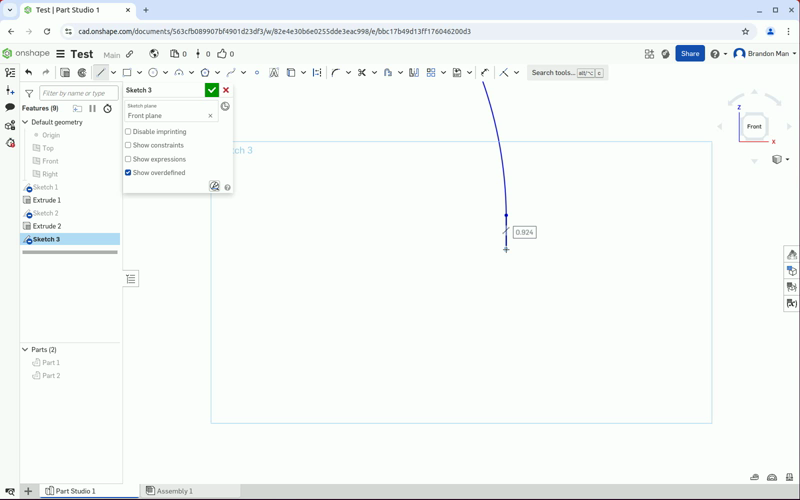
scroll(-6)
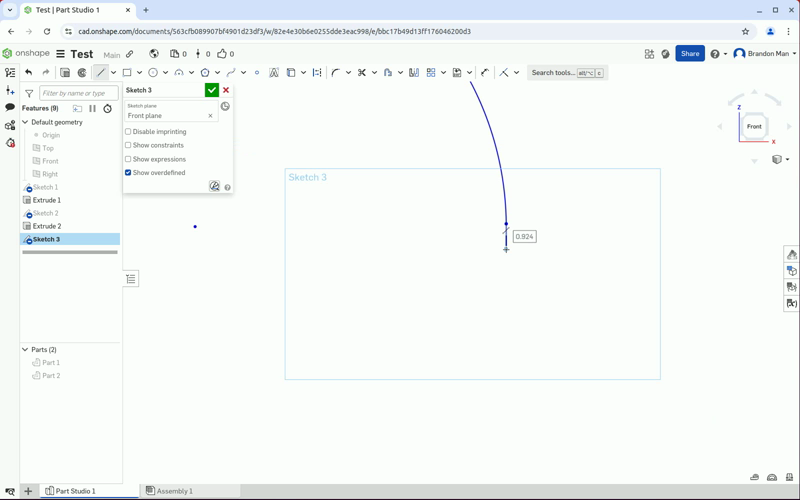
scroll(-6)
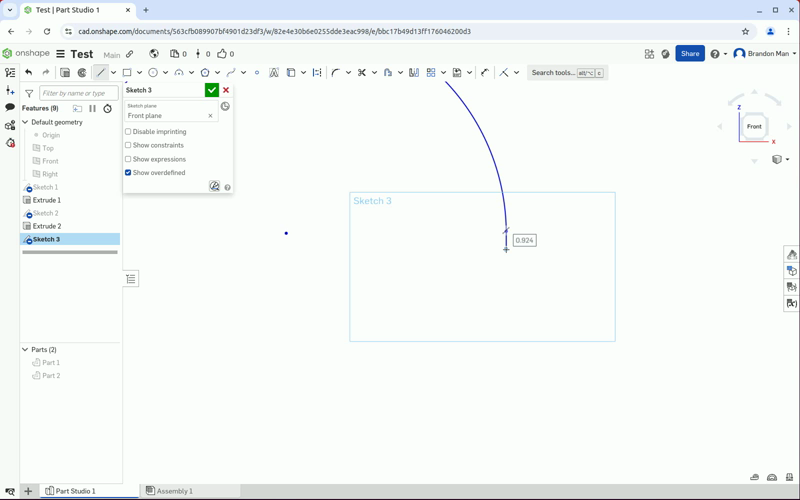
scroll(-6)
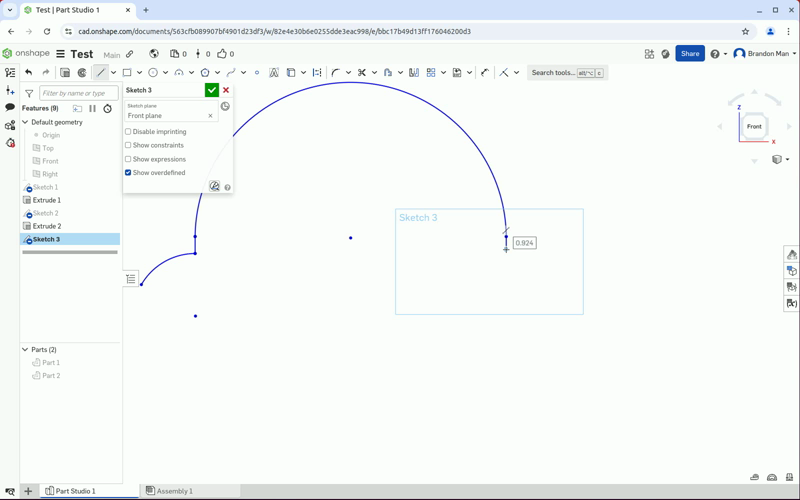
scroll(-6)
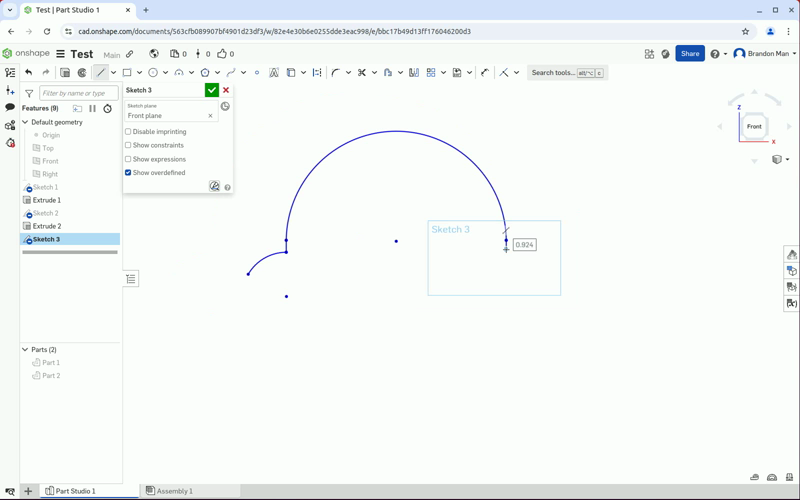
scroll(-6)
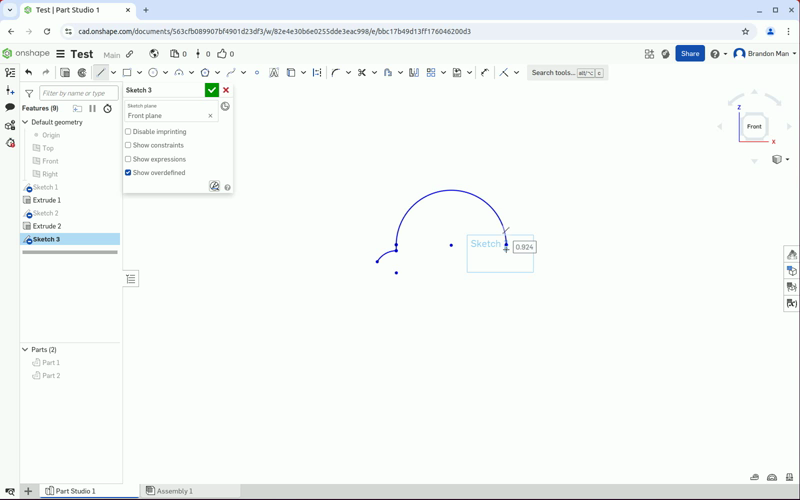
key_up(shift)
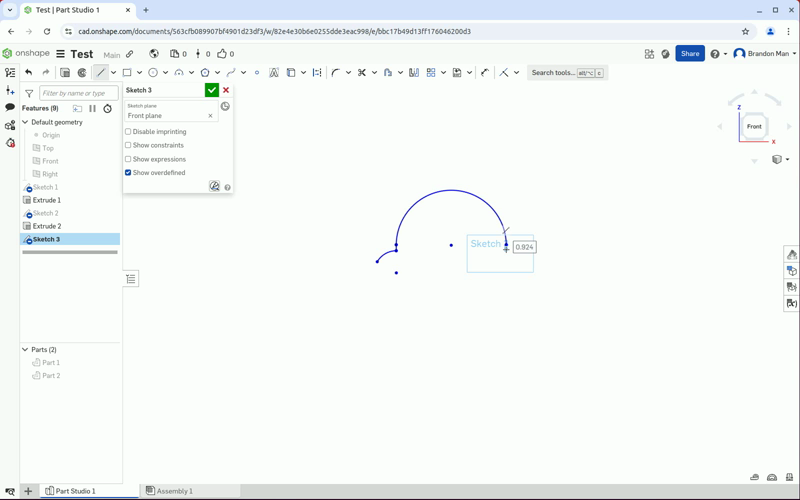
key(esc)
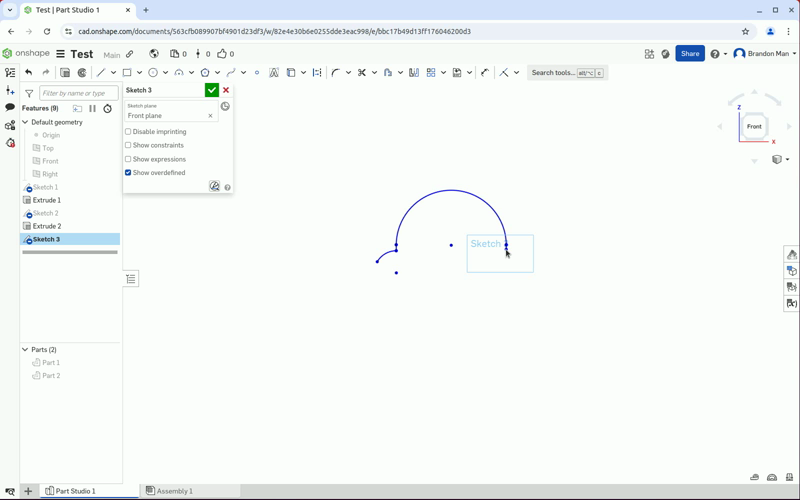
key(a)
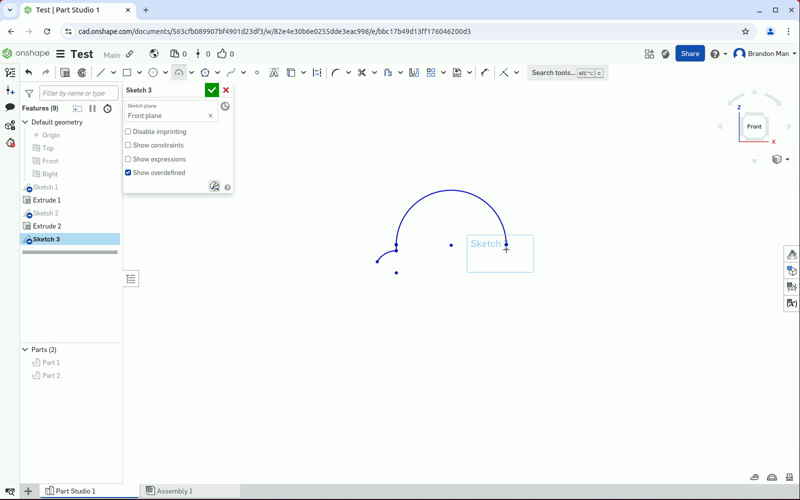
mouse_move(506, 249)
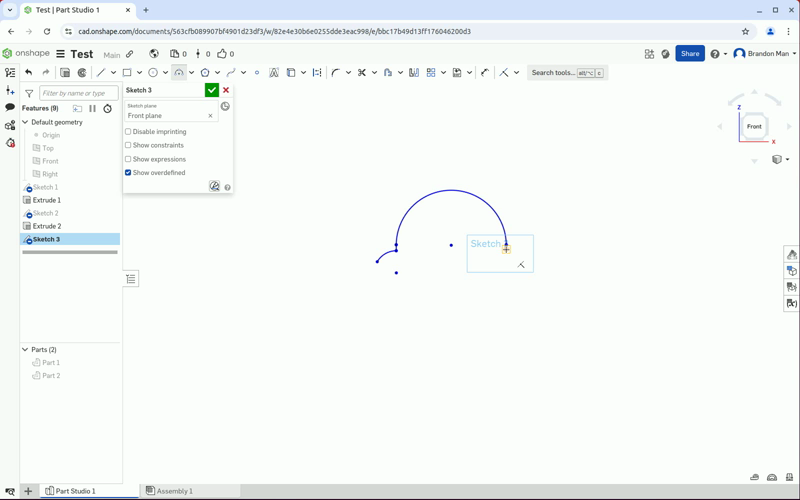
scroll(6)
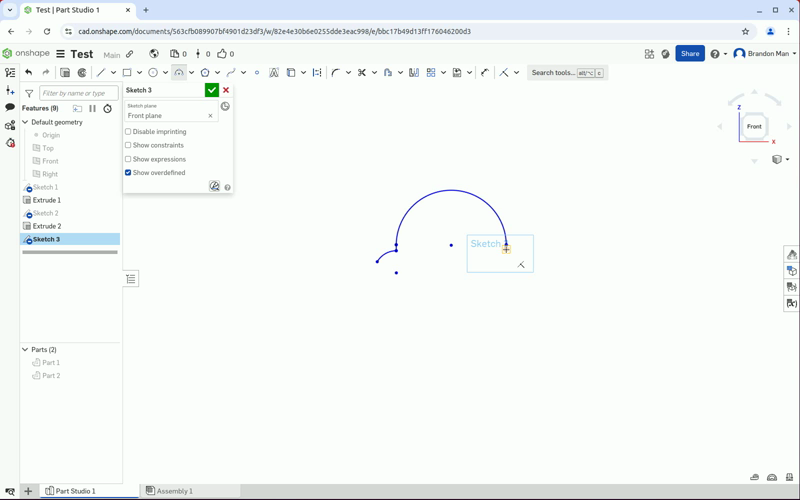
scroll(6)
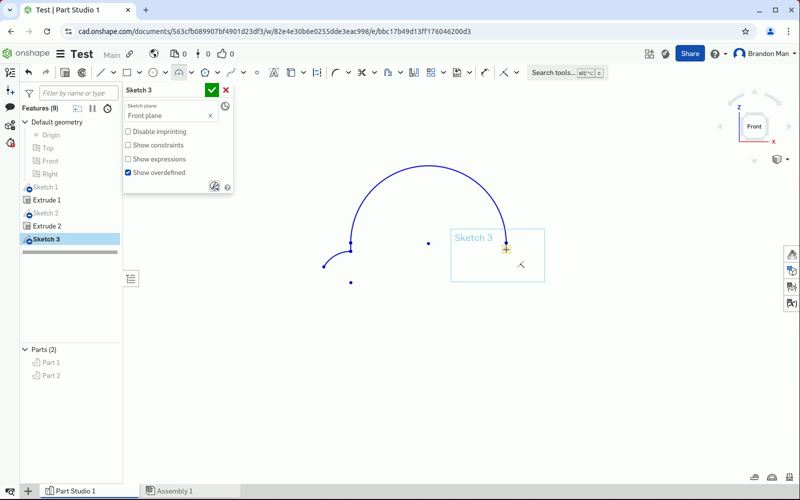
scroll(6)
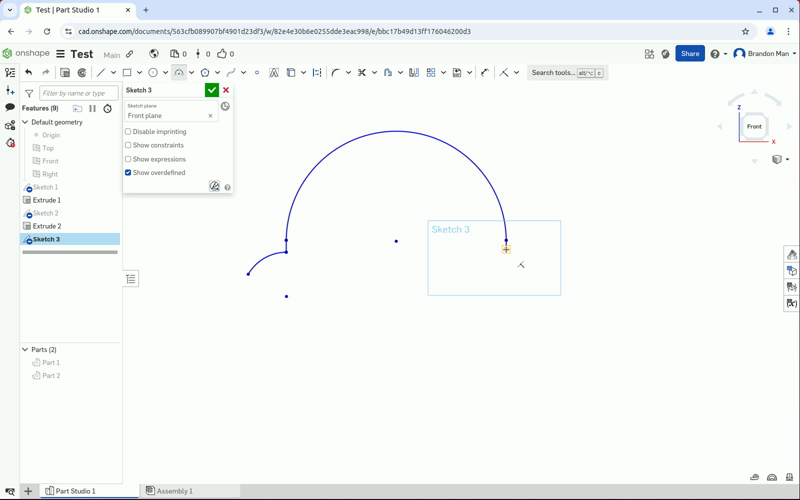
scroll(6)
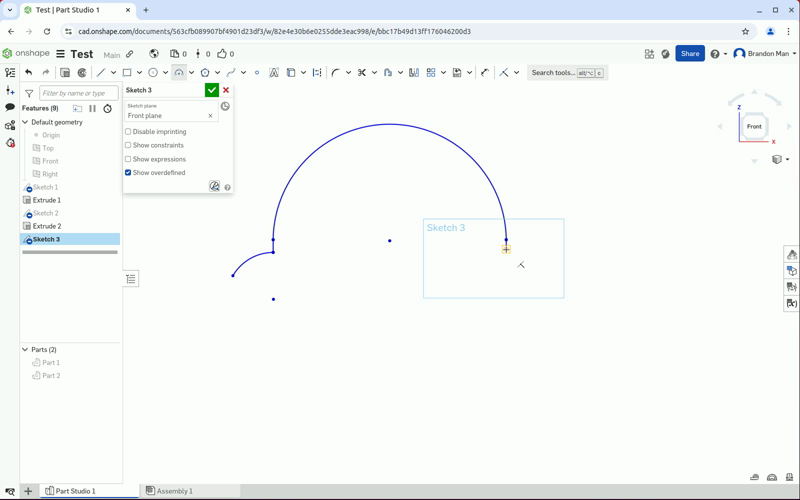
scroll(6)
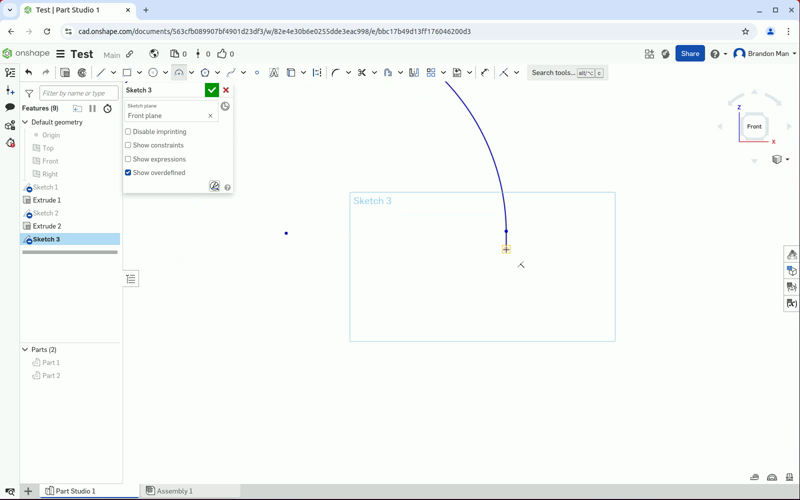
scroll(6)
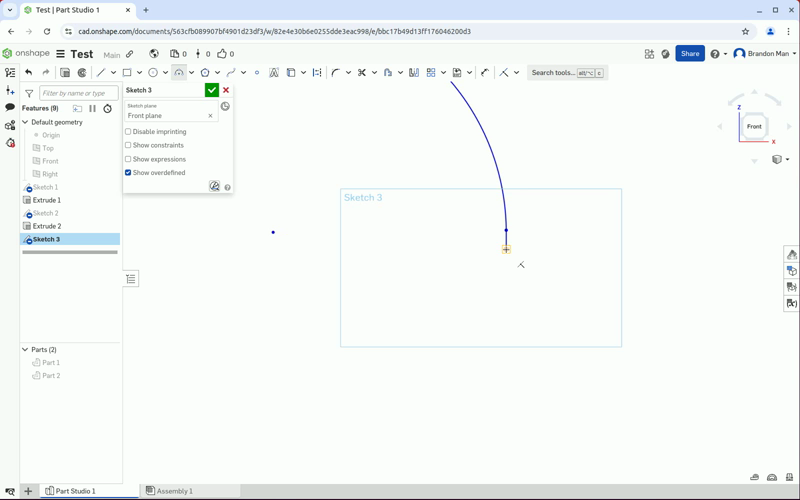
scroll(6)
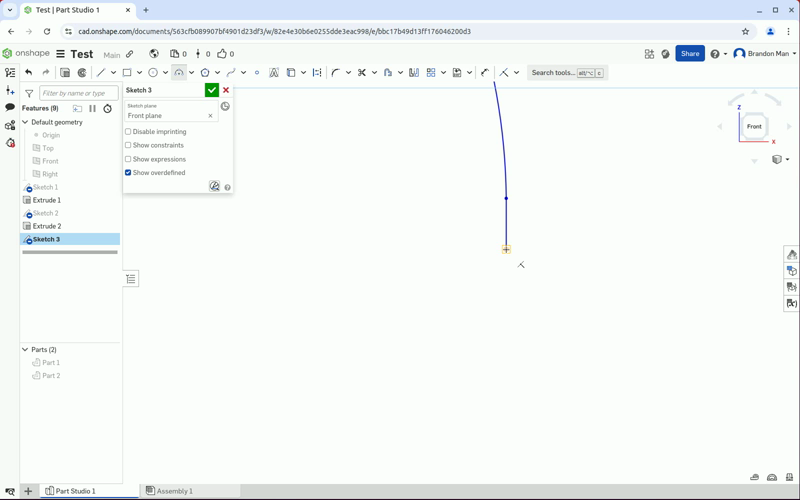
click(506, 249)
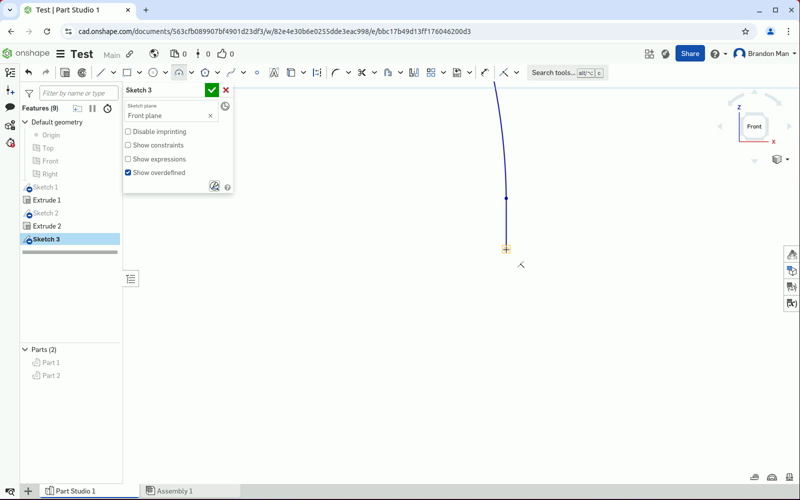
scroll(-6)
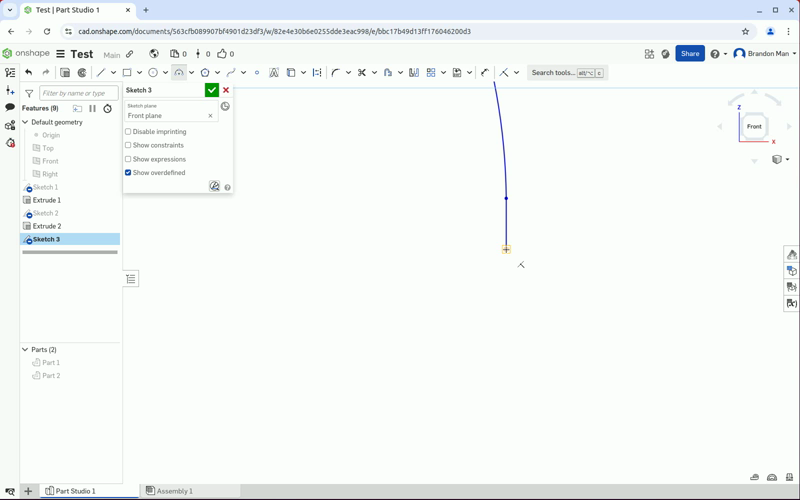
scroll(-6)
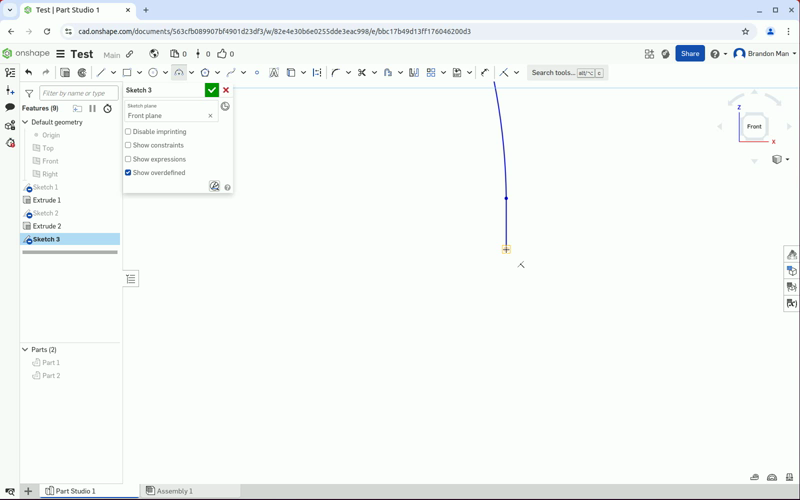
scroll(-6)
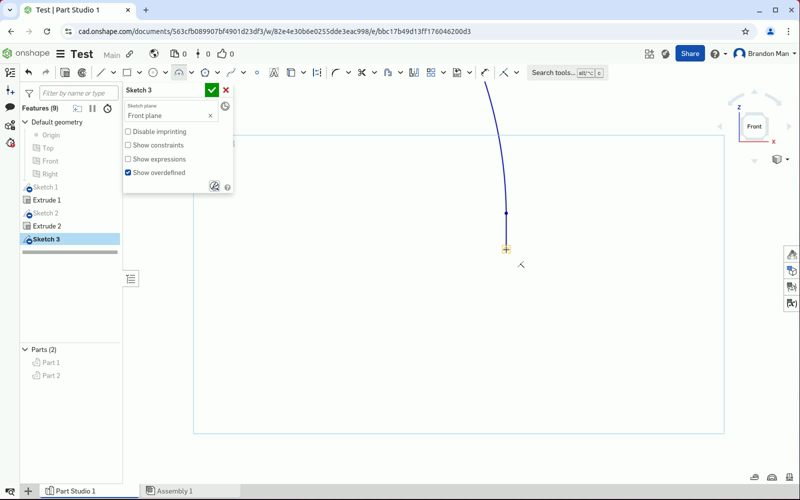
scroll(-6)
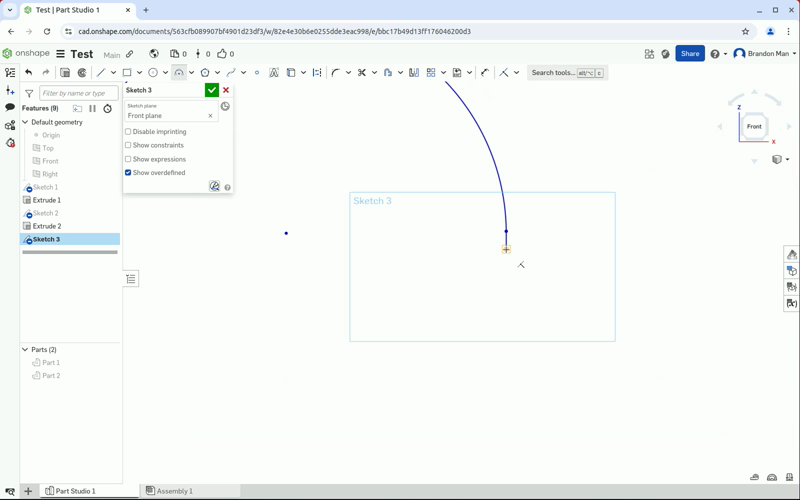
scroll(-6)
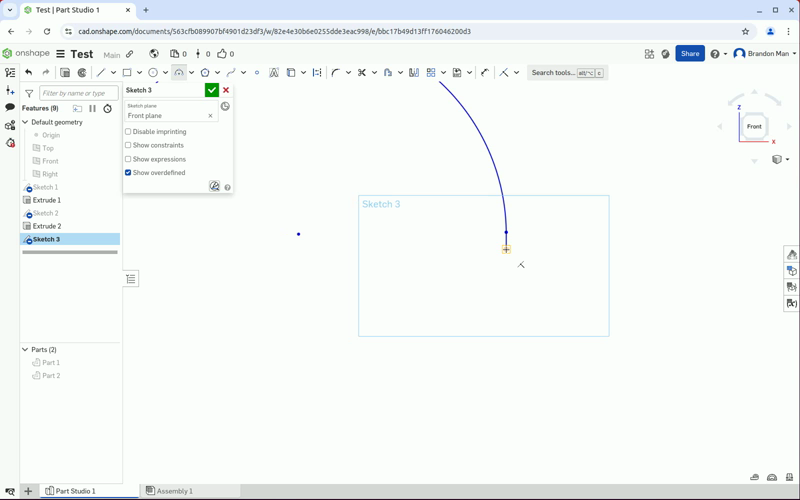
scroll(-6)
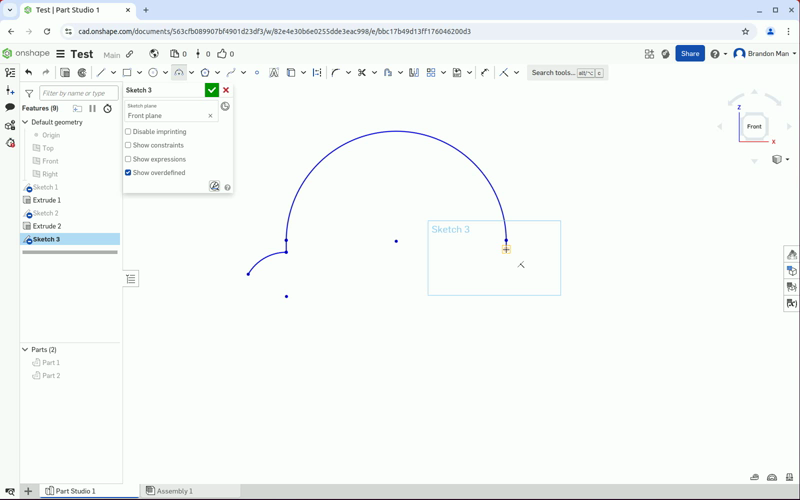
scroll(-6)
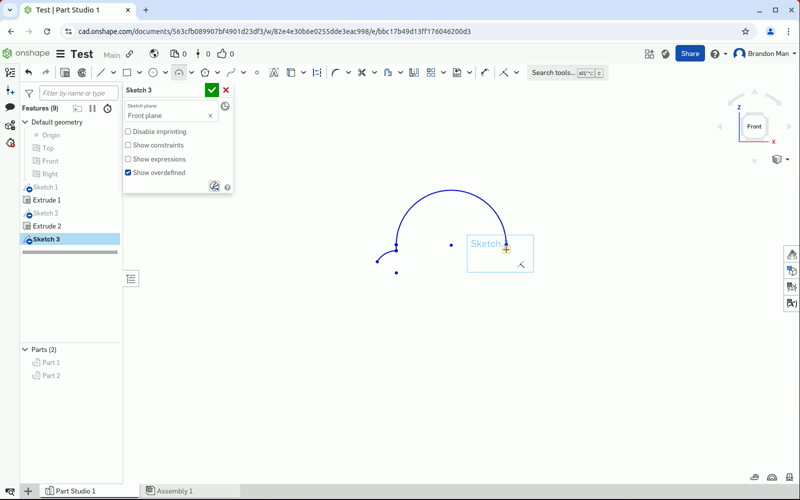
key_down(shift)
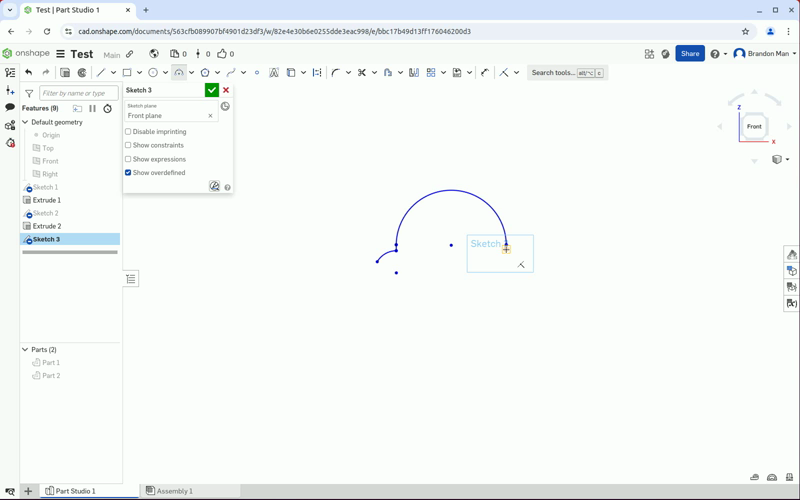
mouse_move(524, 257)
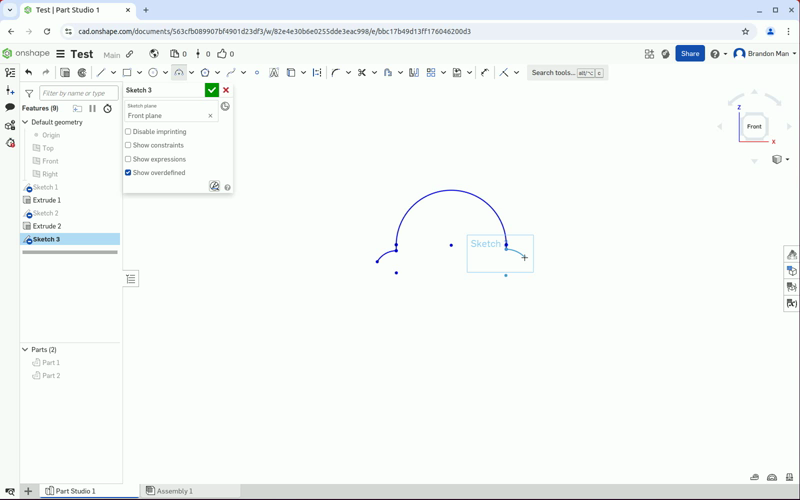
click(524, 257)
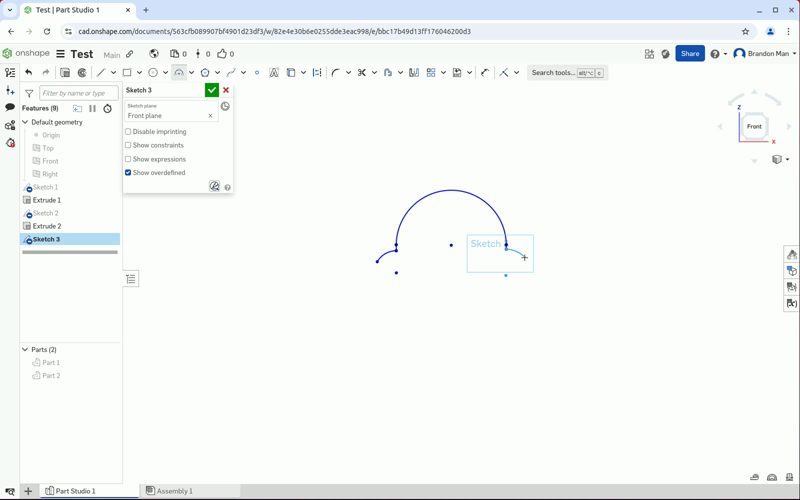
mouse_move(516, 251)
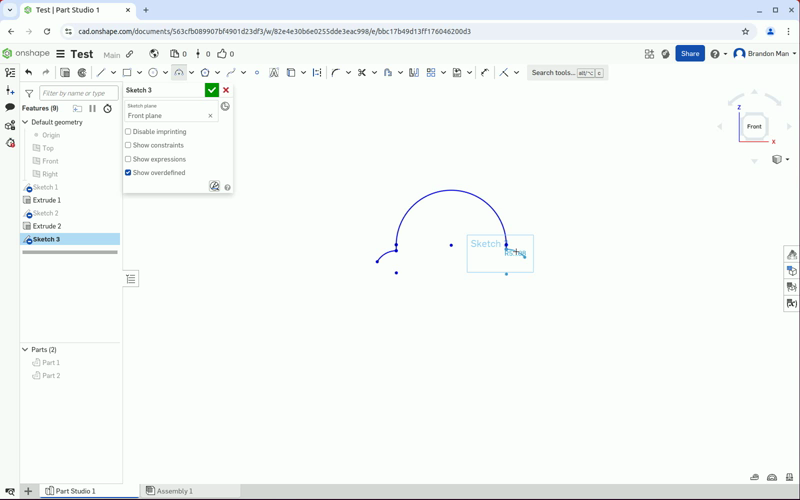
click(516, 251)
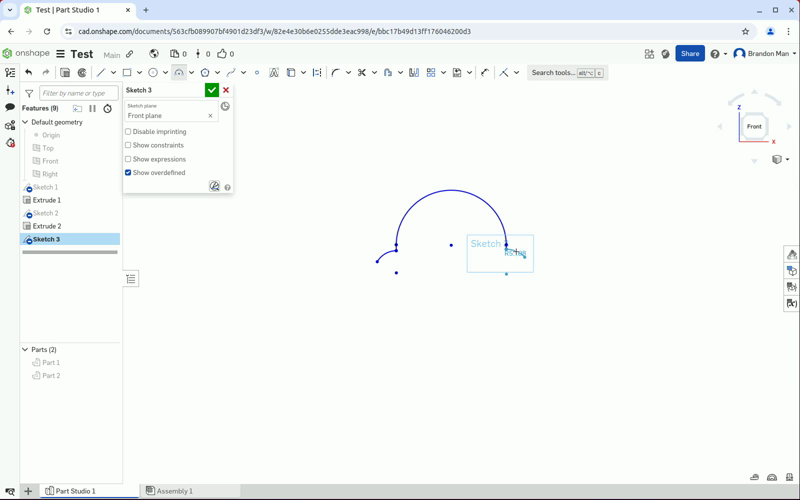
key_up(shift)
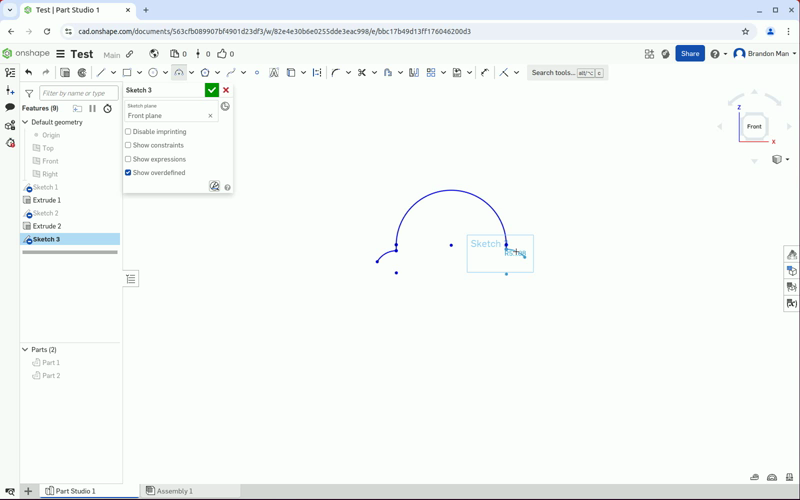
key(esc)
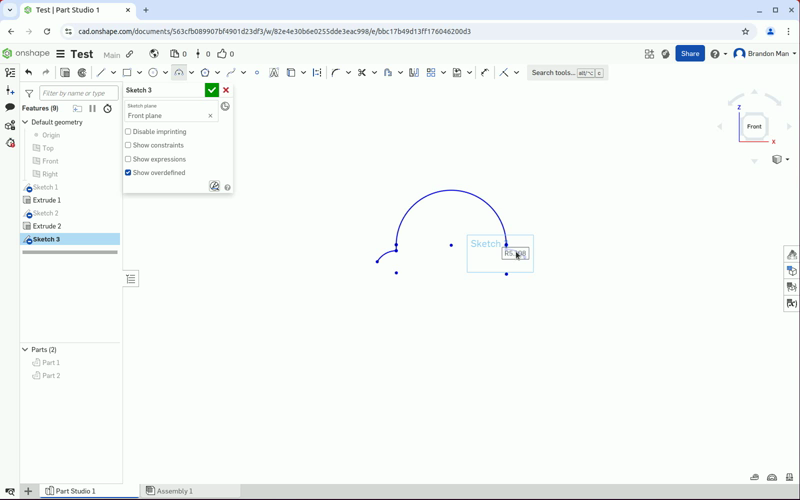
key(l)
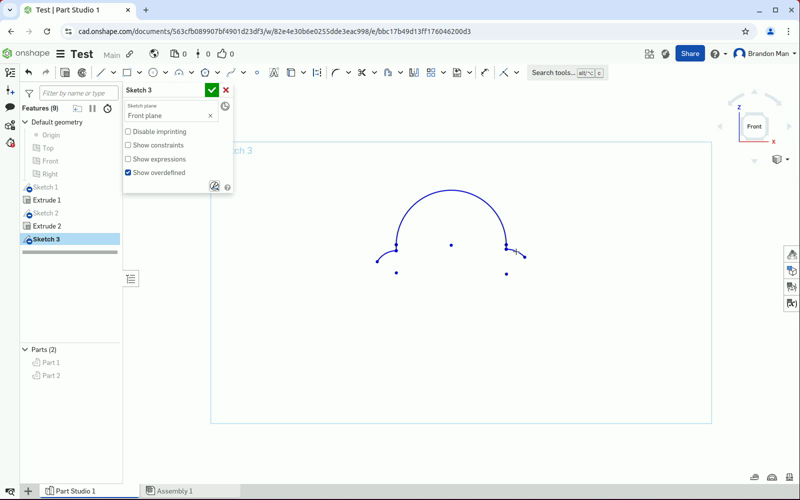
mouse_move(524, 257)
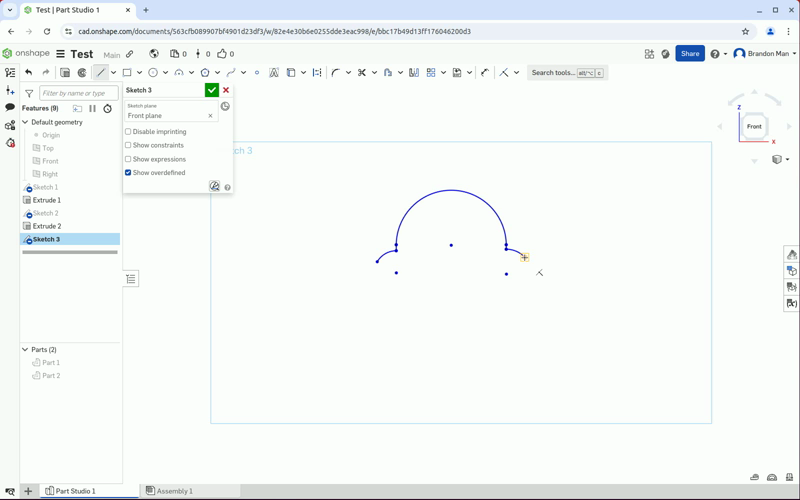
click(524, 257)
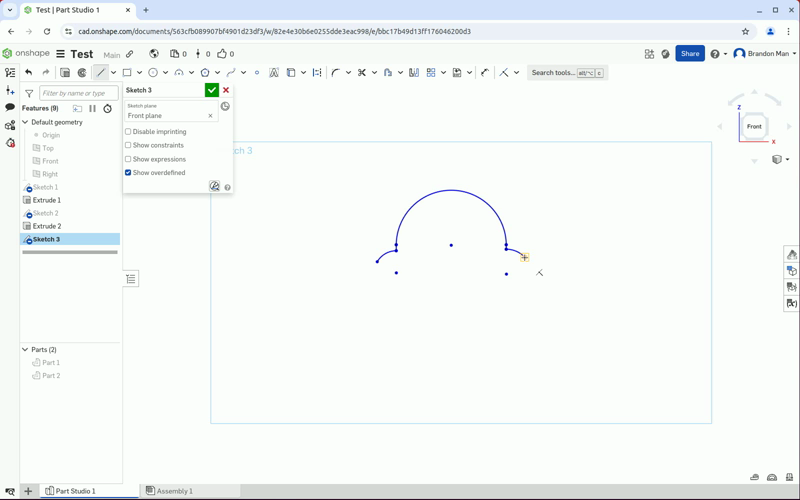
key_down(shift)
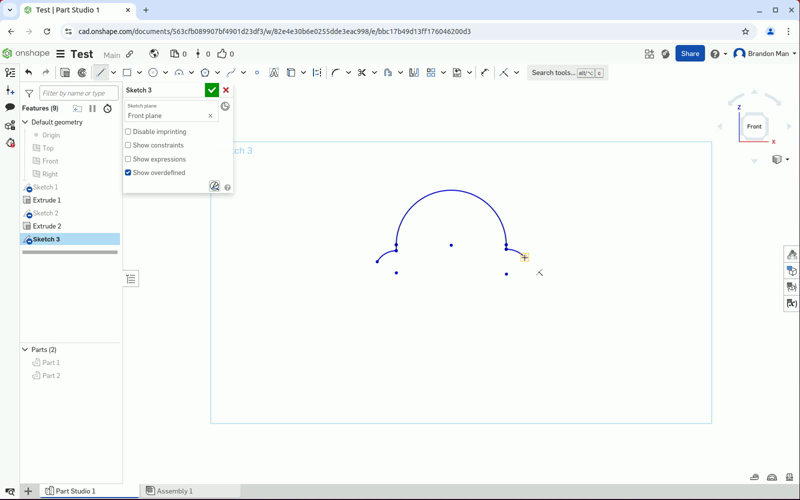
mouse_move(554, 257)
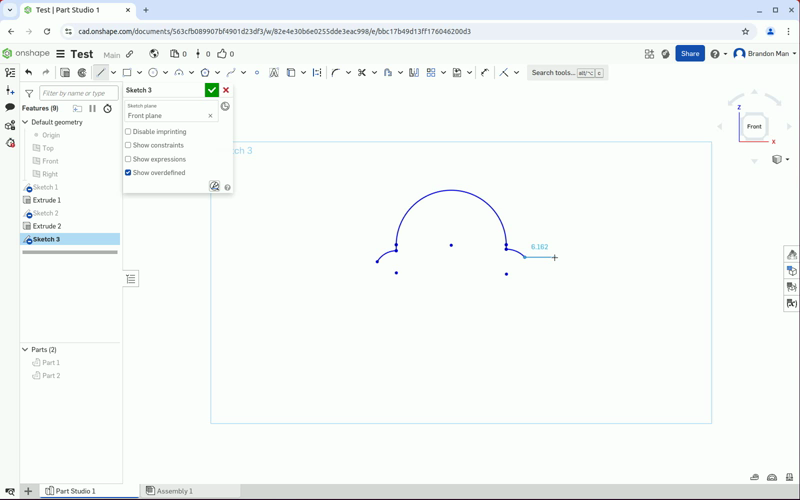
mouse_move(524, 243)
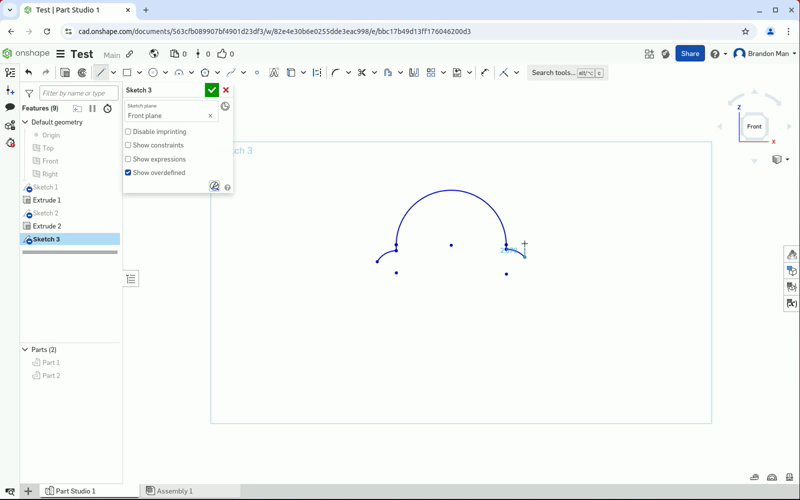
click(524, 243)
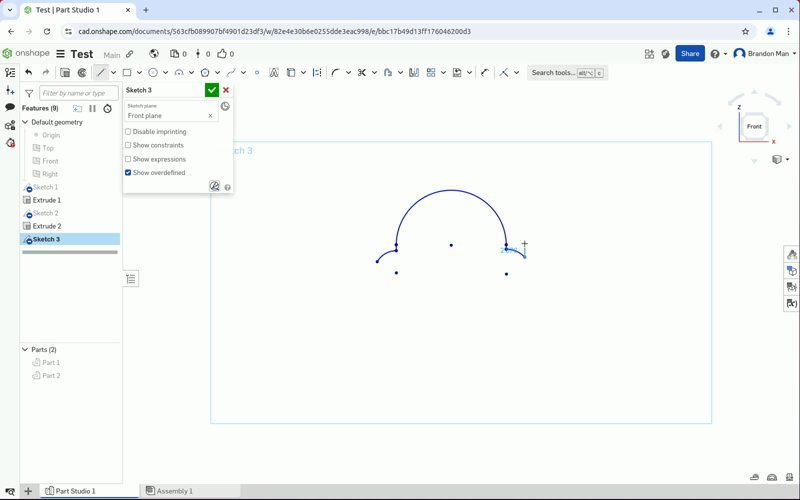
key_up(shift)
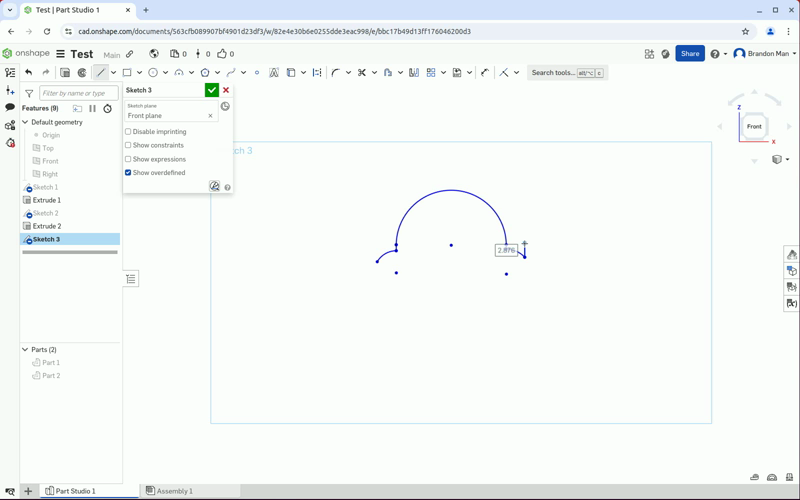
key(esc)
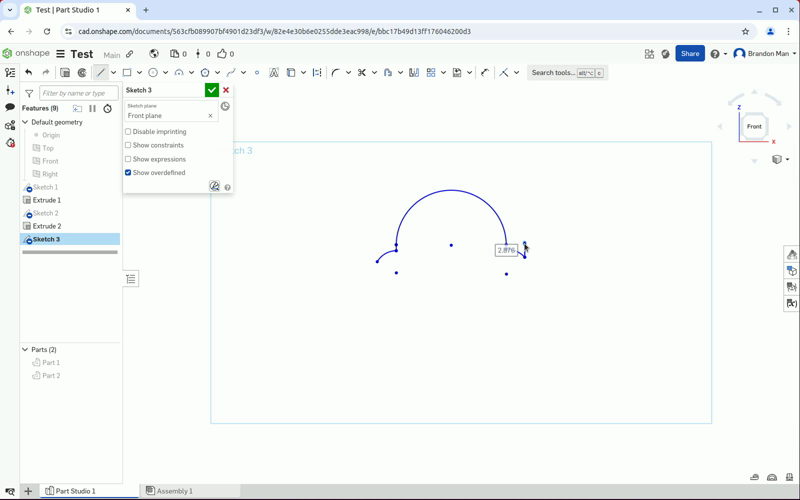
key(a)
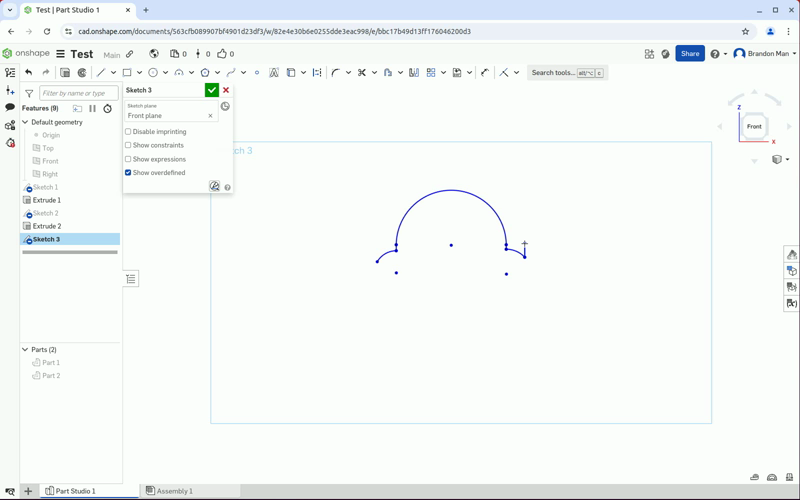
mouse_move(524, 243)
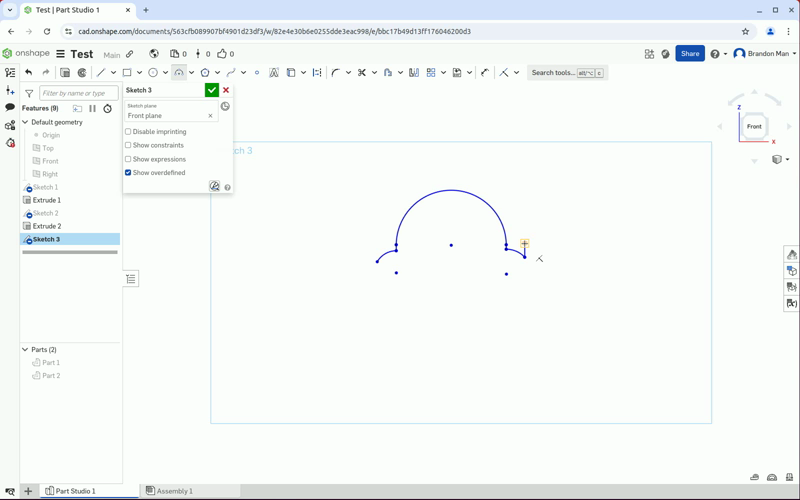
click(524, 243)
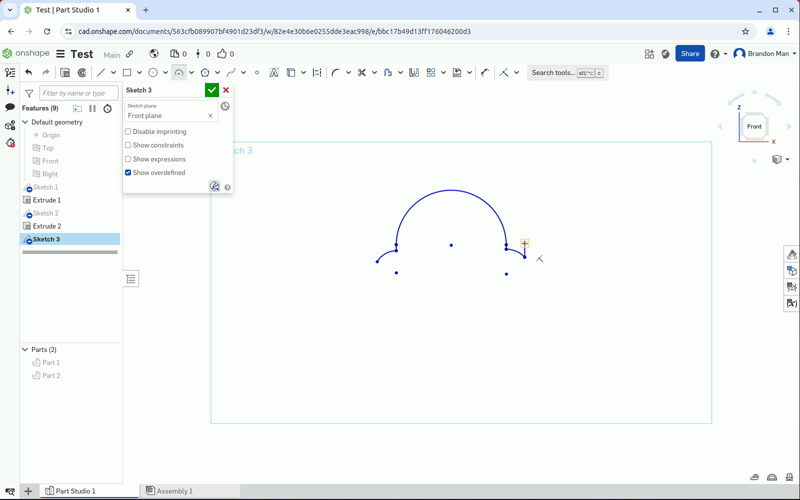
key_down(shift)
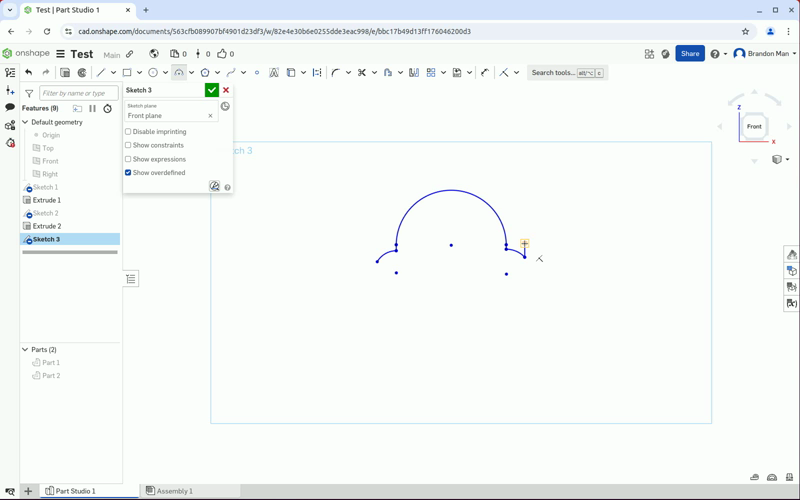
mouse_move(377, 244)
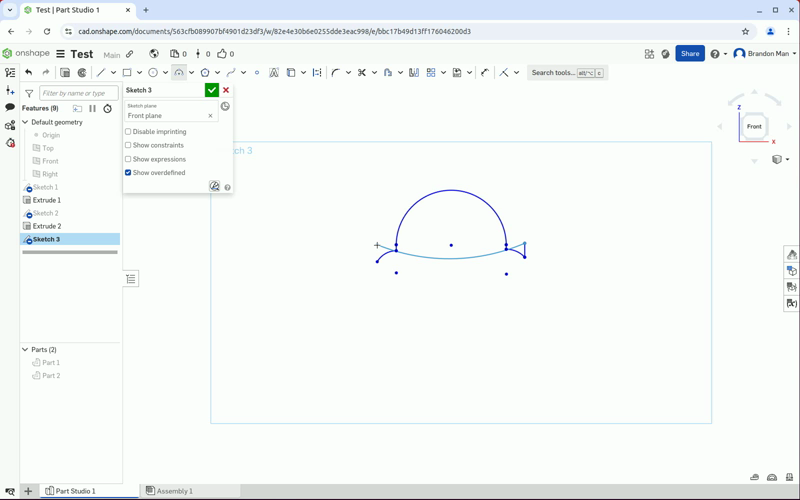
click(377, 244)
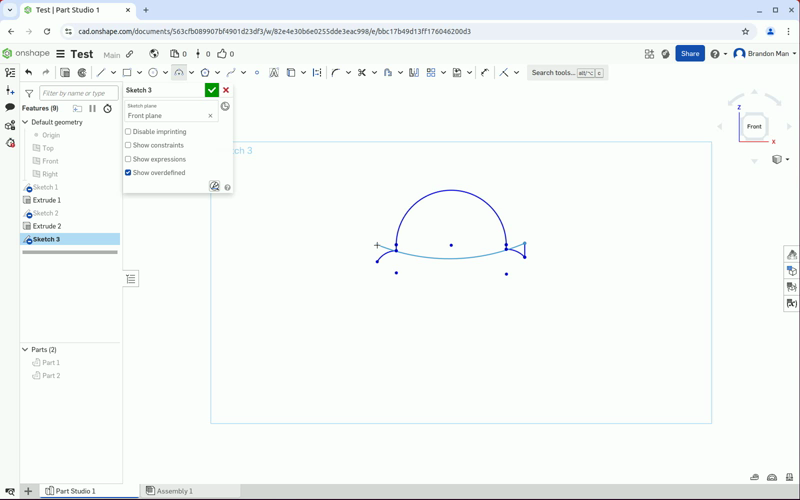
mouse_move(450, 171)
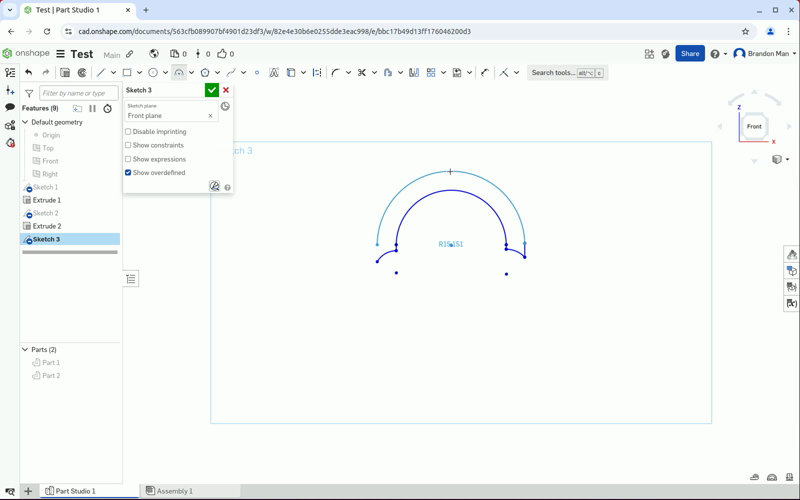
click(450, 171)
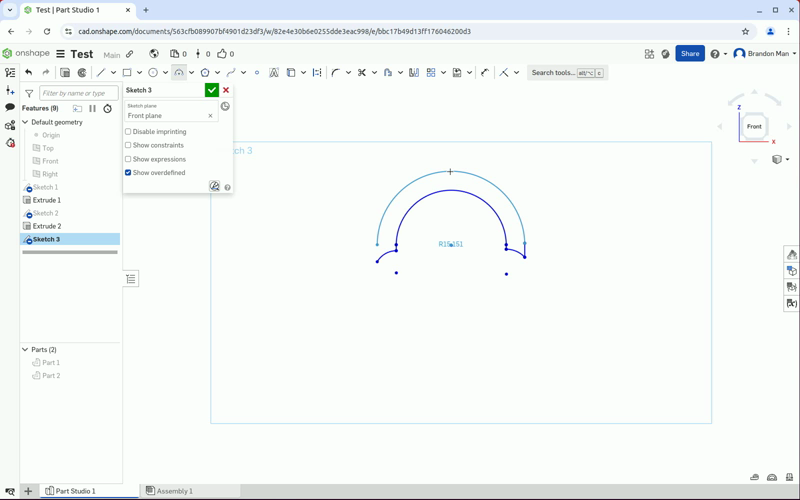
key_up(shift)
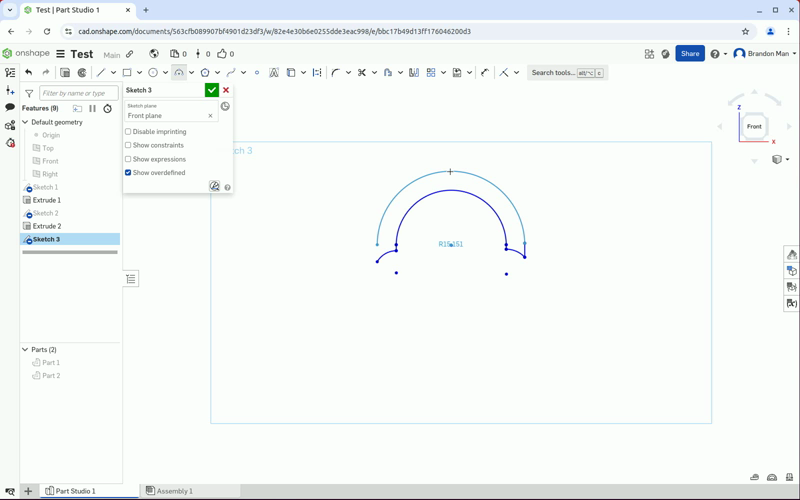
key(esc)
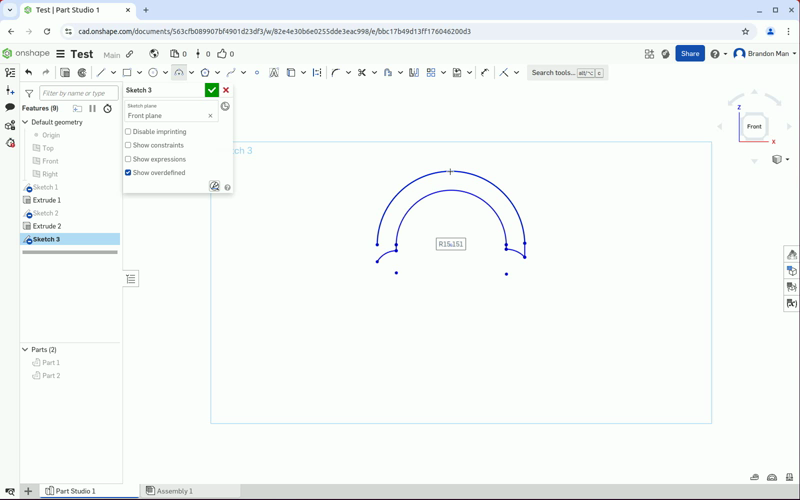
key(l)
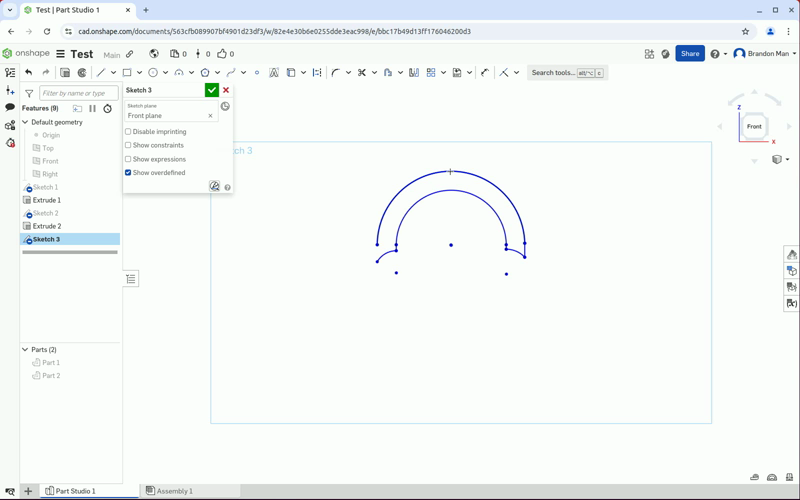
mouse_move(377, 244)
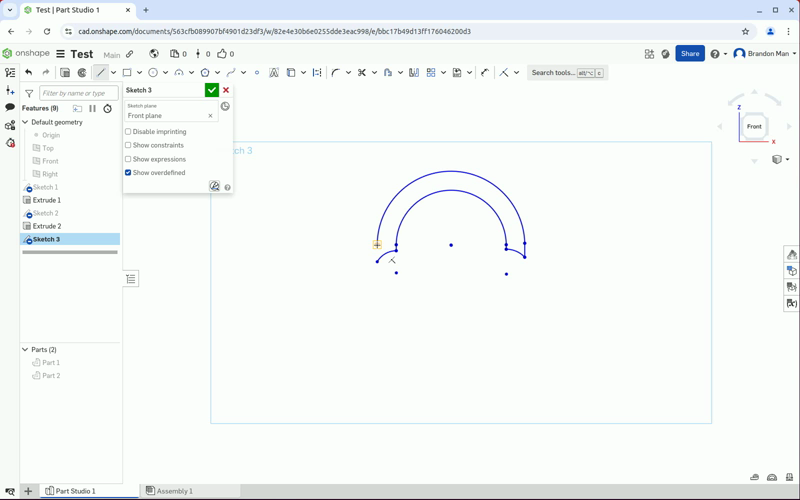
click(377, 244)
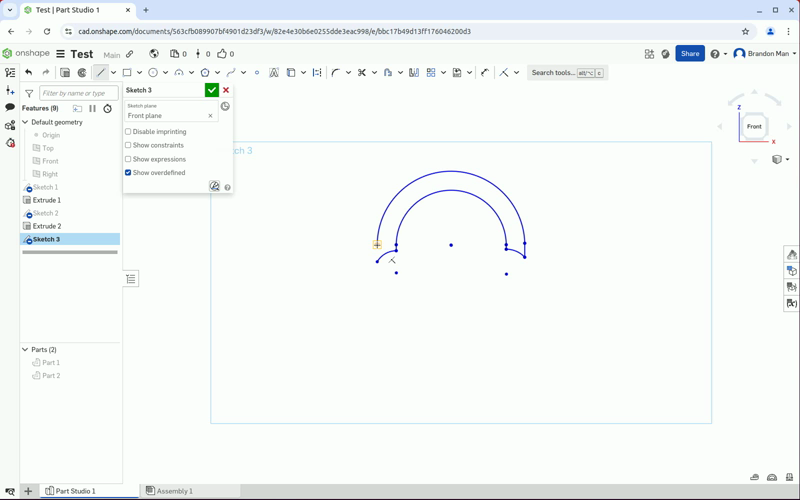
mouse_move(407, 244)
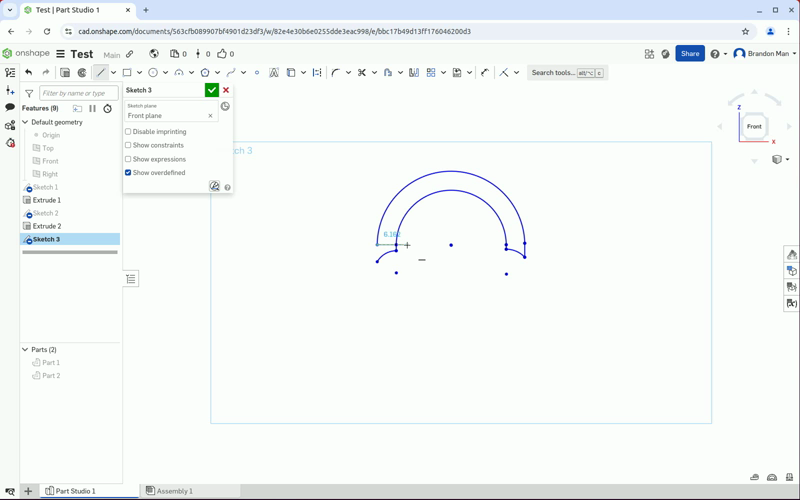
key_down(shift)
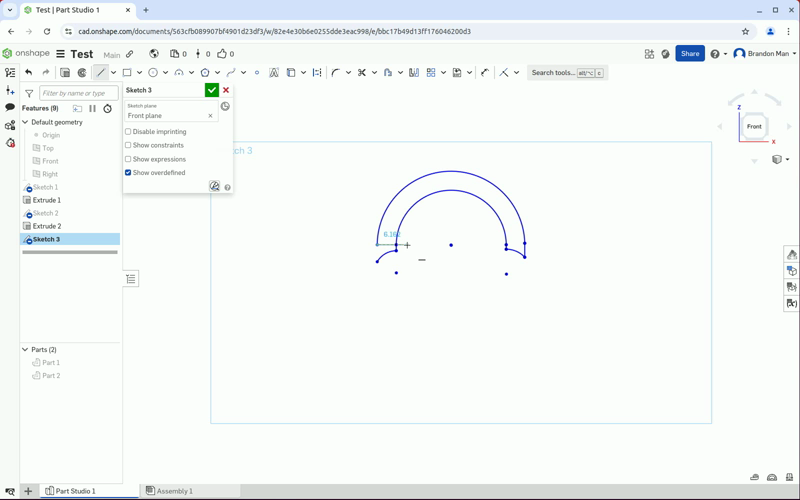
mouse_move(377, 261)
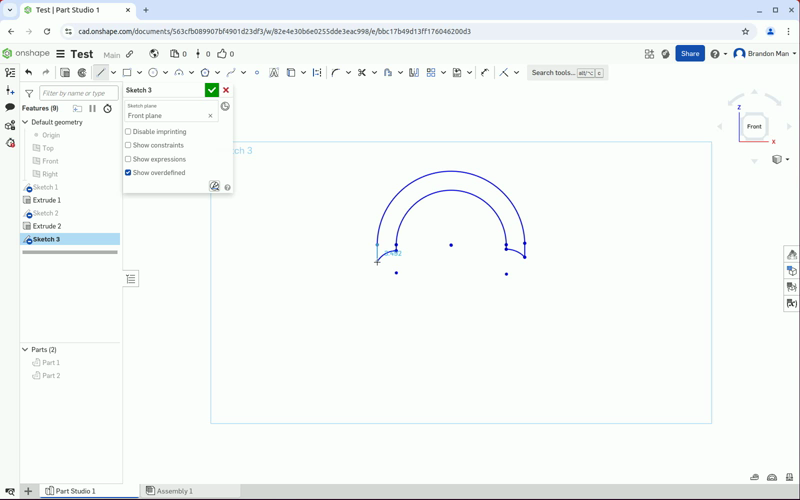
key_up(shift)
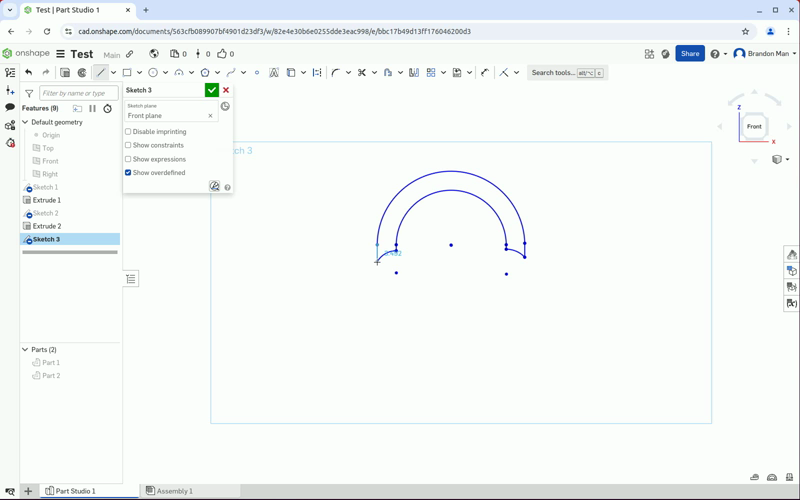
click(377, 261)
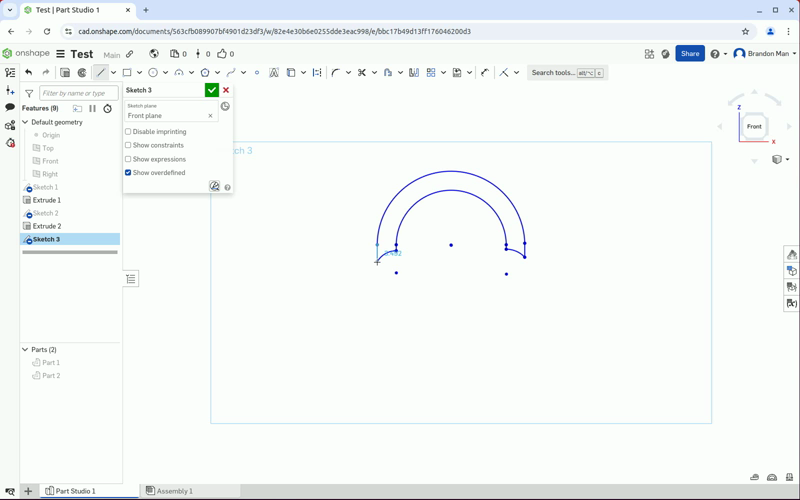
key(esc)
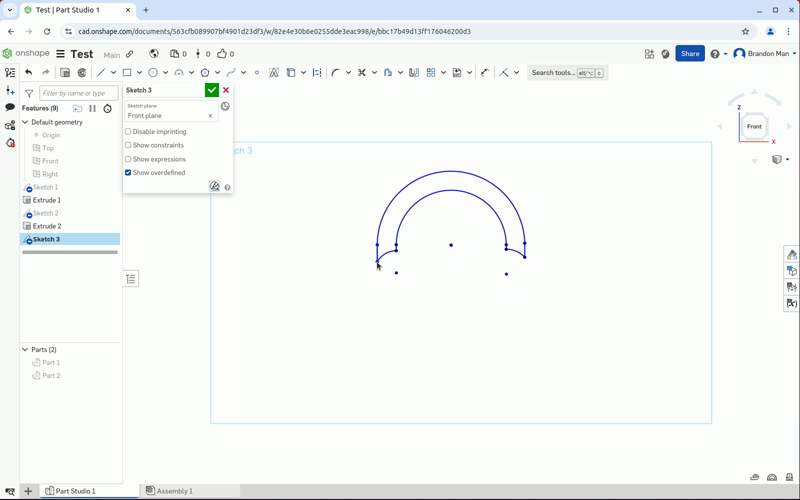
mouse_move(497, 199)
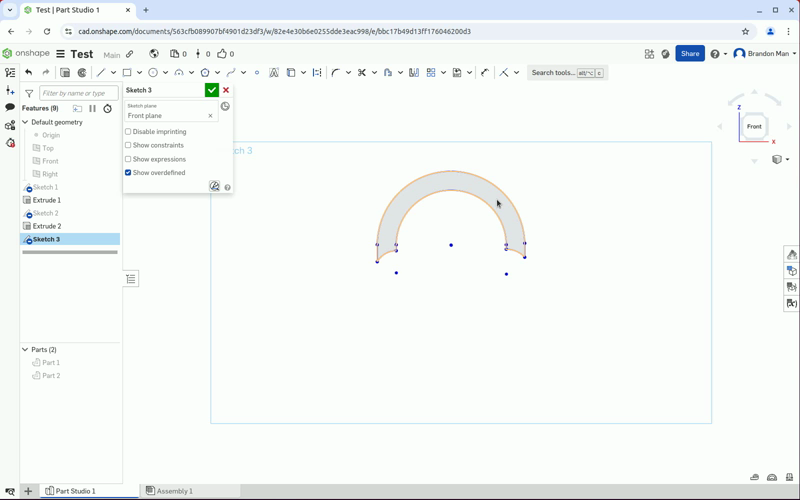
click(497, 199)
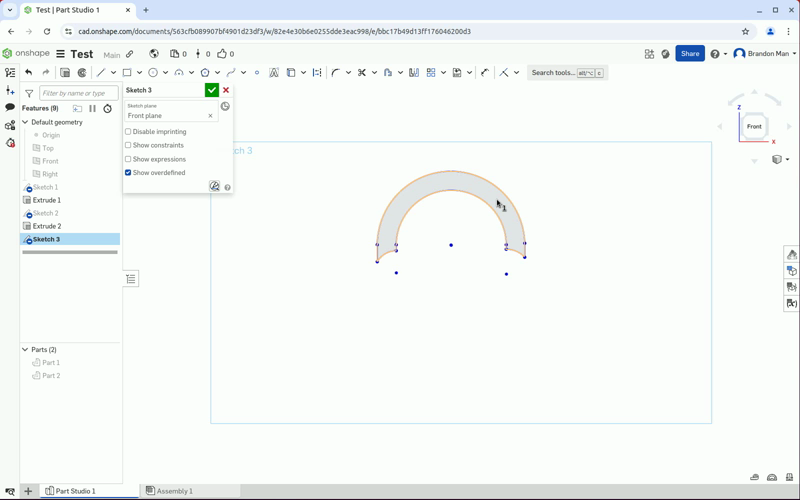
mouse_move(73, 352)
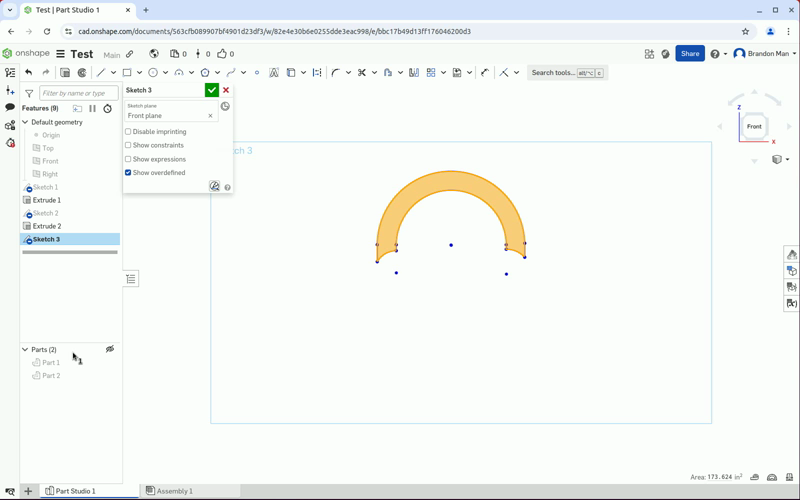
key(shift+y)
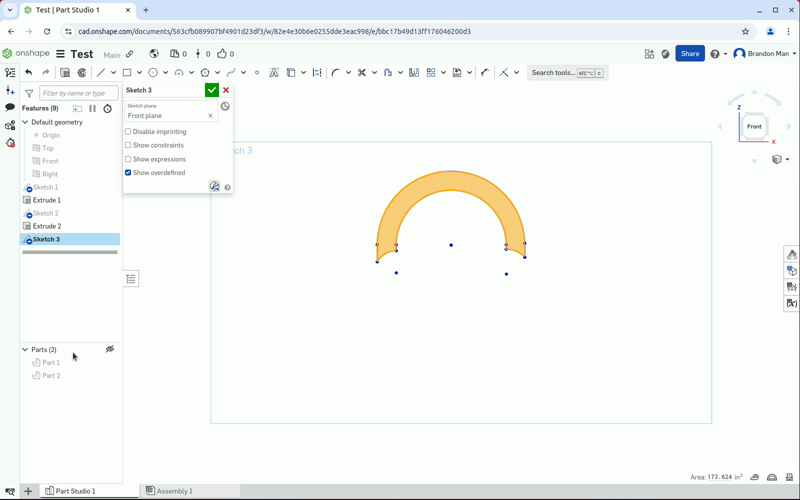
key(shift+e)
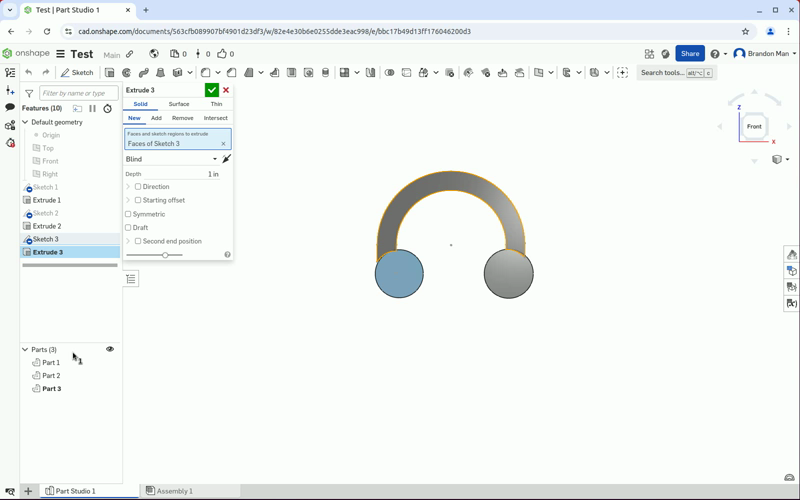
mouse_move(143, 106)
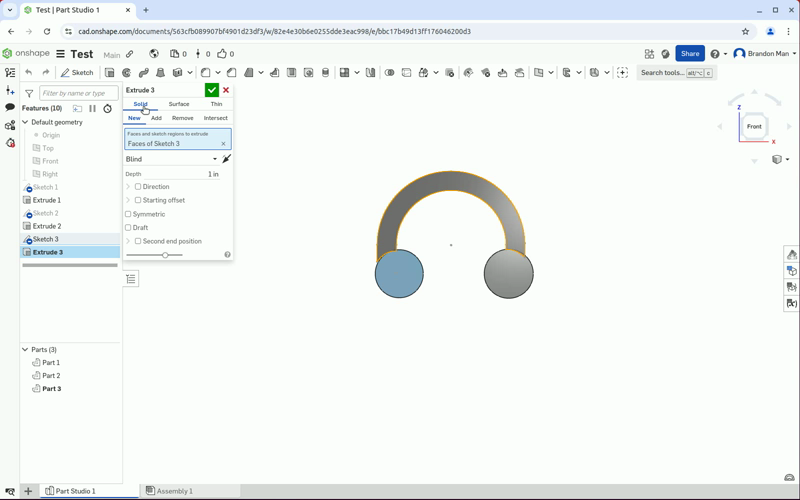
click(143, 106)
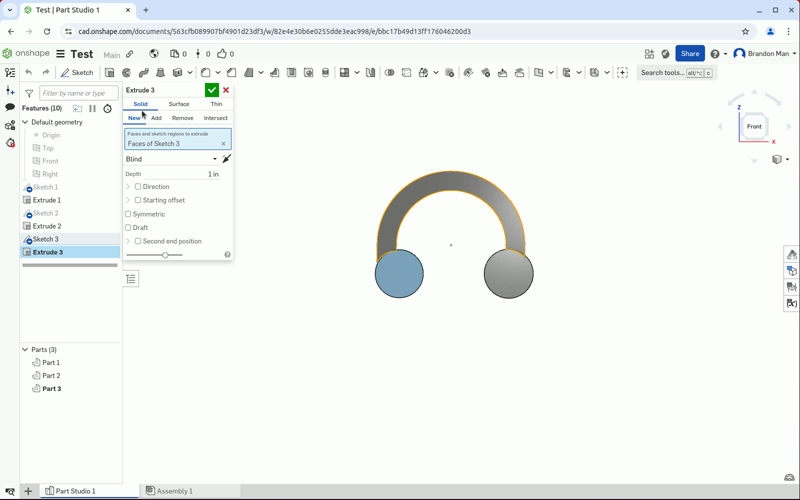
mouse_move(137, 120)
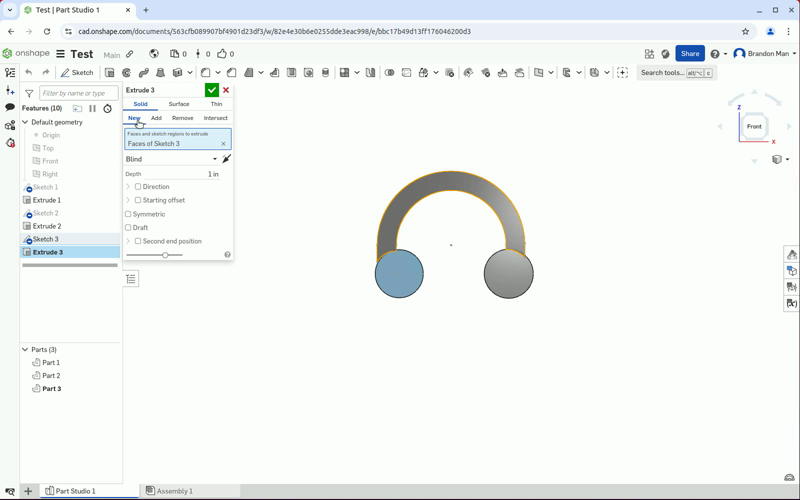
click(137, 120)
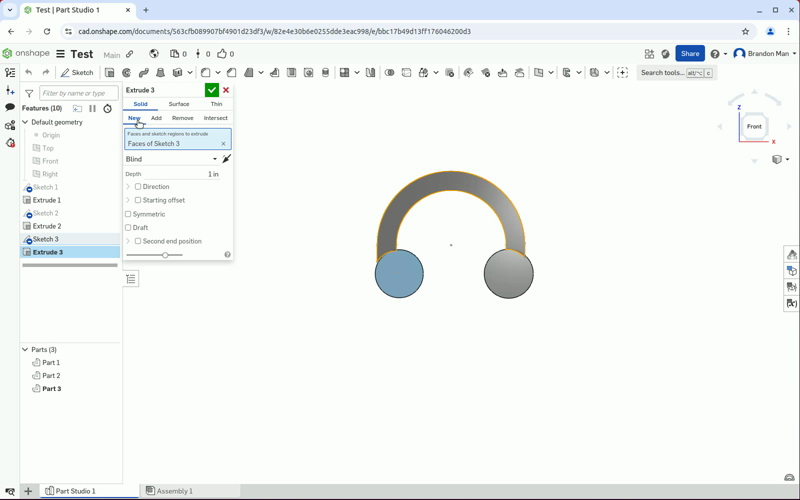
key(tab, 4)
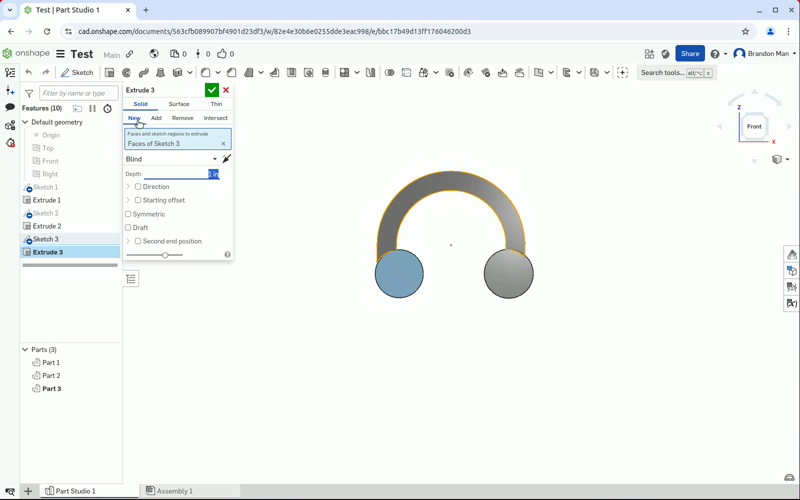
text(4.814)
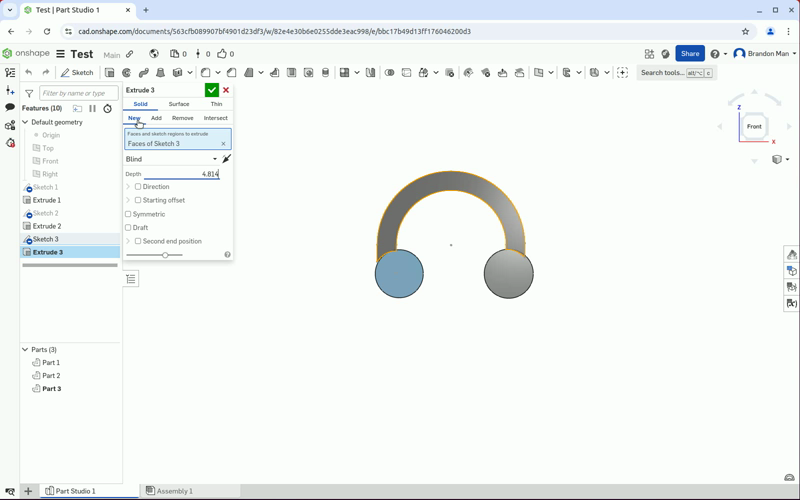
key(enter)
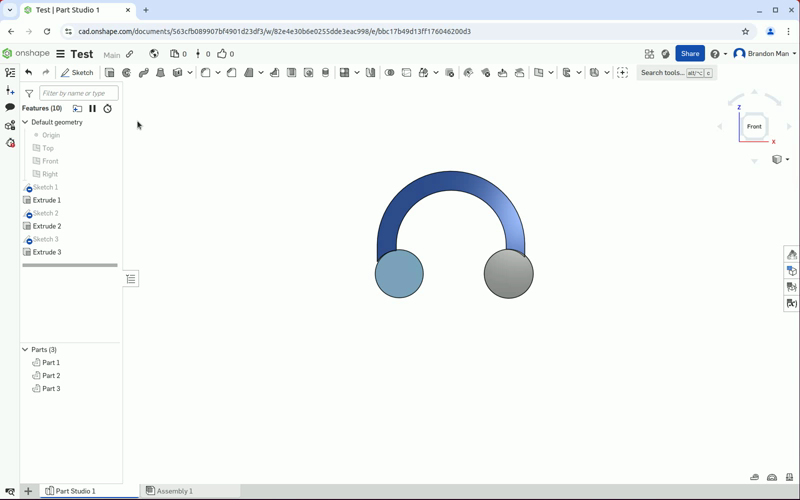
key(shift+h)
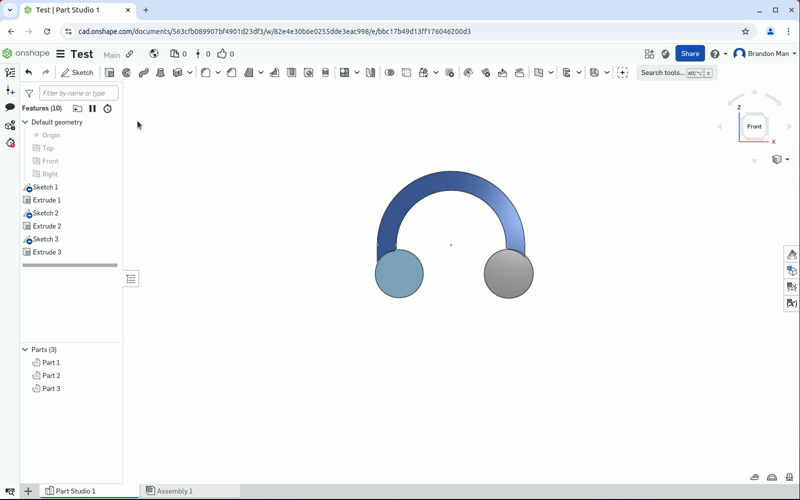
key(shift+h)
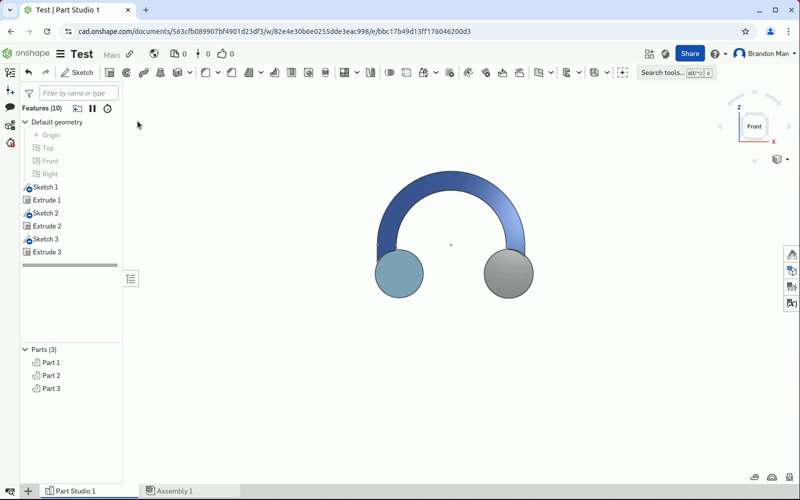
key(shift+7)
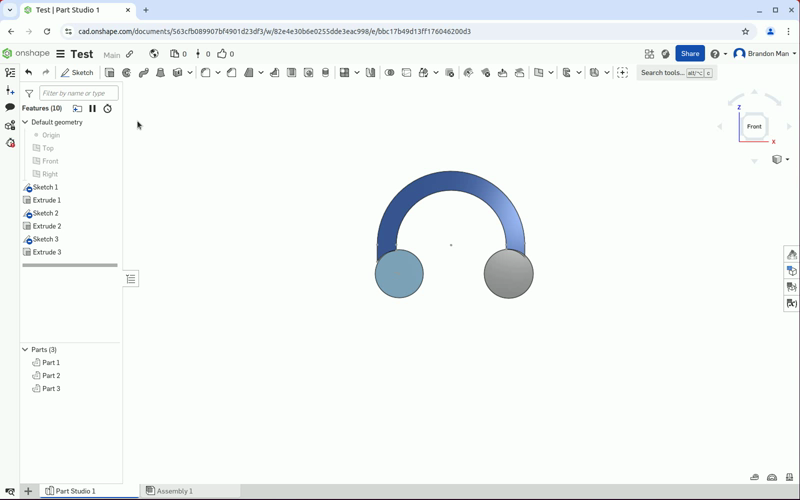
key(left, 2)
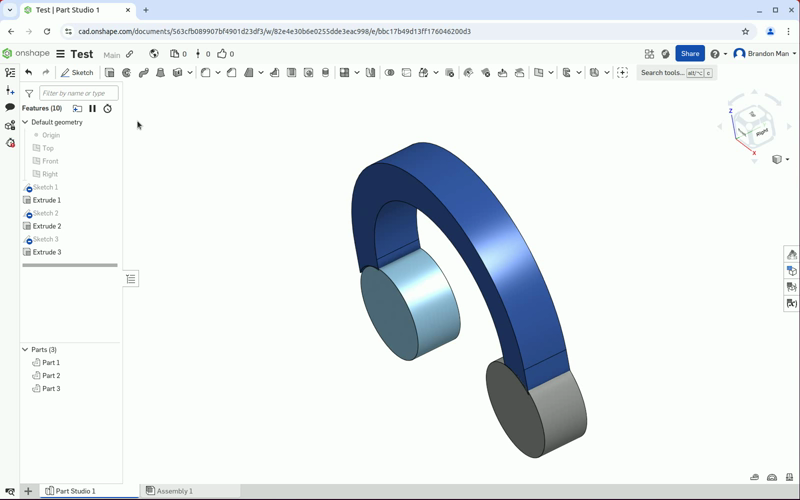
key(down, 2)
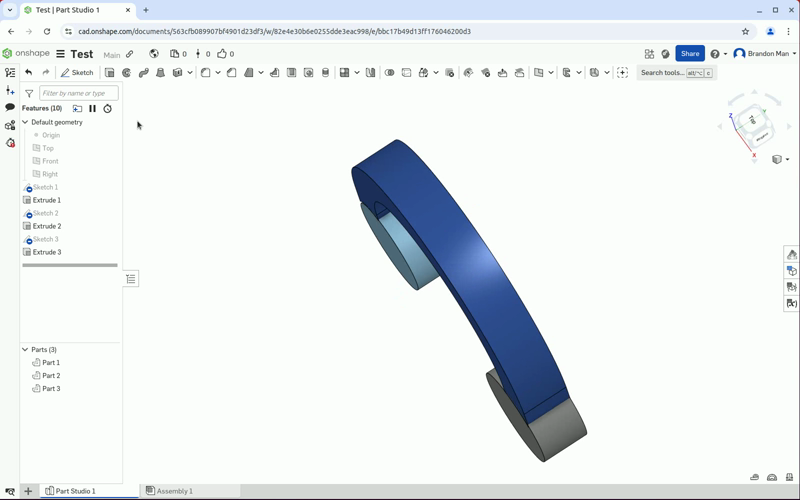
key(up, 2)
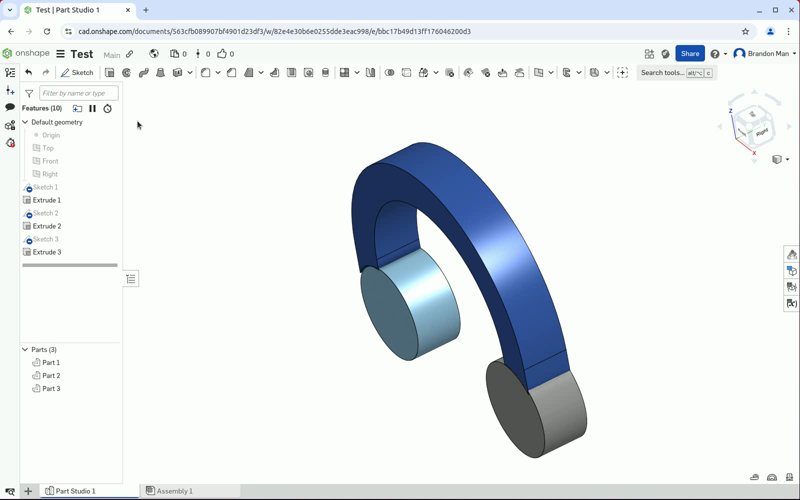
key(right, 2)
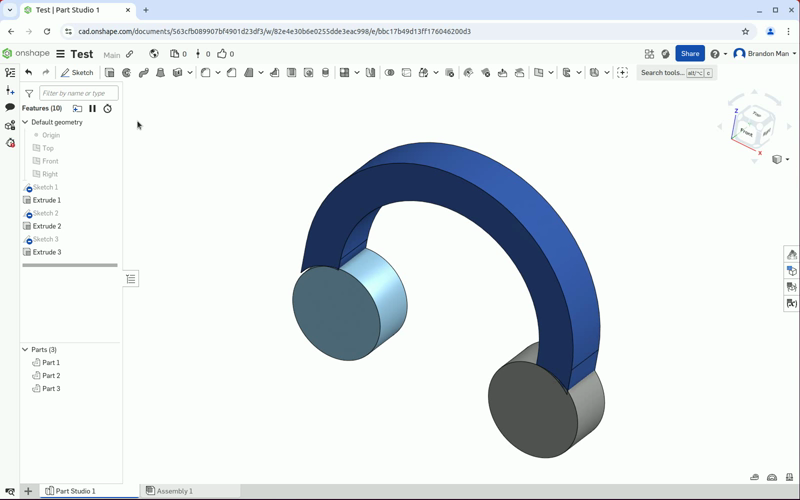
mouse_move(73, 189)
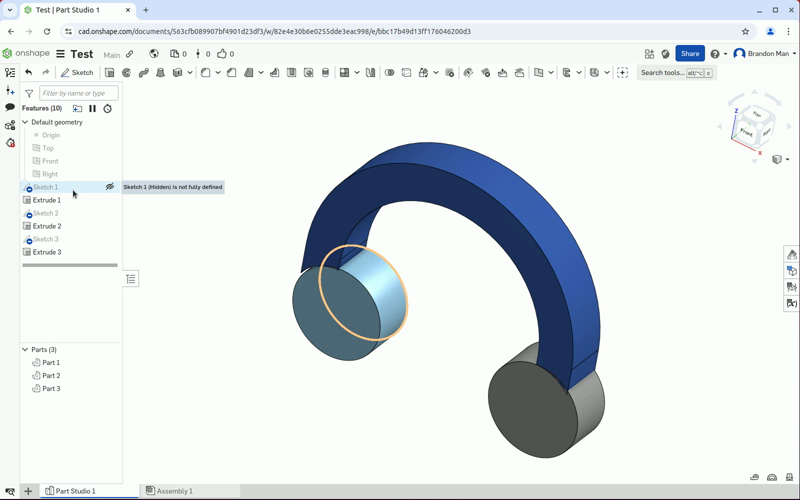
click(73, 189)